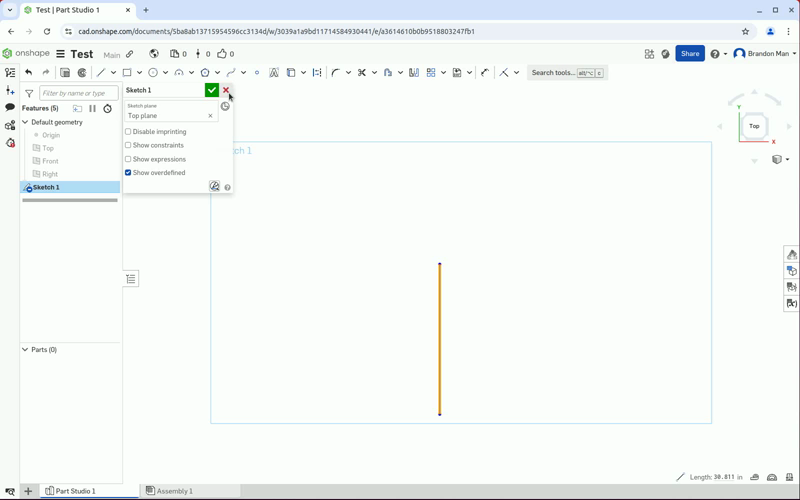
key(shift+h)
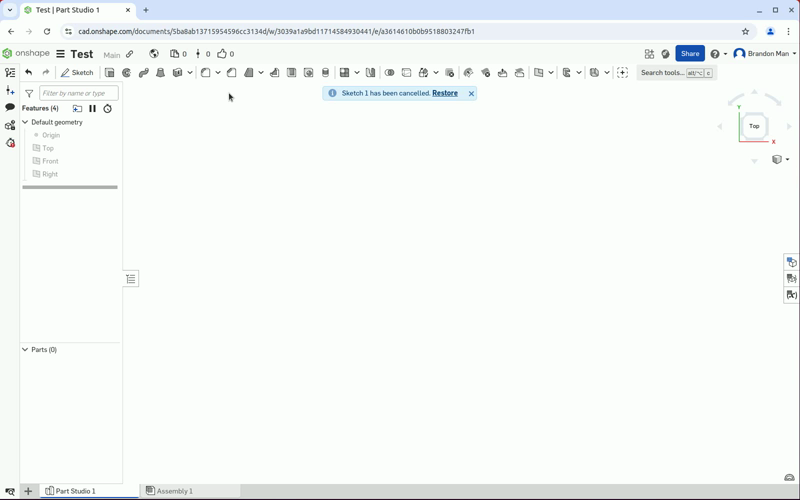
mouse_move(73, 352)
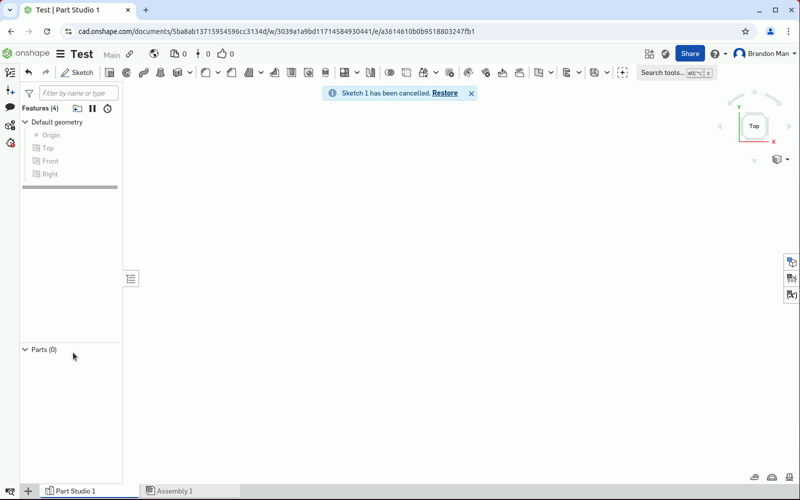
key(y)
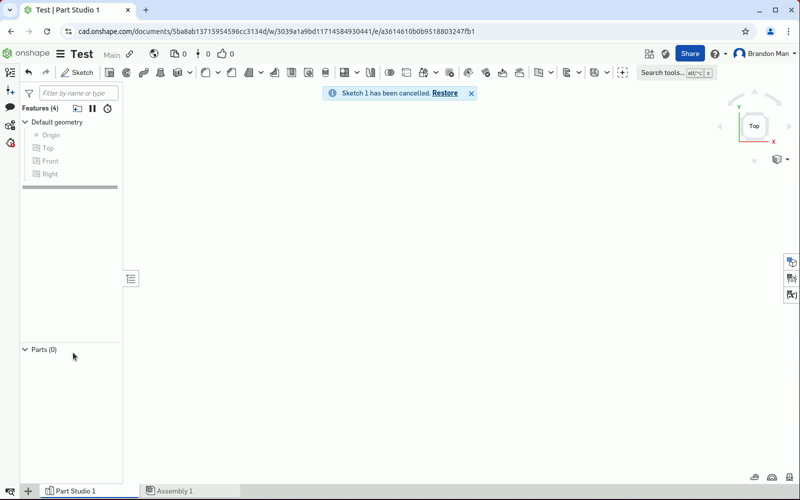
key(shift+p)
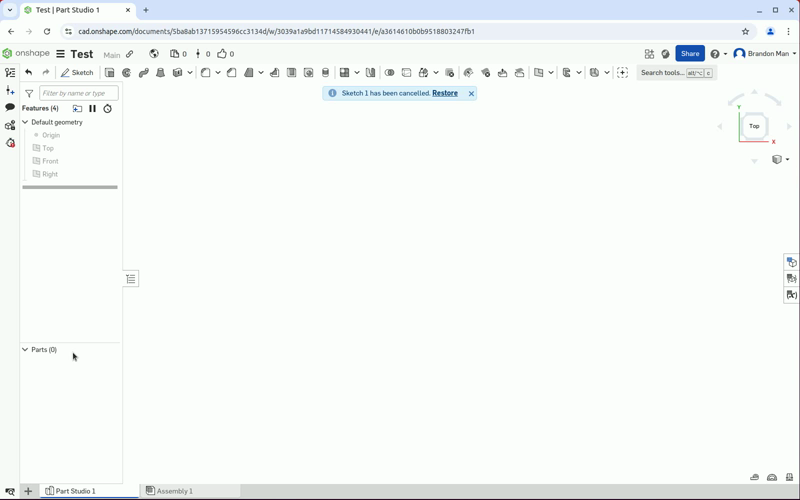
key(space)
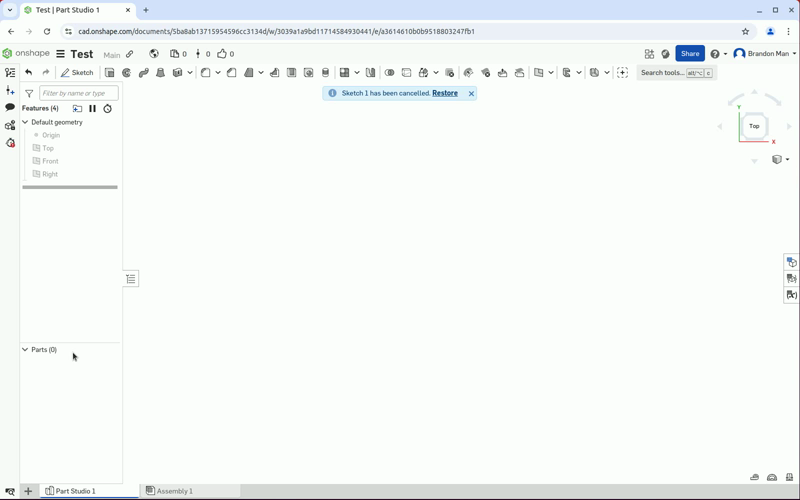
key_down(shift)
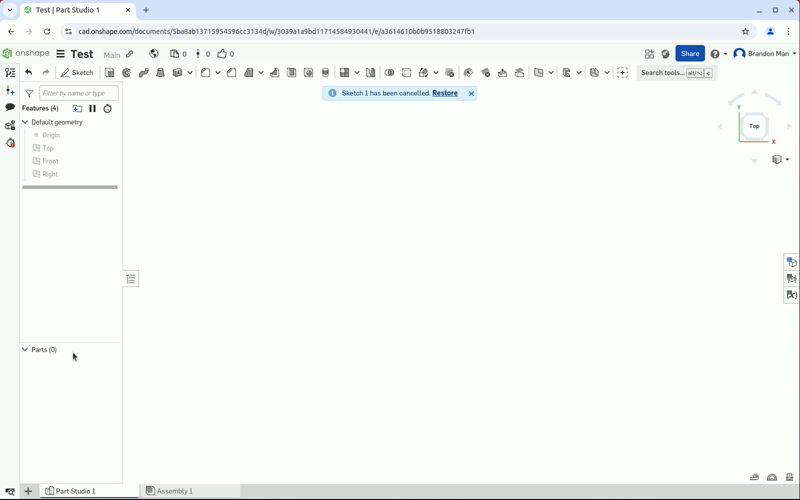
key(up)
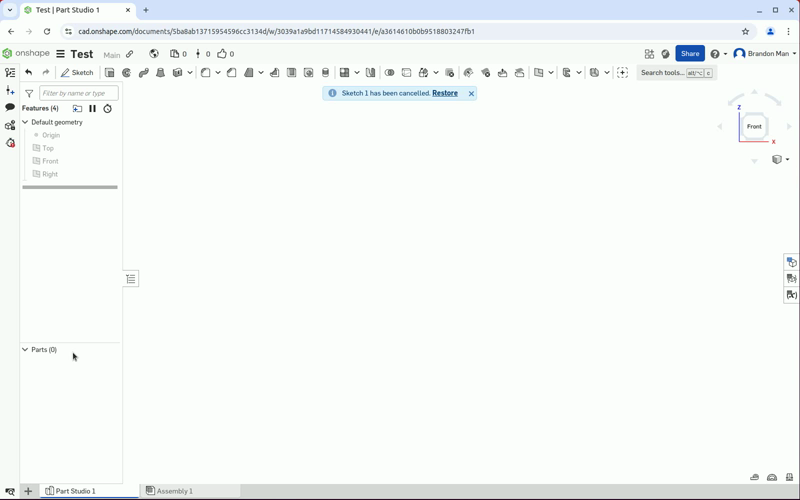
key_up(shift)
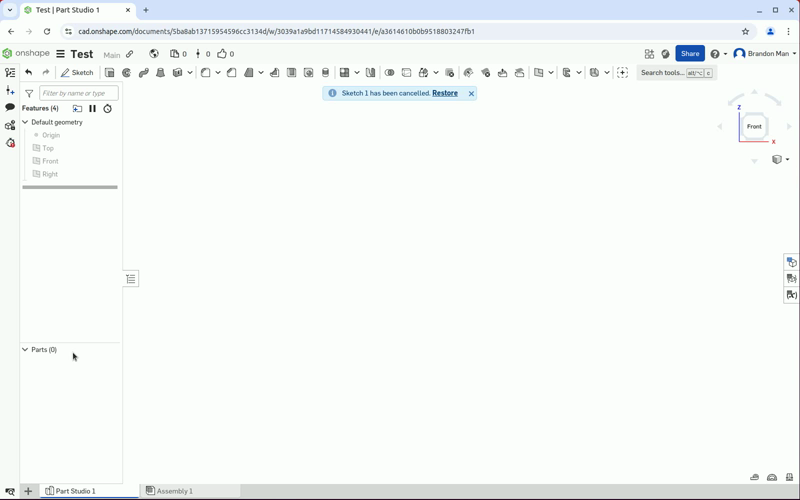
mouse_move(73, 352)
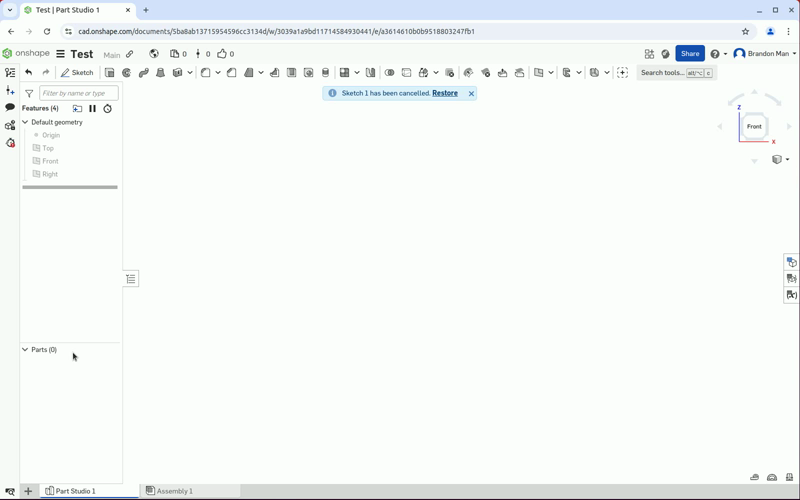
key(shift+y)
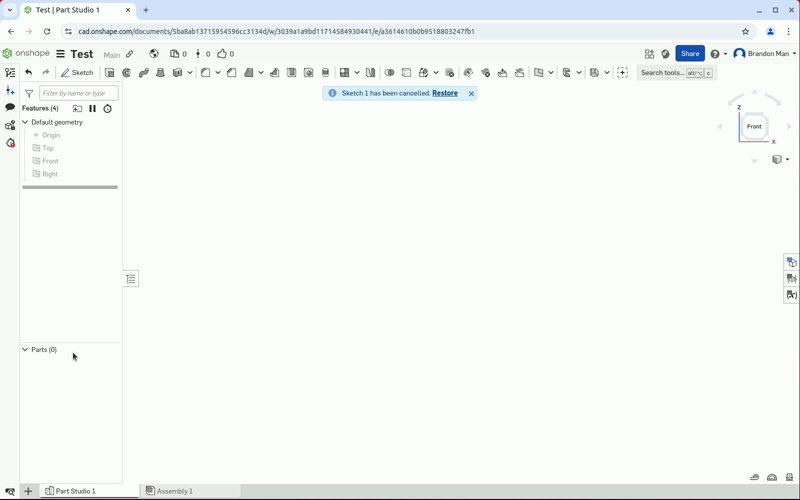
key(shift+s)
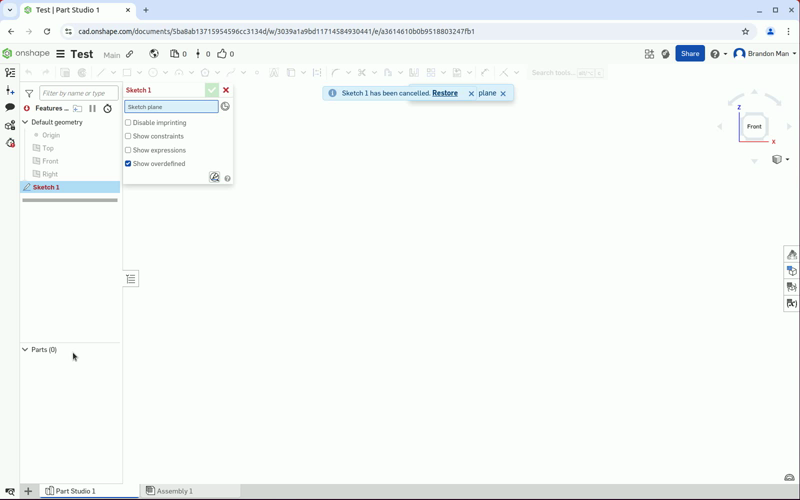
mouse_move(73, 163)
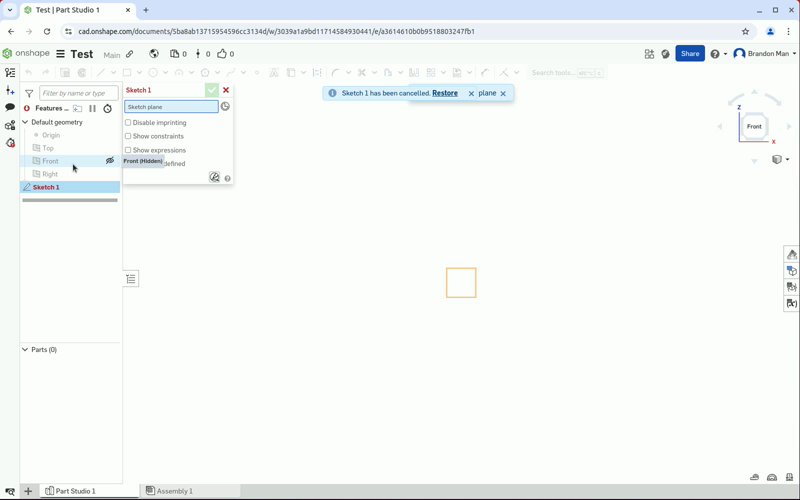
click(73, 163)
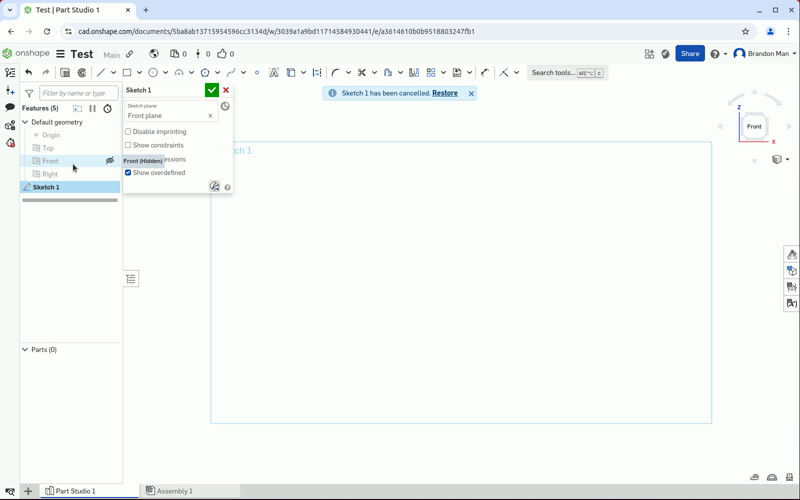
mouse_move(73, 352)
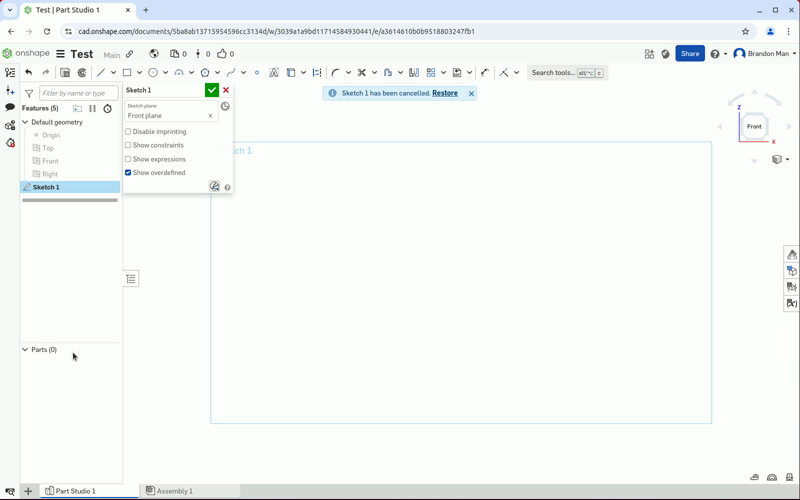
key(y)
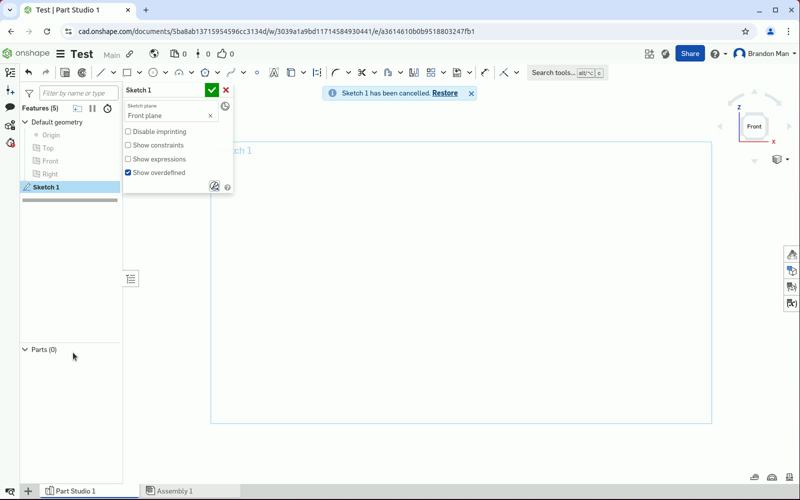
key(l)
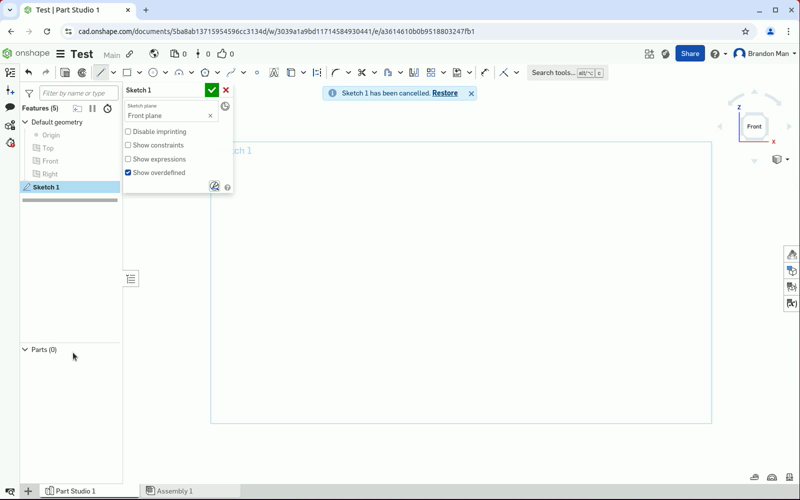
key_down(shift)
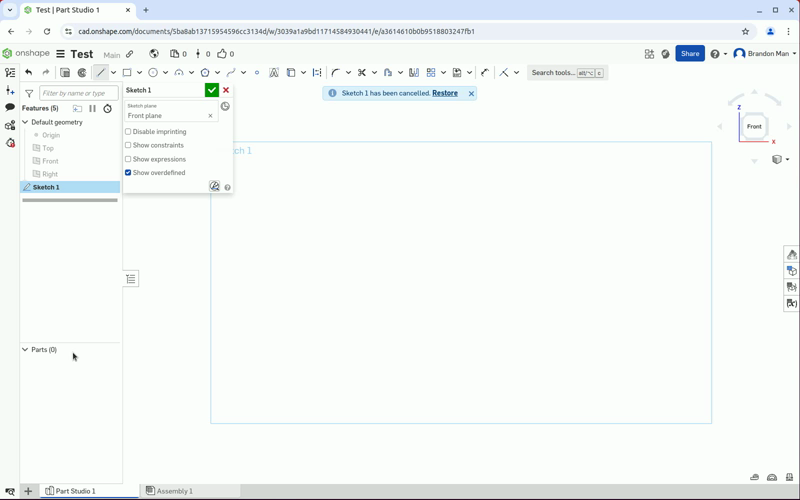
mouse_move(430, 259)
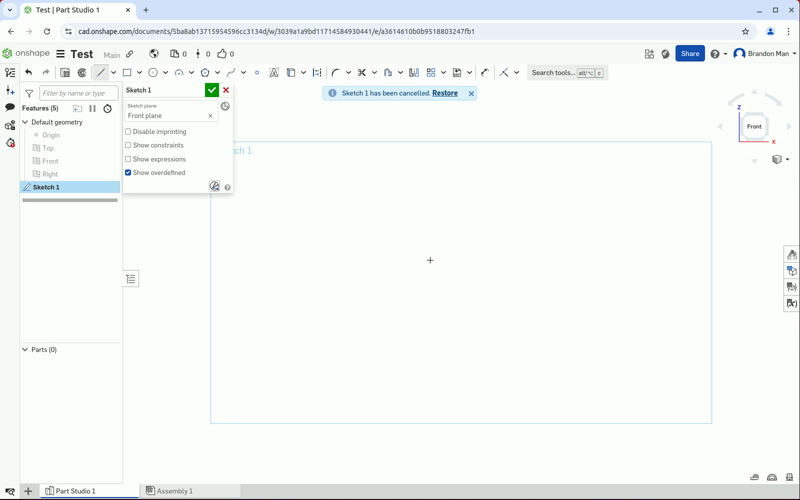
click(430, 259)
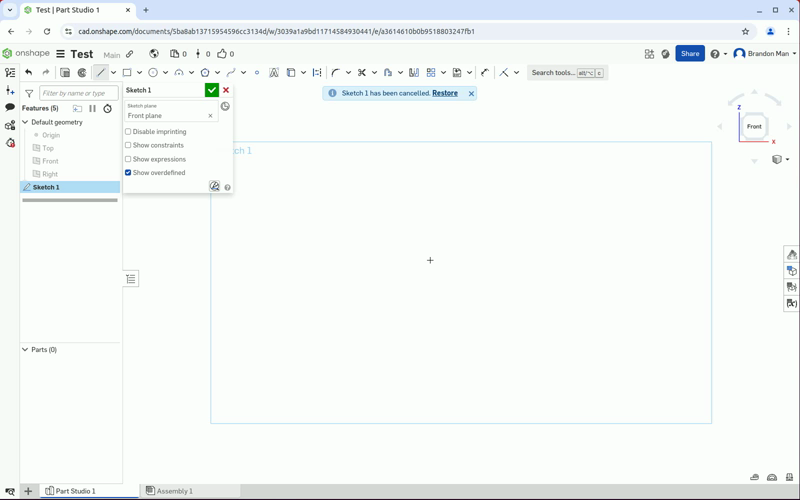
key_up(shift)
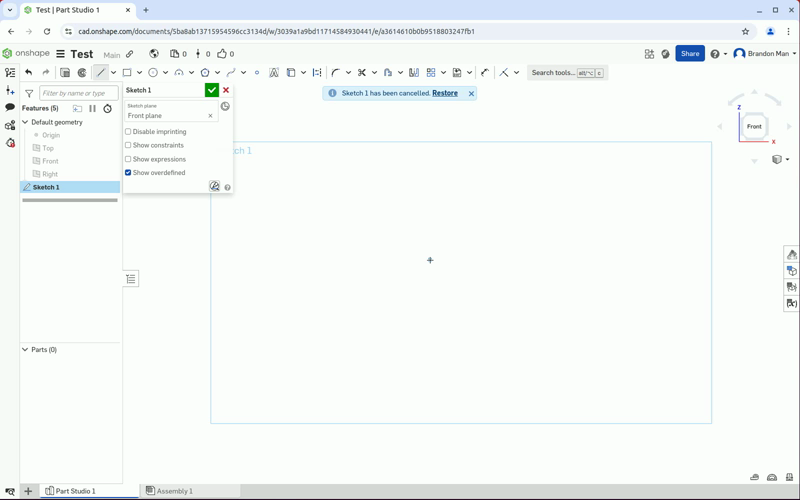
key_down(shift)
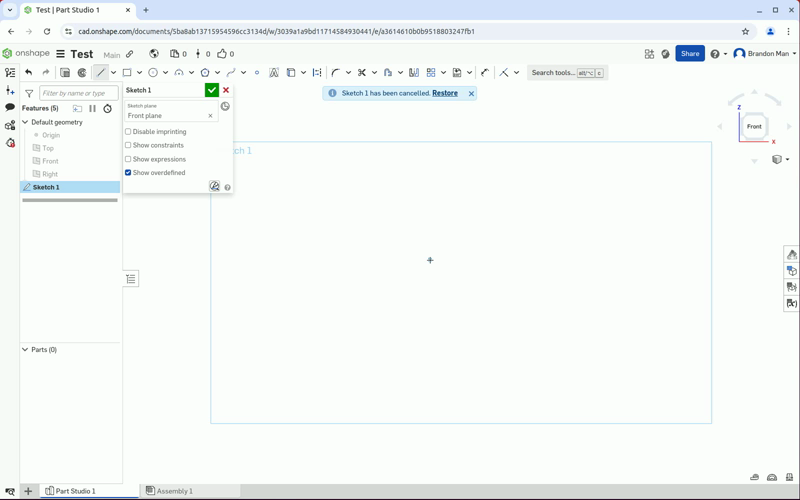
mouse_move(460, 259)
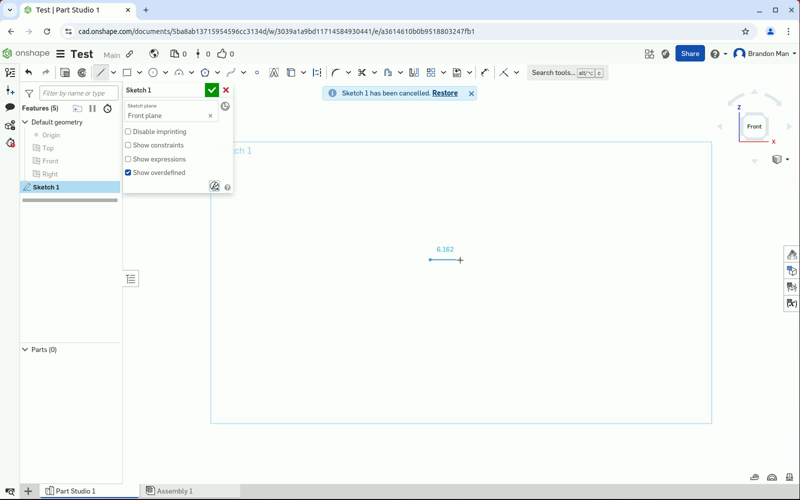
mouse_move(458, 259)
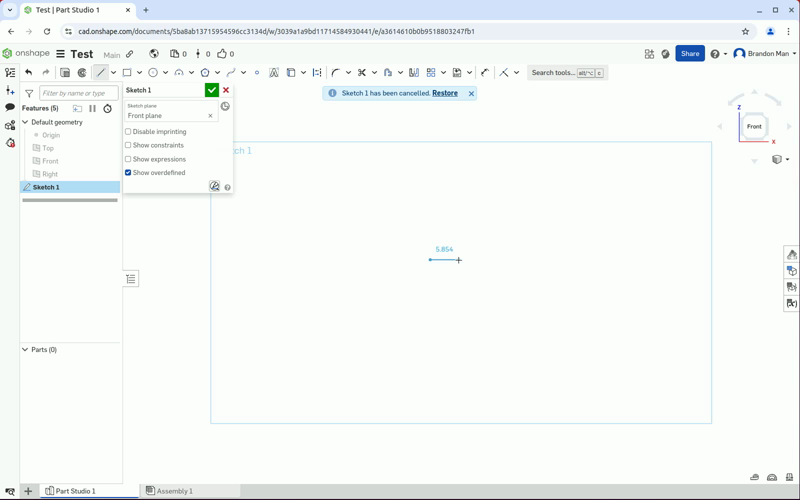
click(458, 259)
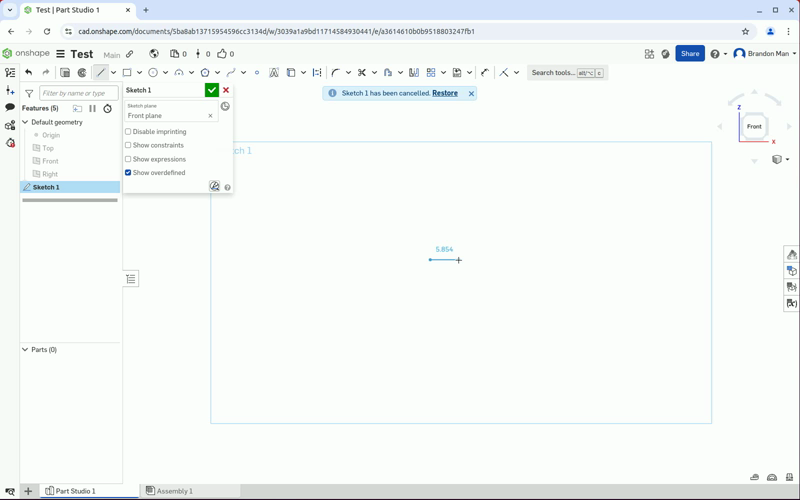
key_up(shift)
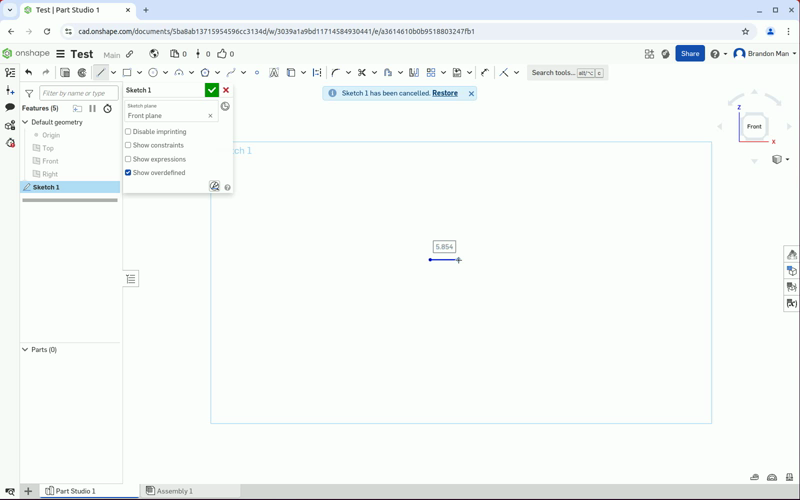
key_down(shift)
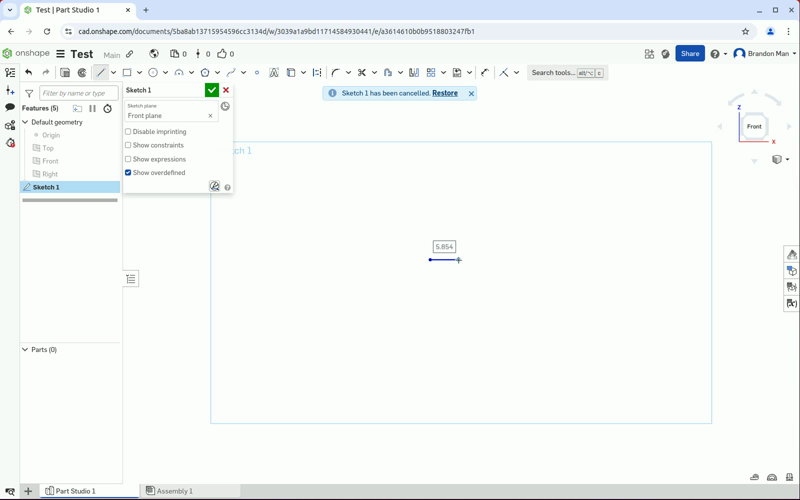
mouse_move(488, 259)
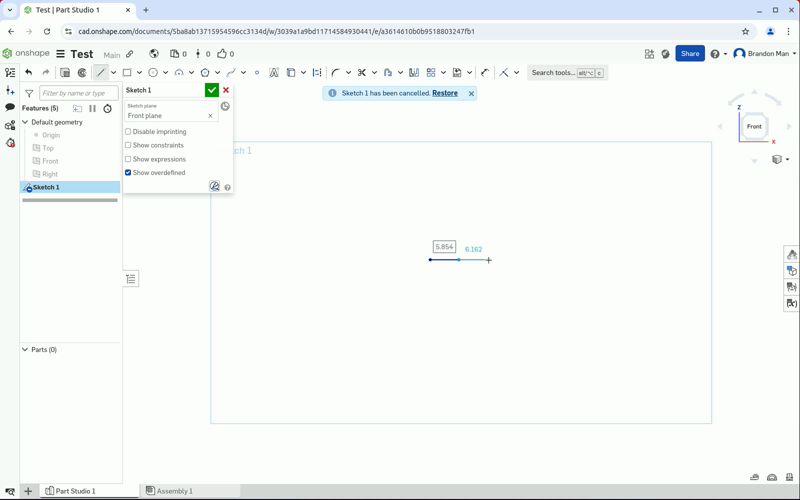
mouse_move(464, 259)
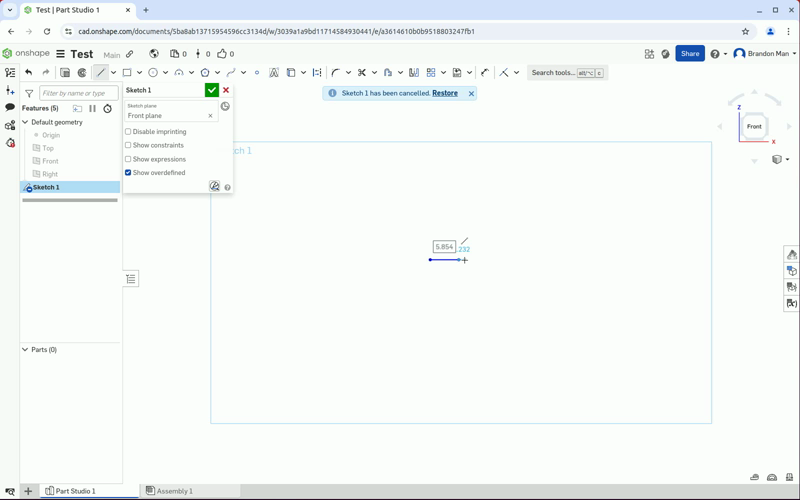
scroll(6)
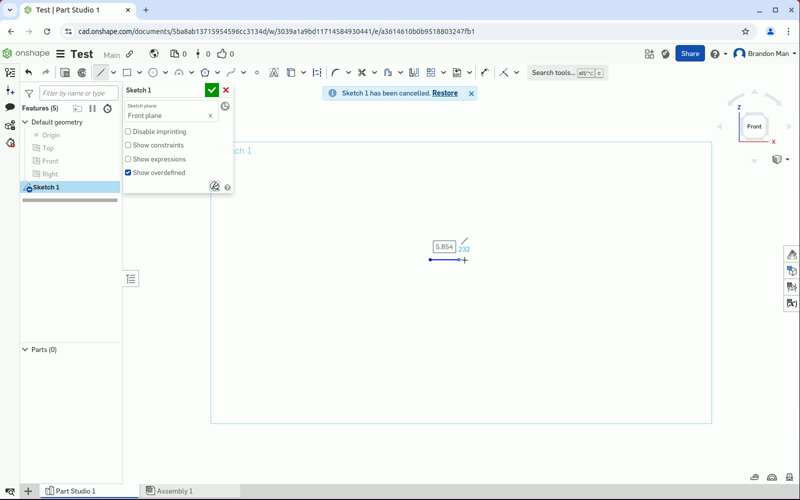
scroll(6)
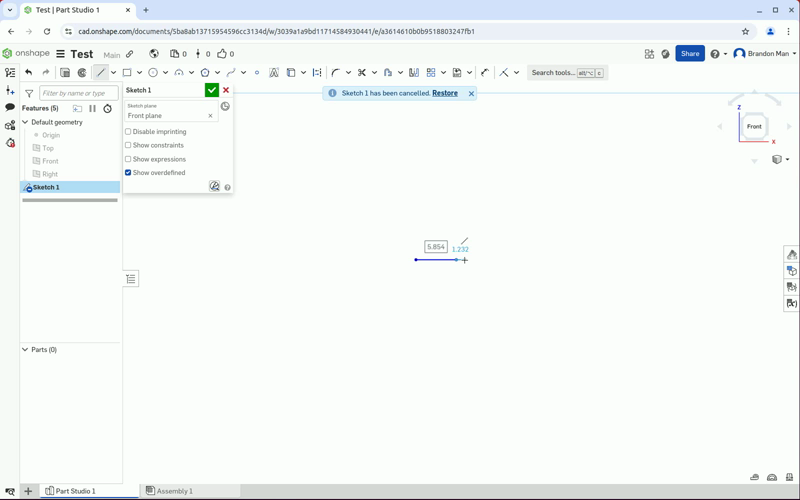
scroll(6)
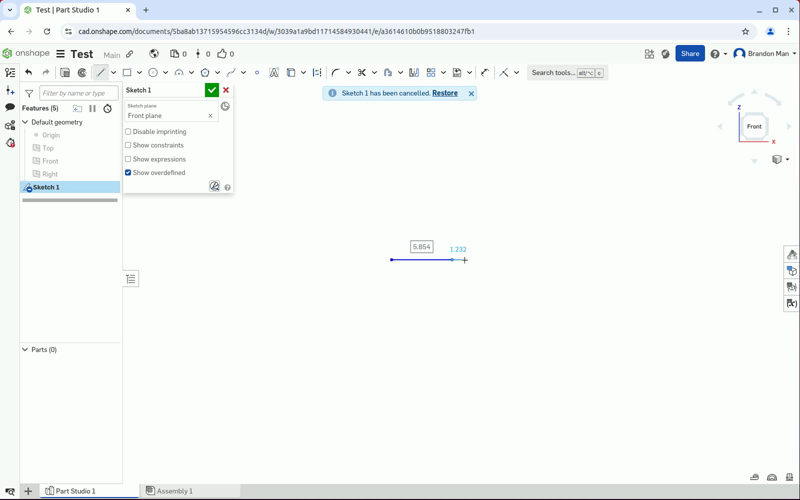
scroll(6)
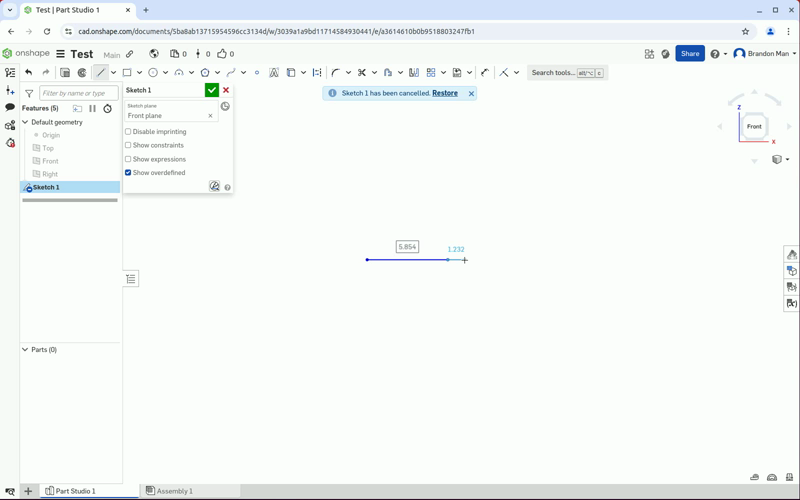
scroll(6)
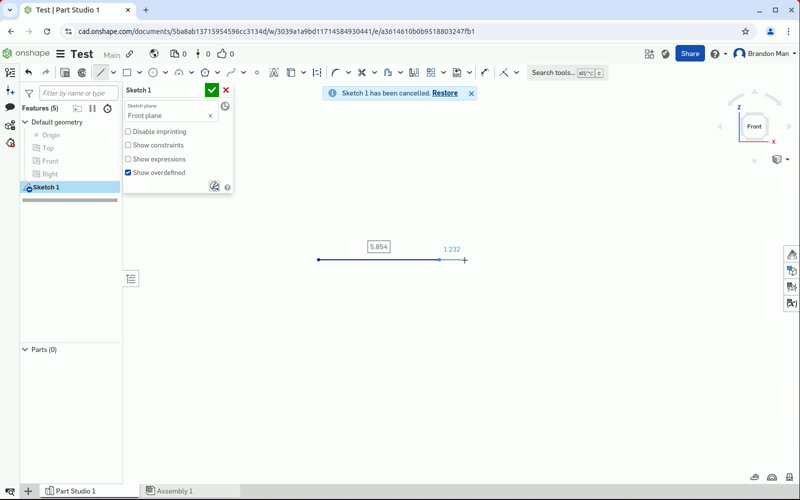
scroll(6)
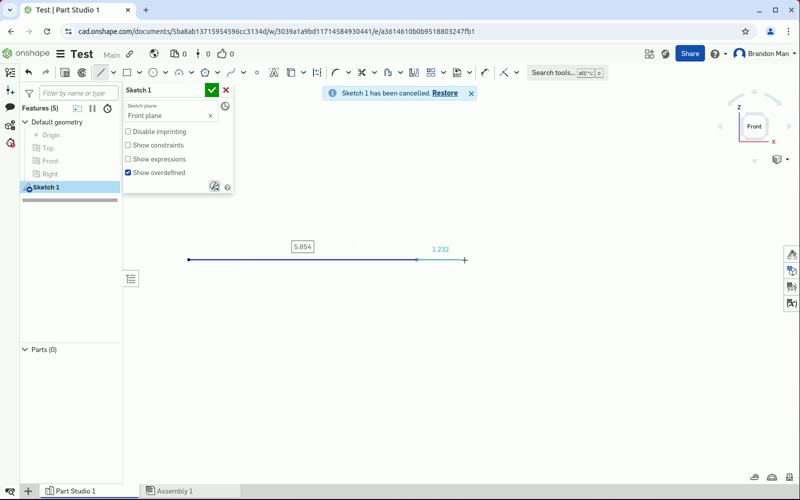
scroll(6)
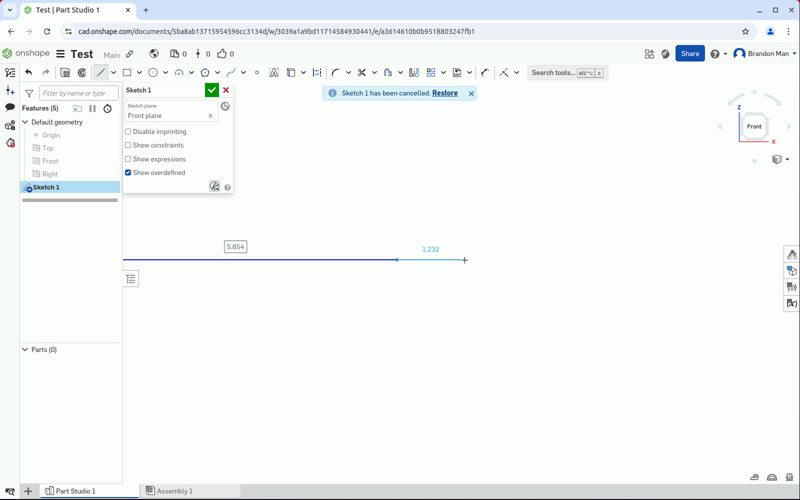
click(464, 259)
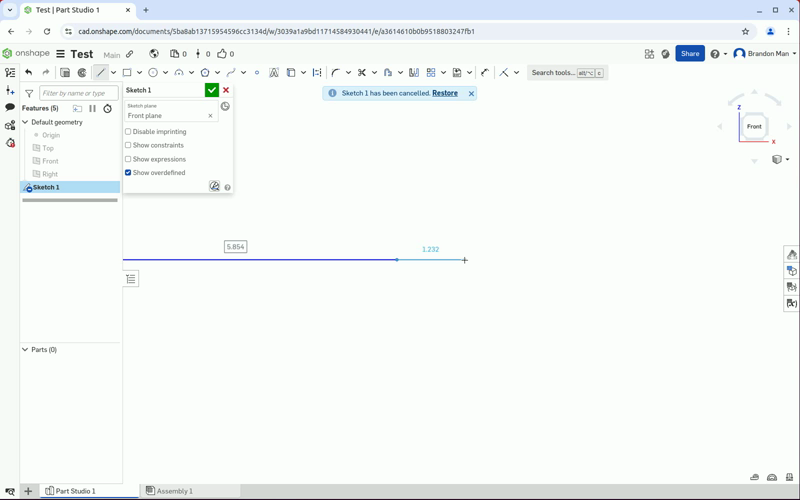
scroll(-6)
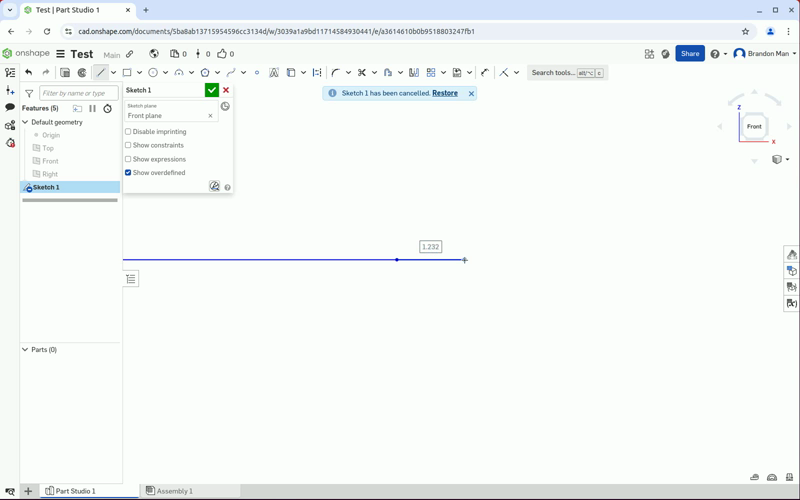
scroll(-6)
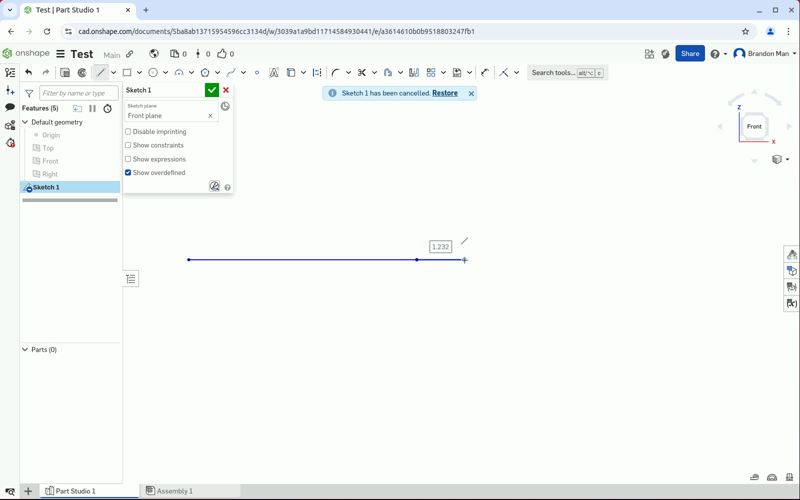
scroll(-6)
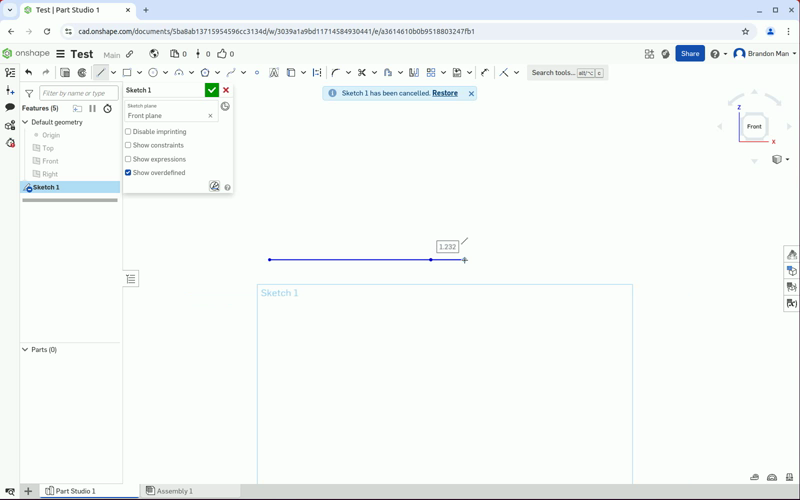
scroll(-6)
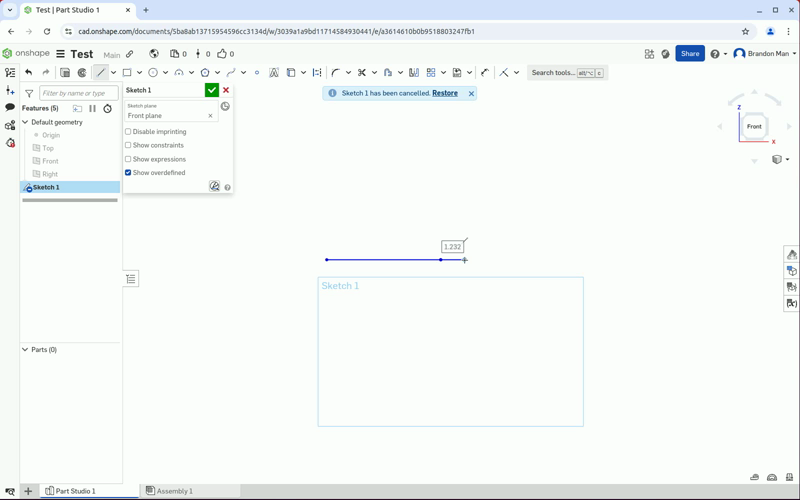
scroll(-6)
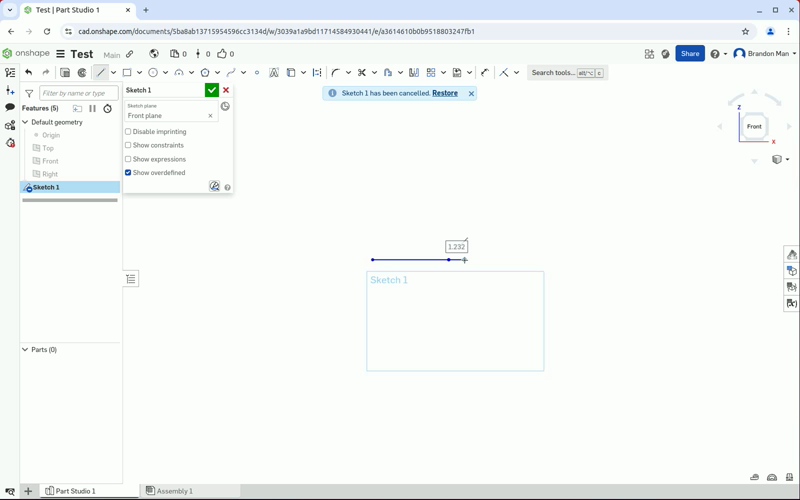
scroll(-6)
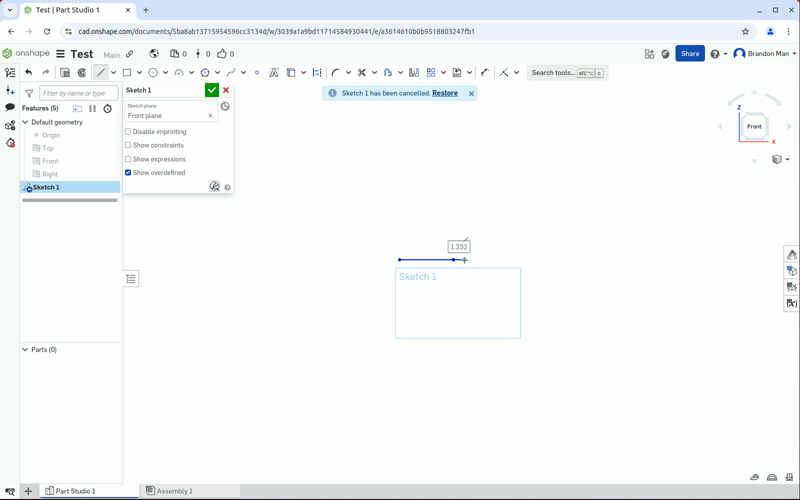
scroll(-6)
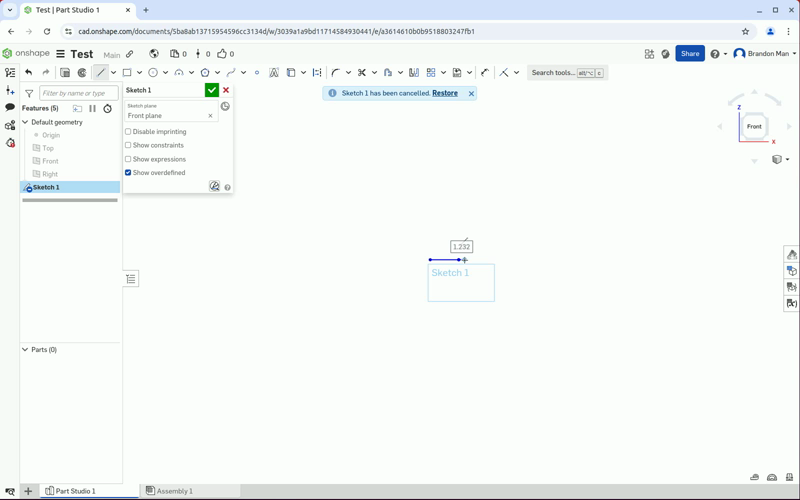
key_up(shift)
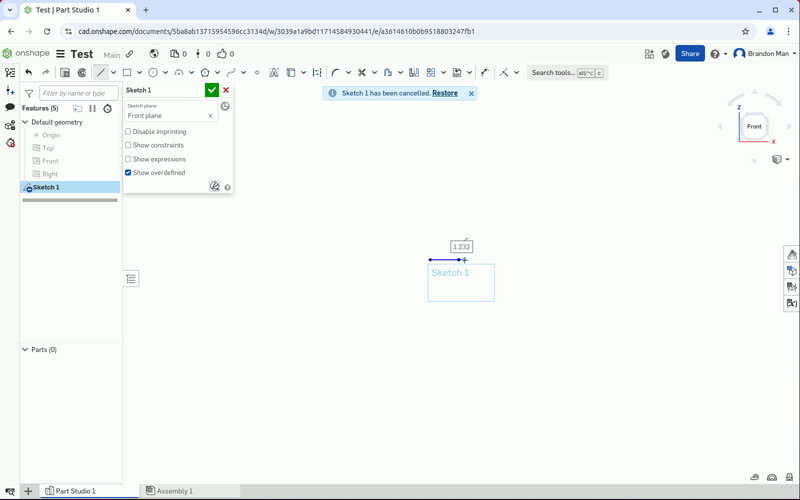
key_down(shift)
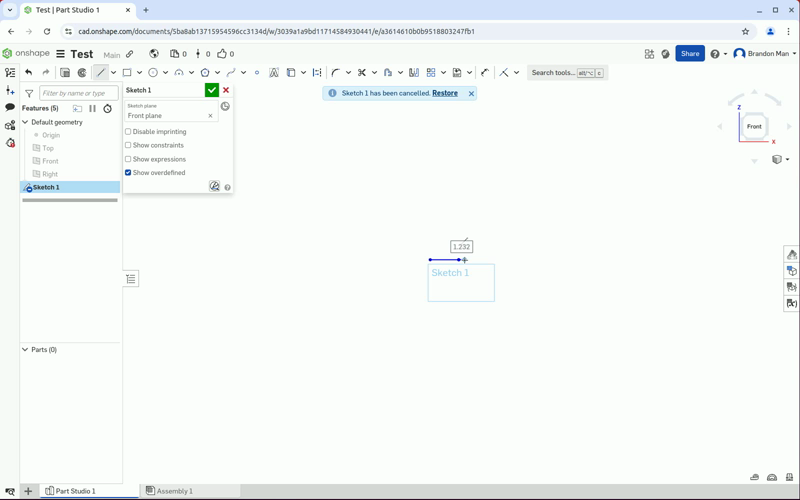
mouse_move(494, 259)
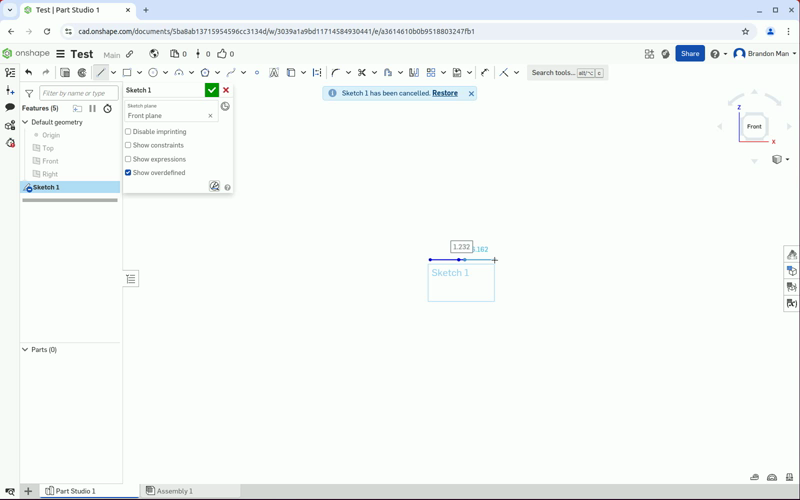
mouse_move(492, 259)
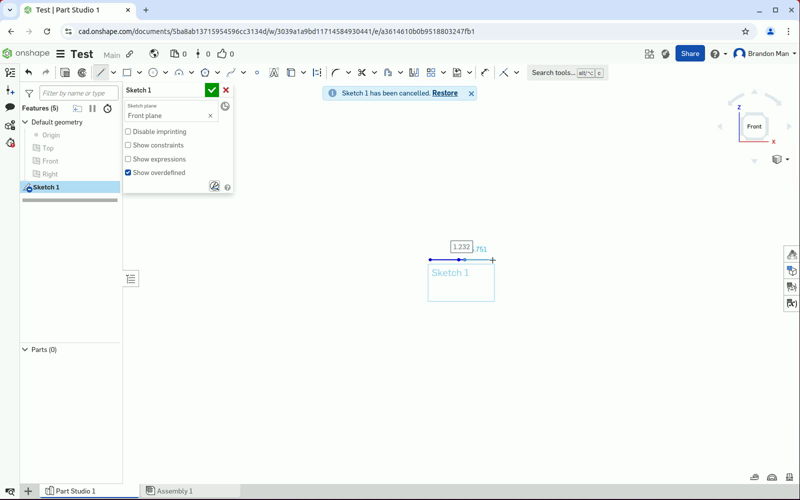
click(492, 259)
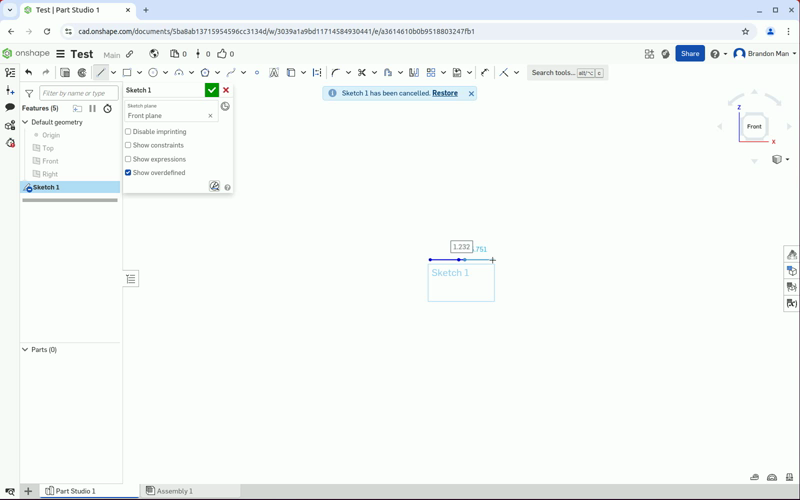
key_up(shift)
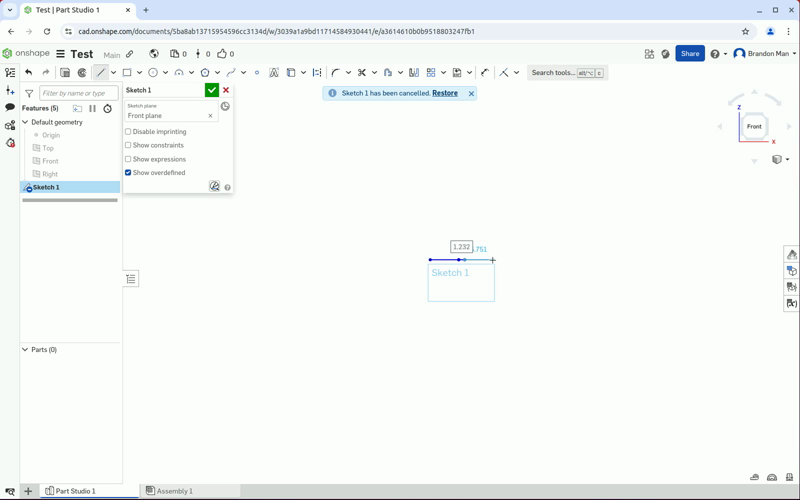
key_down(shift)
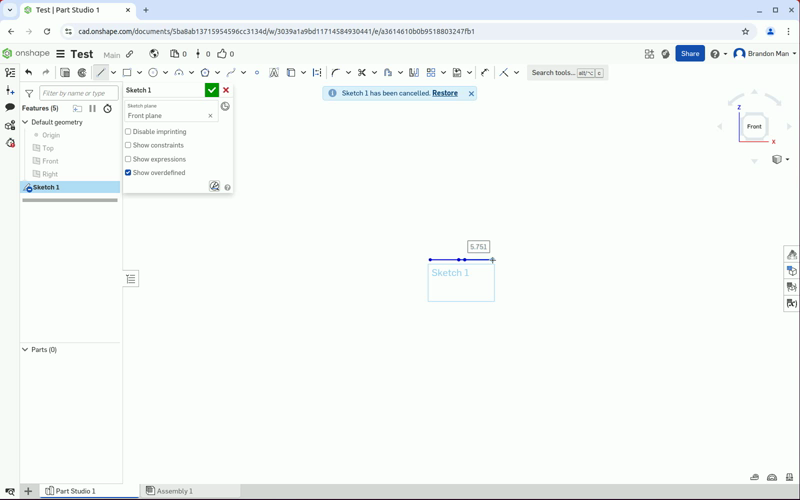
mouse_move(522, 259)
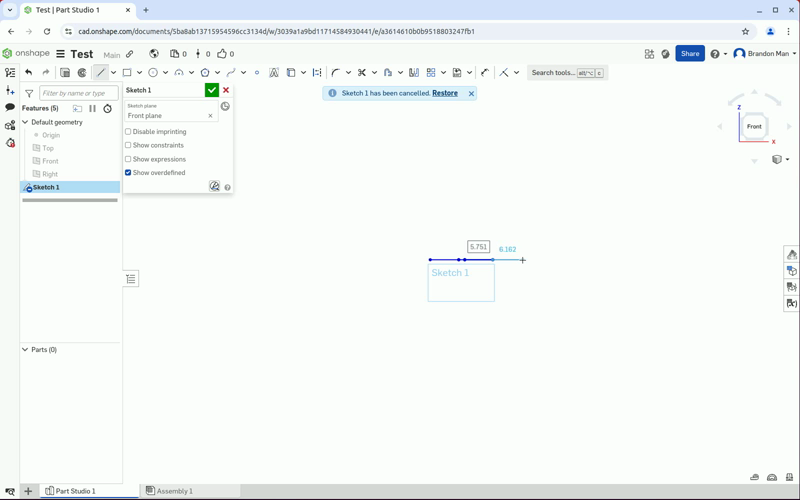
mouse_move(492, 249)
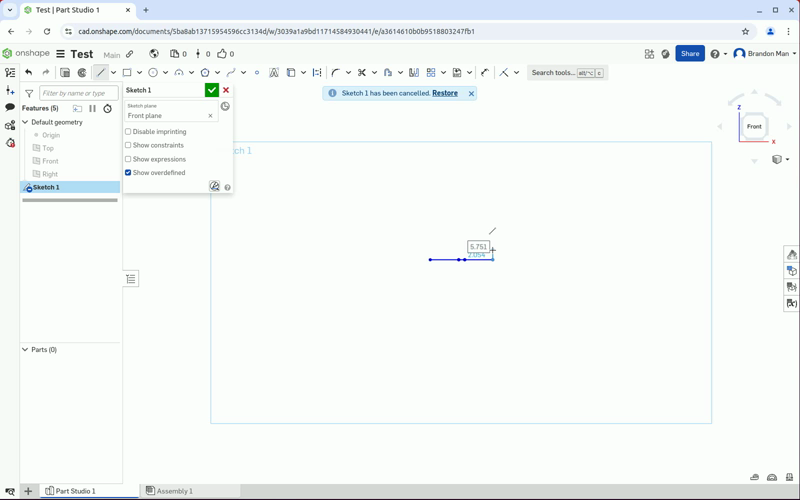
click(492, 249)
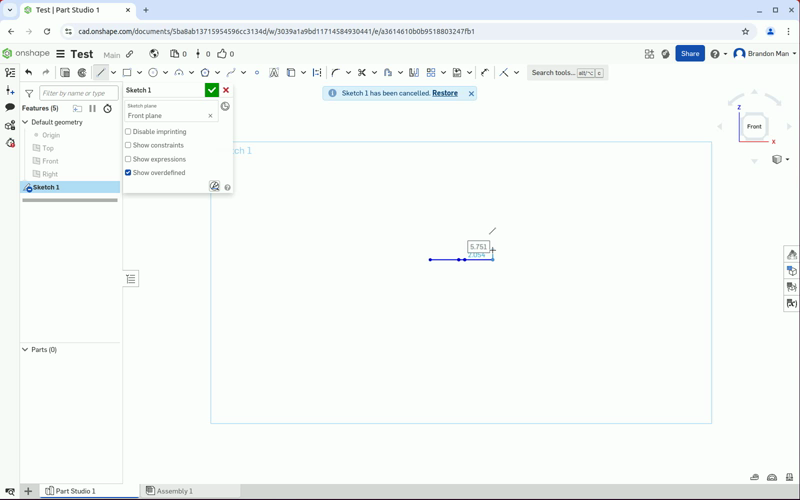
key_up(shift)
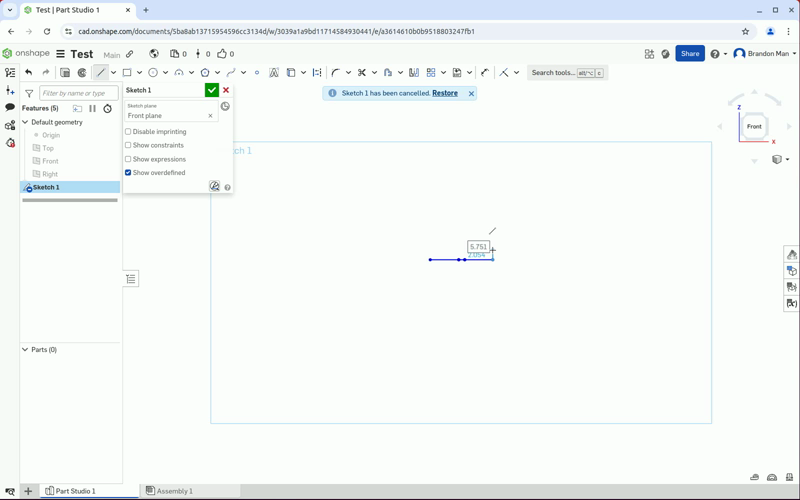
key_down(shift)
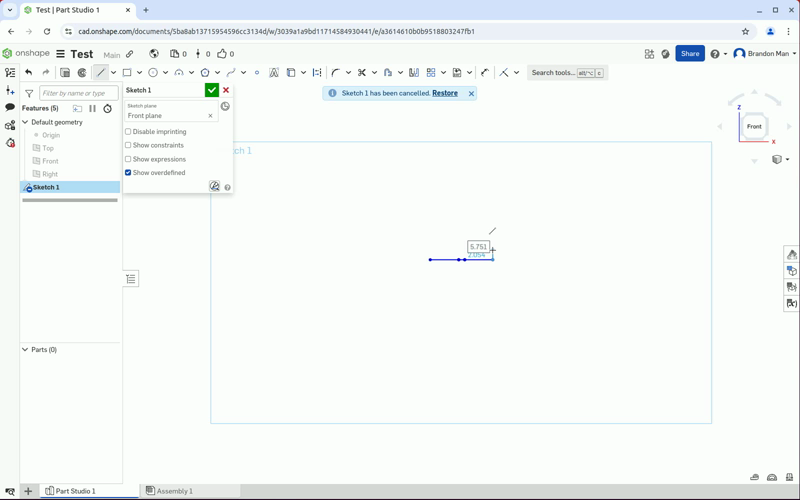
mouse_move(430, 249)
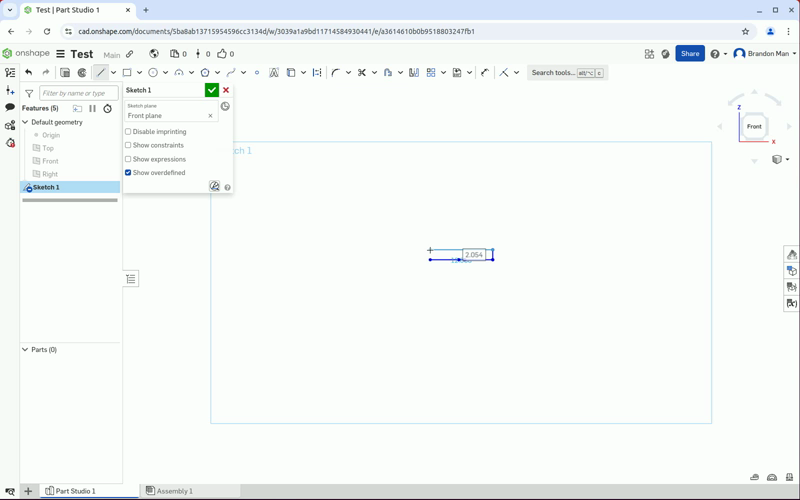
click(430, 249)
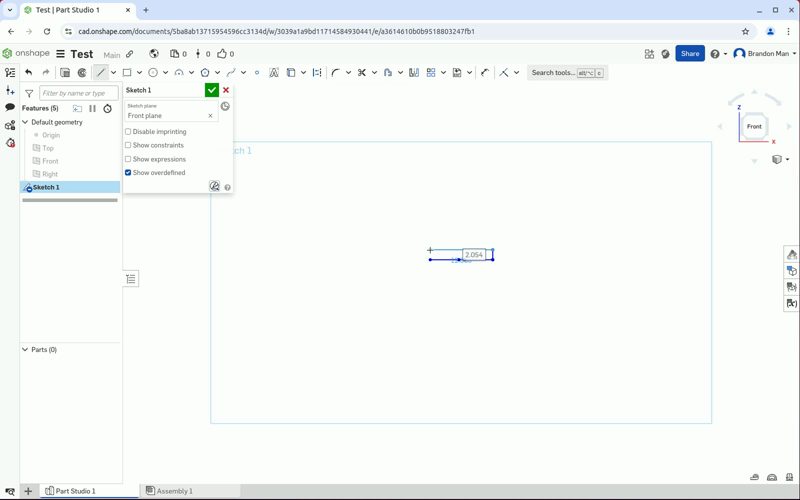
key_up(shift)
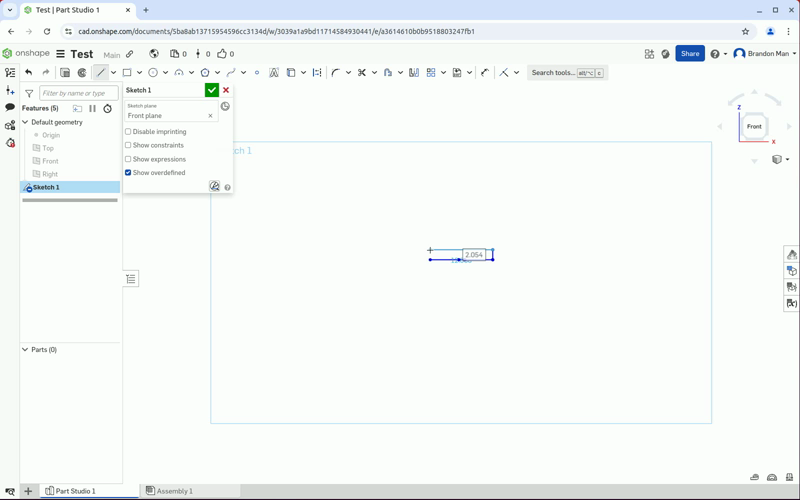
mouse_move(460, 249)
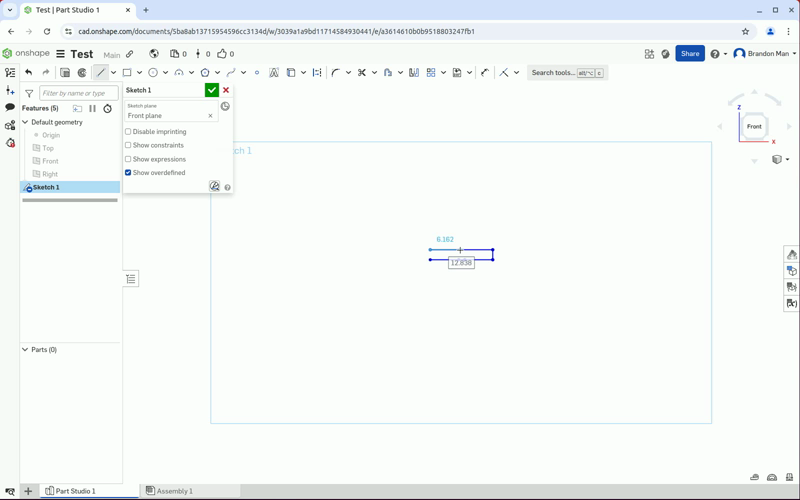
key_down(shift)
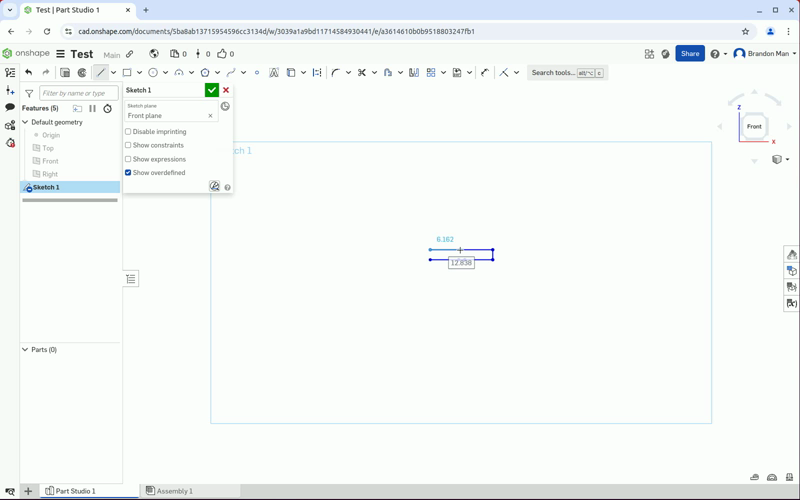
mouse_move(430, 259)
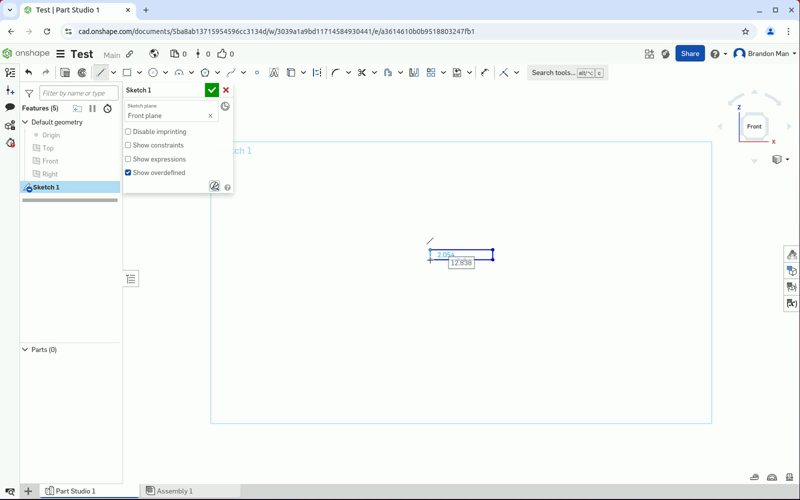
key_up(shift)
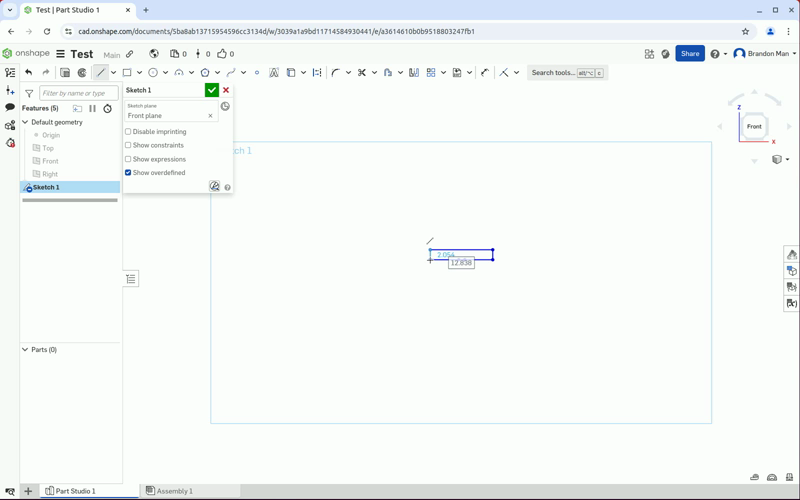
click(430, 259)
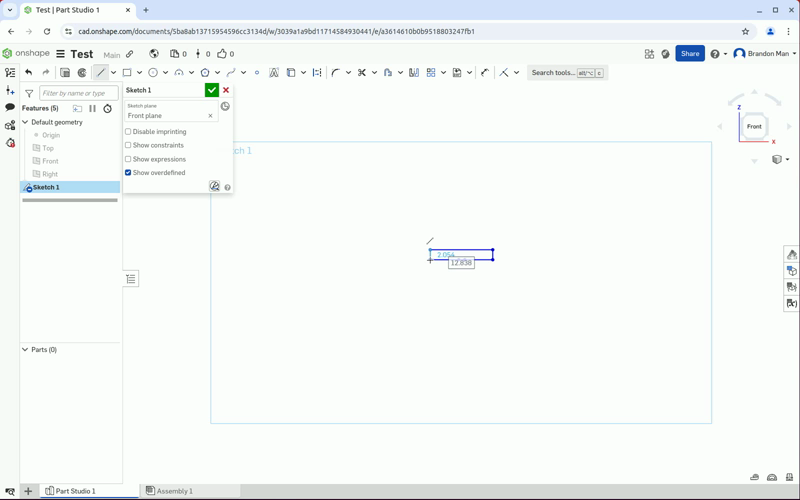
key(esc)
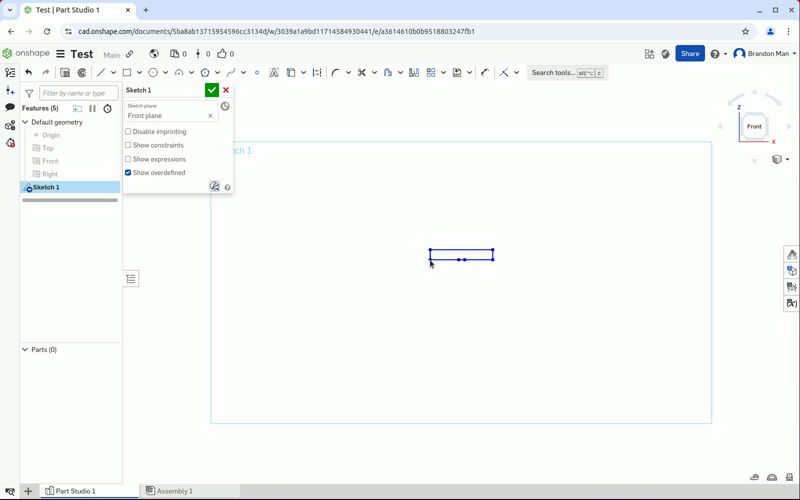
mouse_move(446, 258)
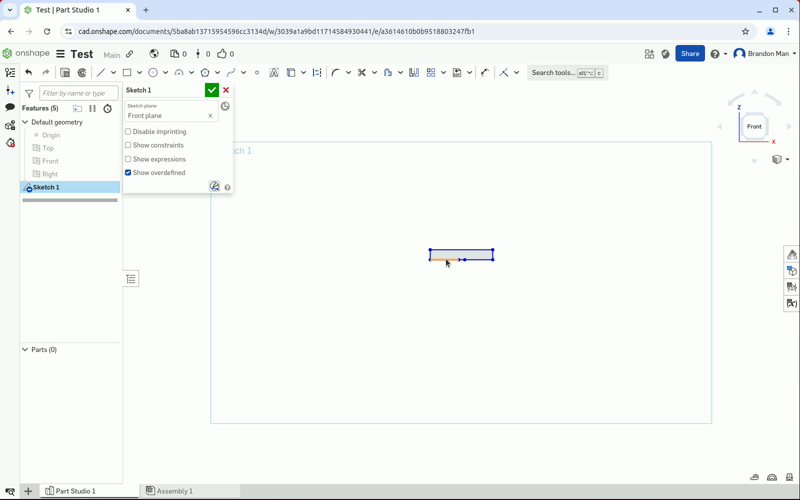
scroll(6)
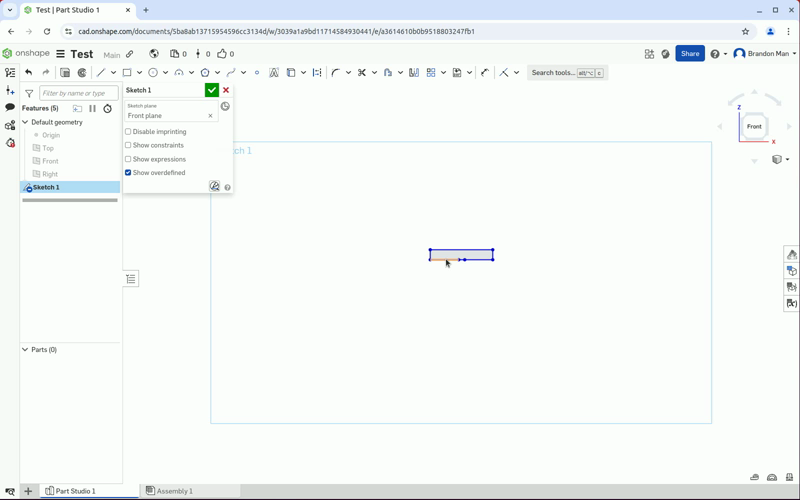
scroll(6)
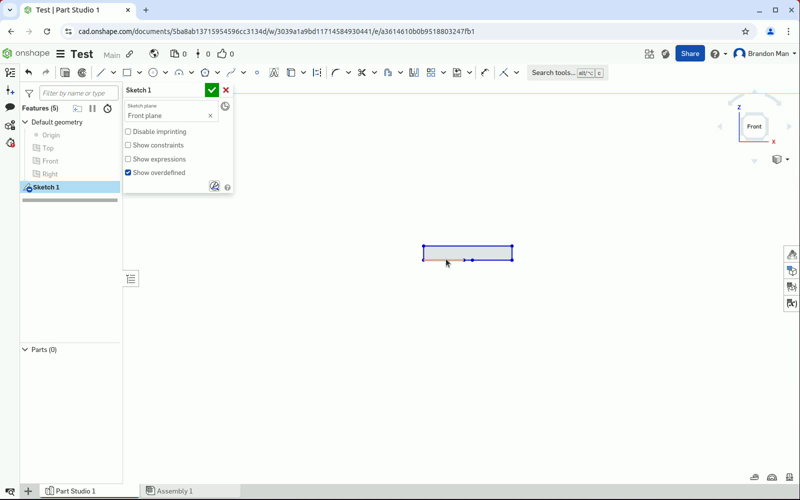
scroll(6)
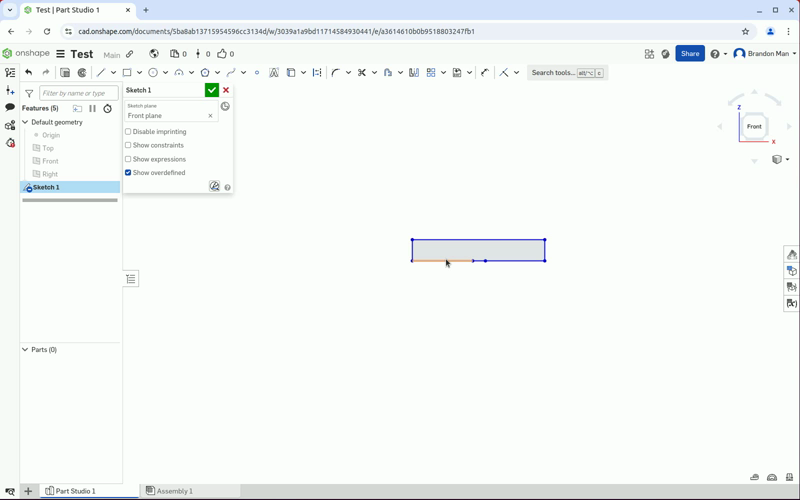
scroll(6)
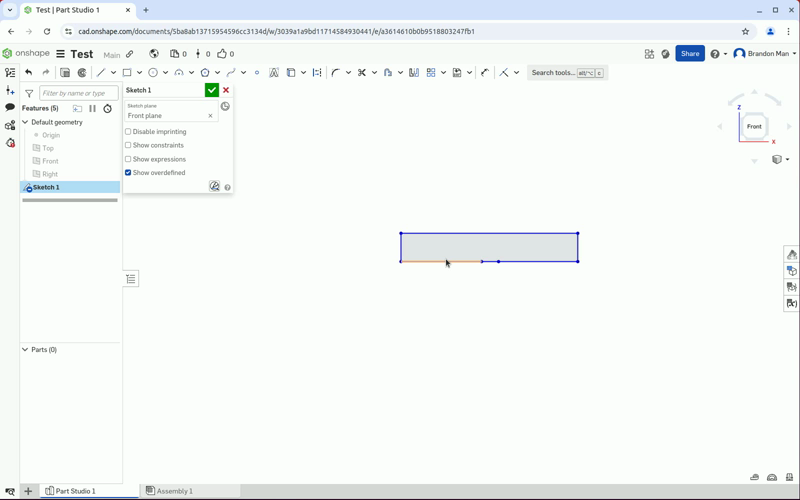
scroll(6)
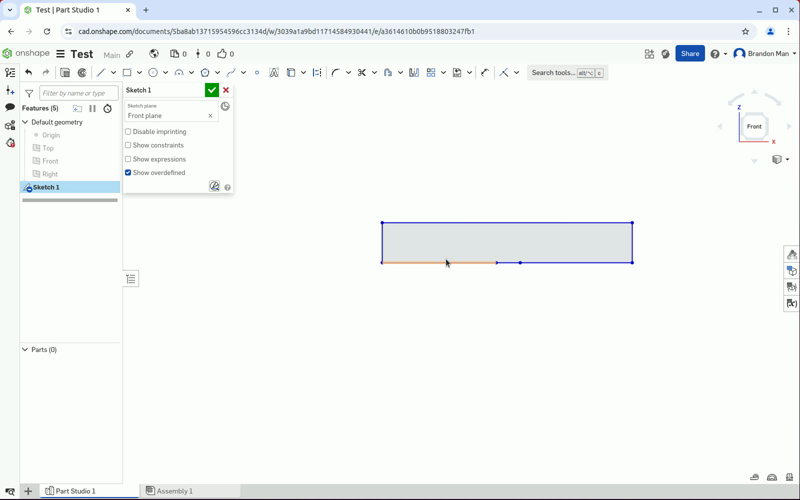
scroll(6)
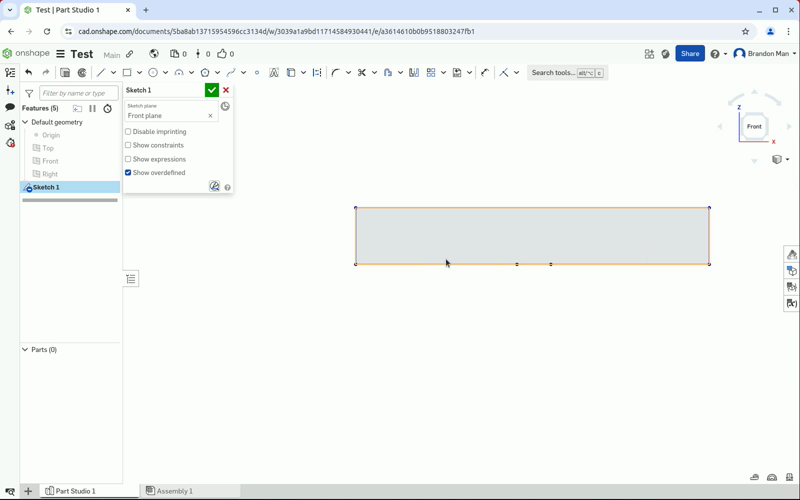
scroll(6)
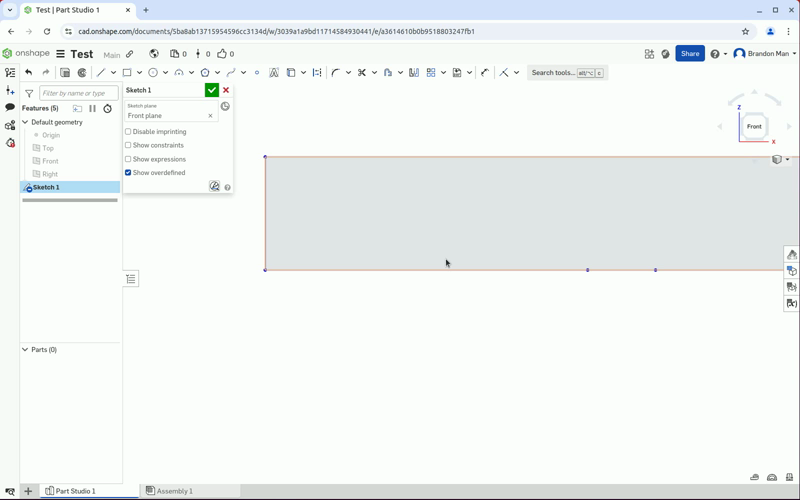
click(446, 258)
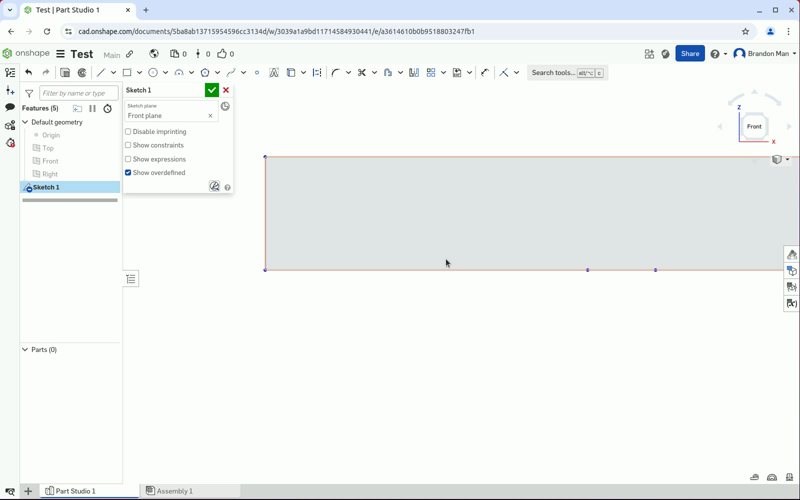
scroll(-6)
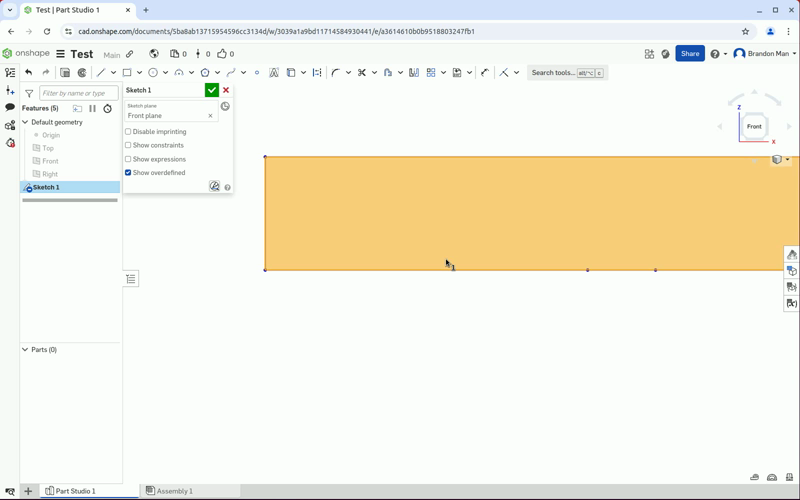
scroll(-6)
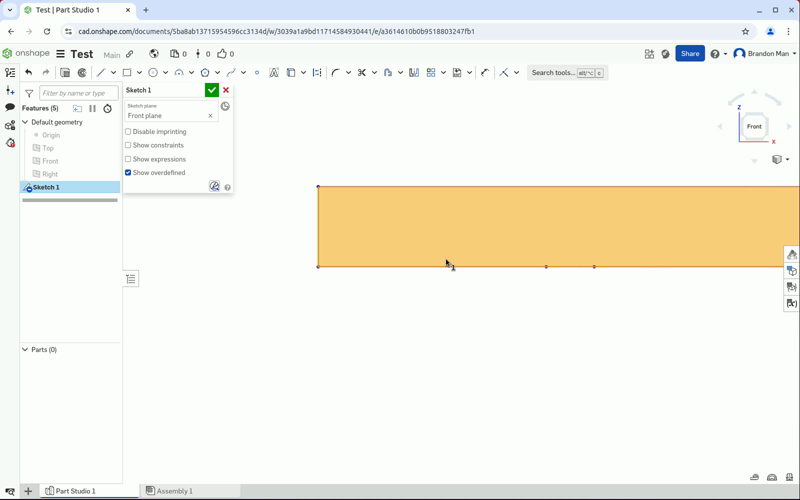
scroll(-6)
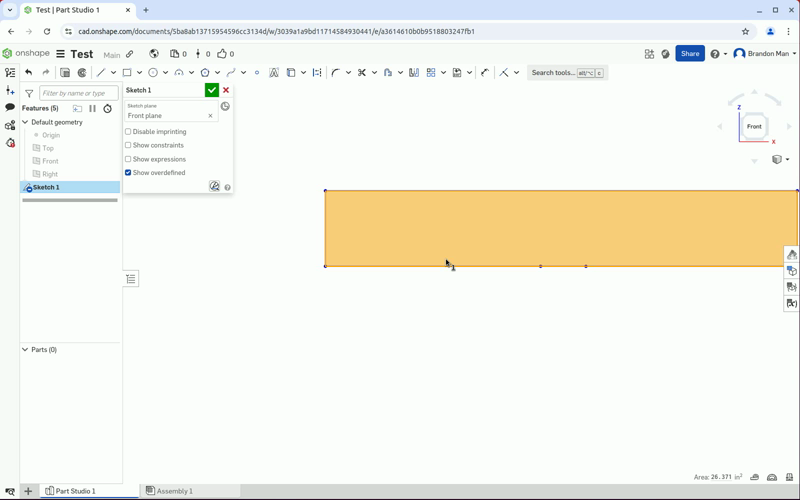
scroll(-6)
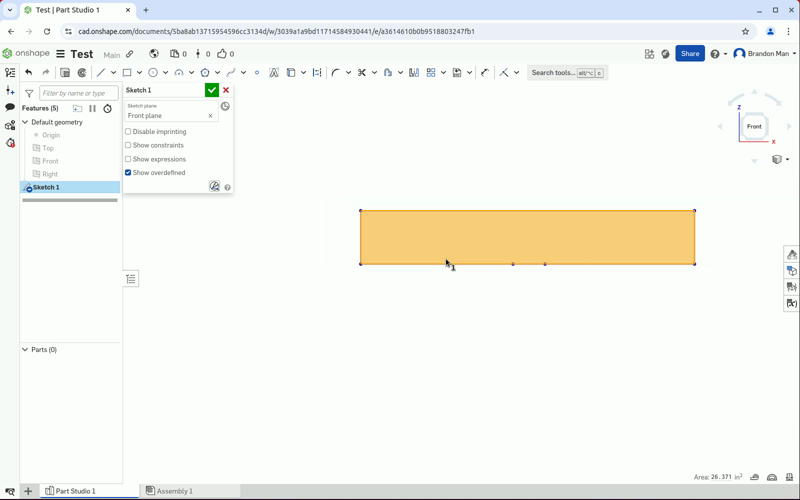
scroll(-6)
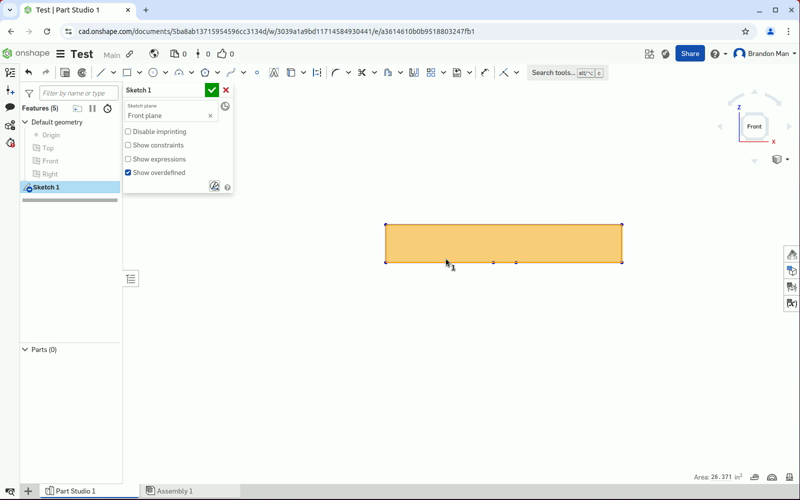
scroll(-6)
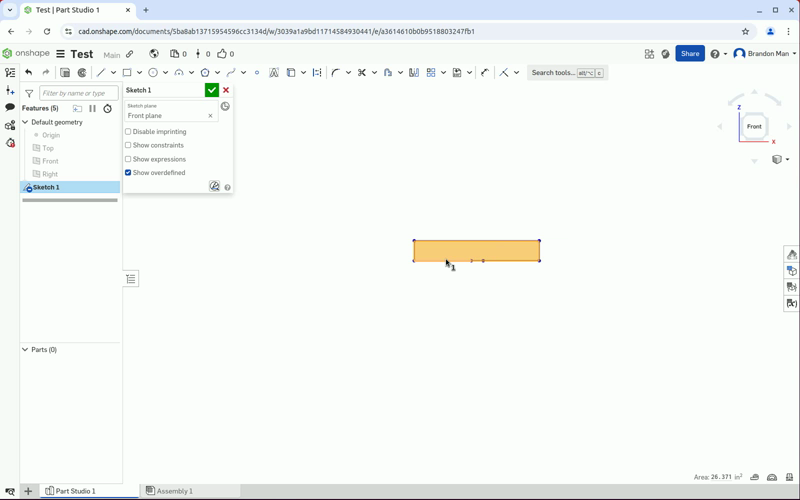
scroll(-6)
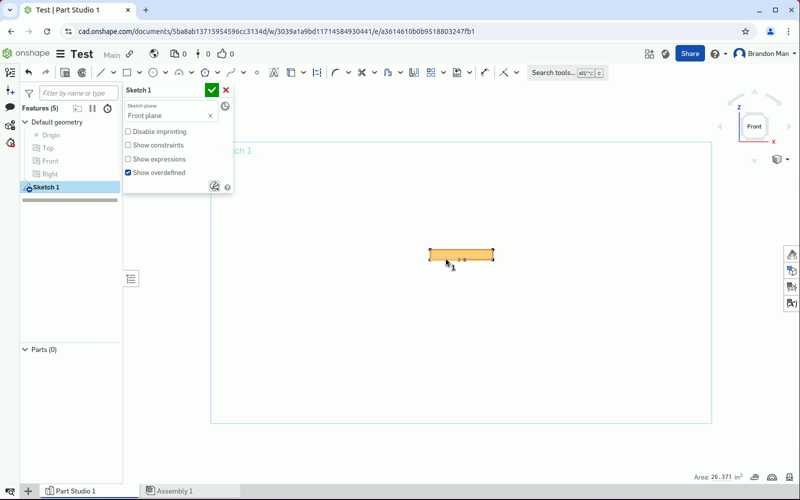
mouse_move(73, 352)
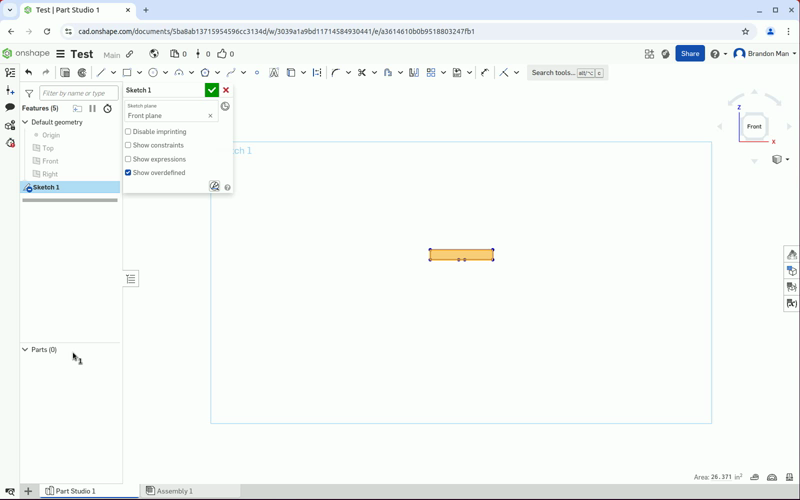
key(shift+y)
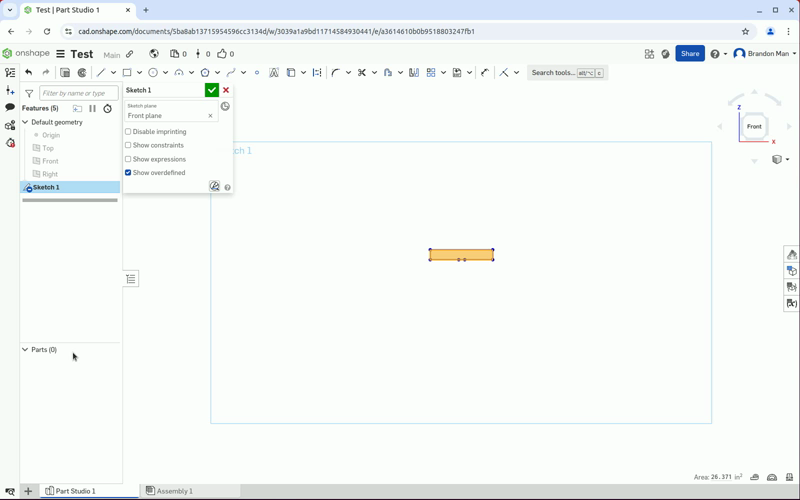
key(shift+e)
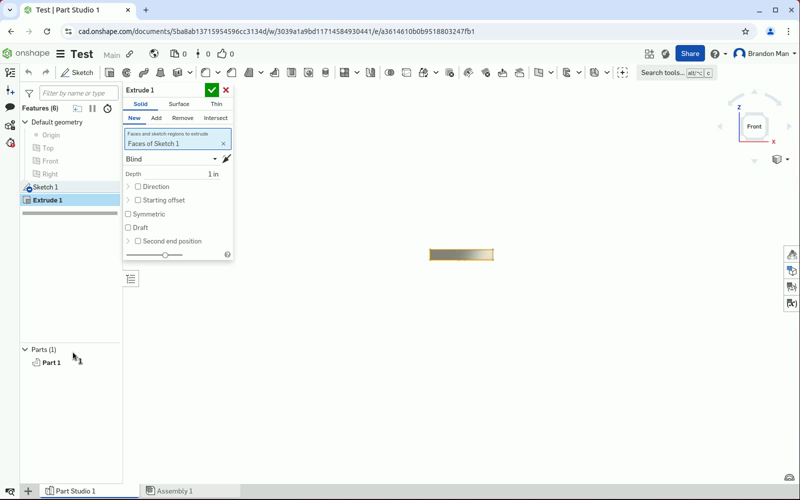
mouse_move(143, 106)
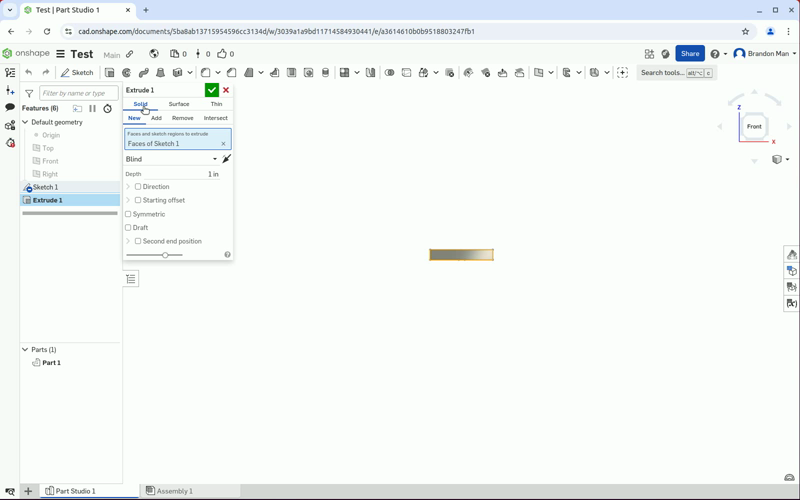
click(143, 106)
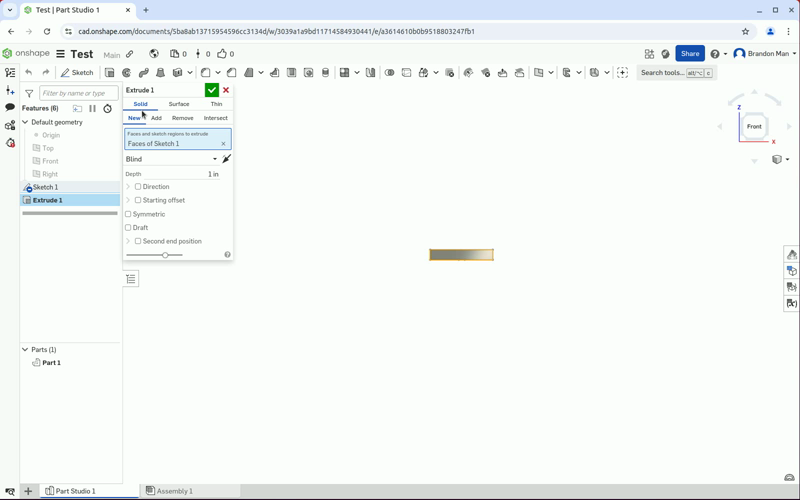
mouse_move(137, 120)
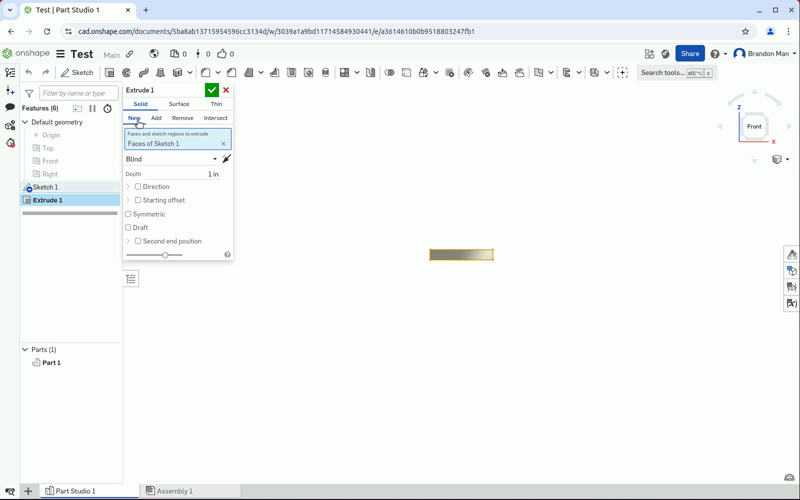
click(137, 120)
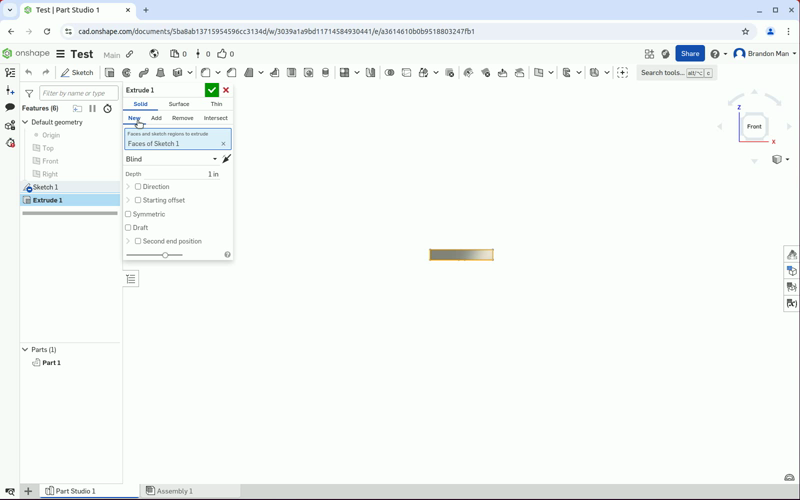
key(tab, 4)
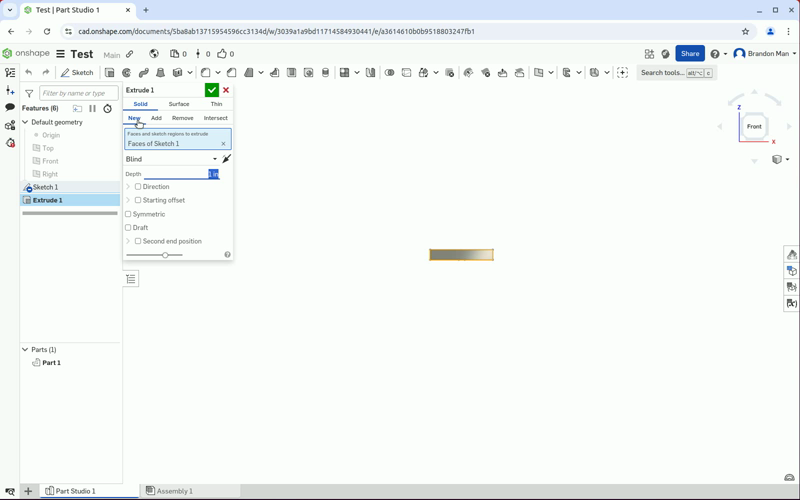
text(23.108)
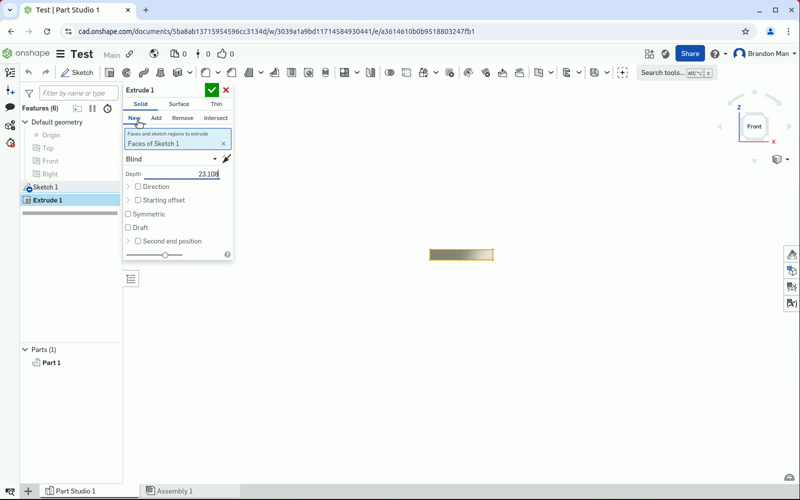
key(enter)
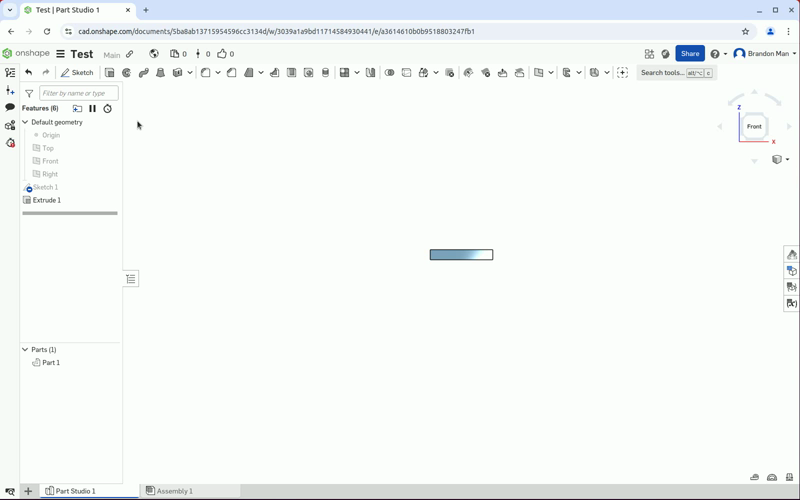
key(shift+h)
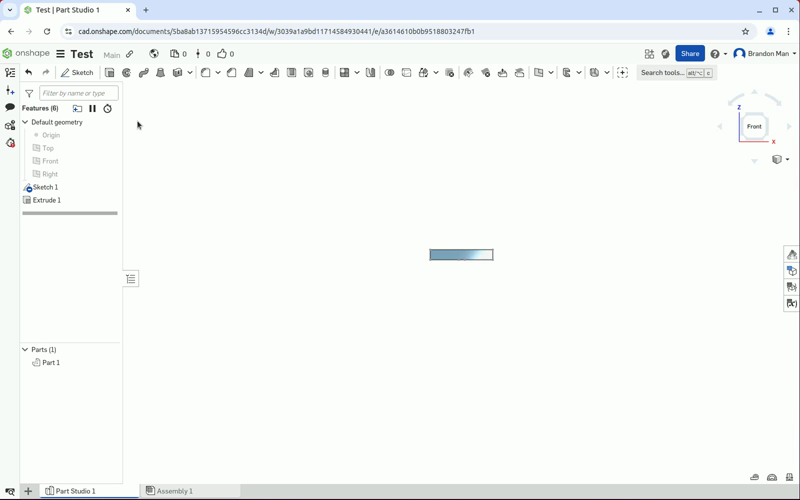
key(shift+h)
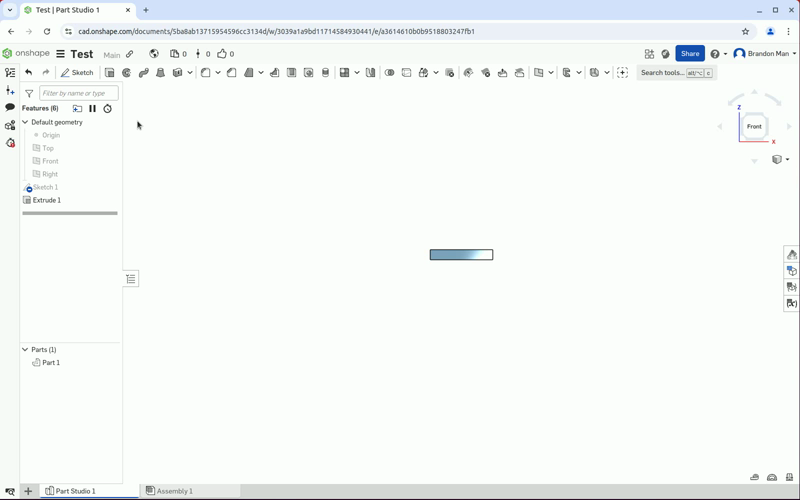
mouse_move(73, 189)
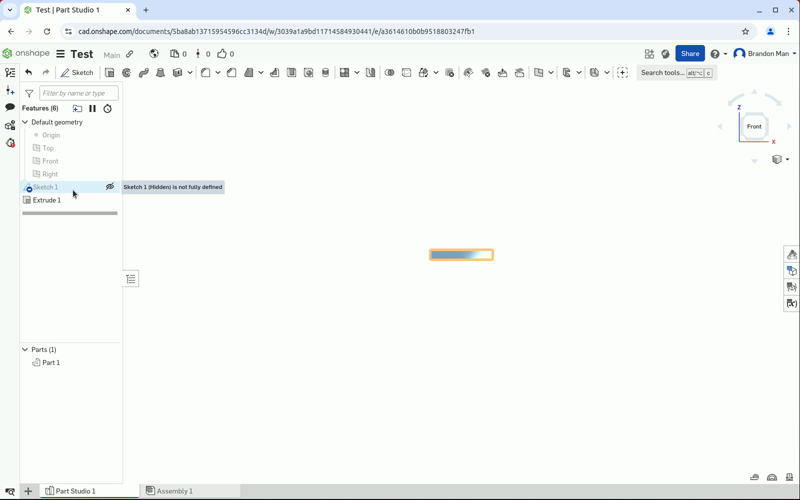
click(73, 189)
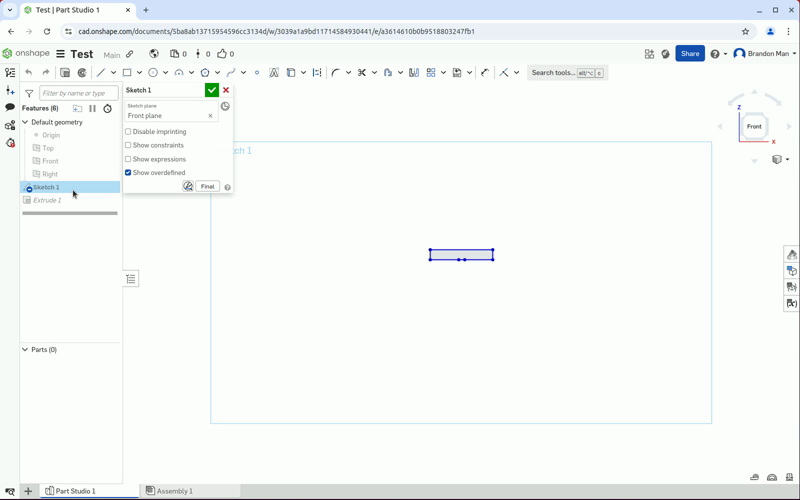
mouse_move(229, 92)
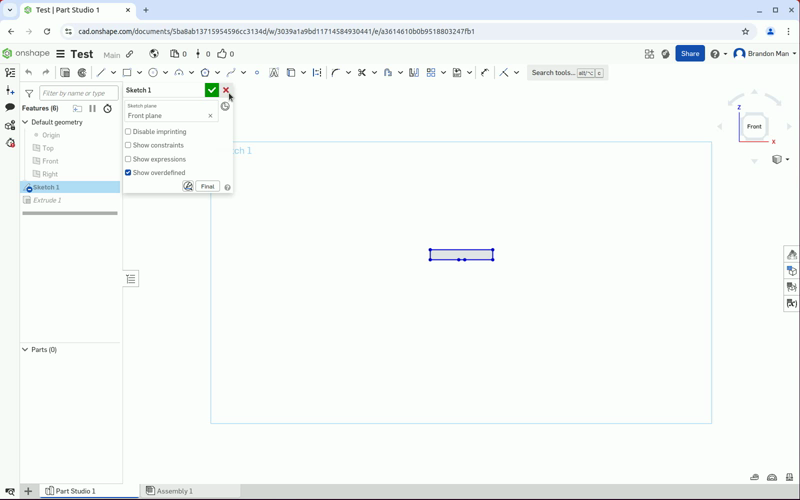
click(229, 92)
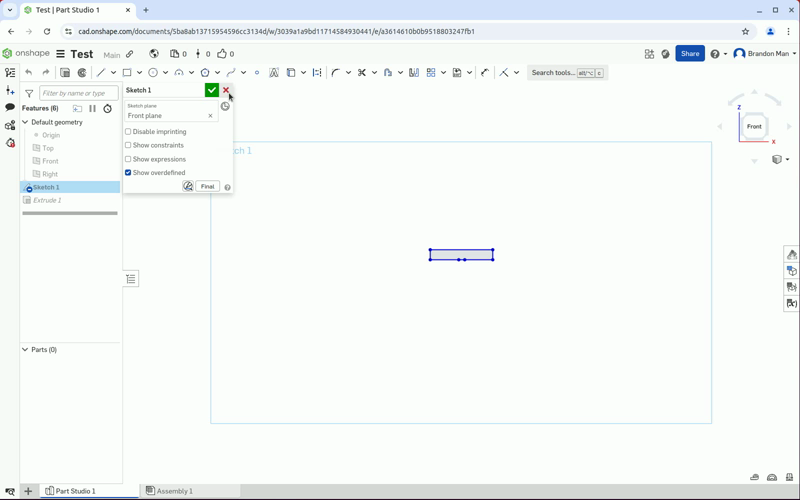
key(shift+s)
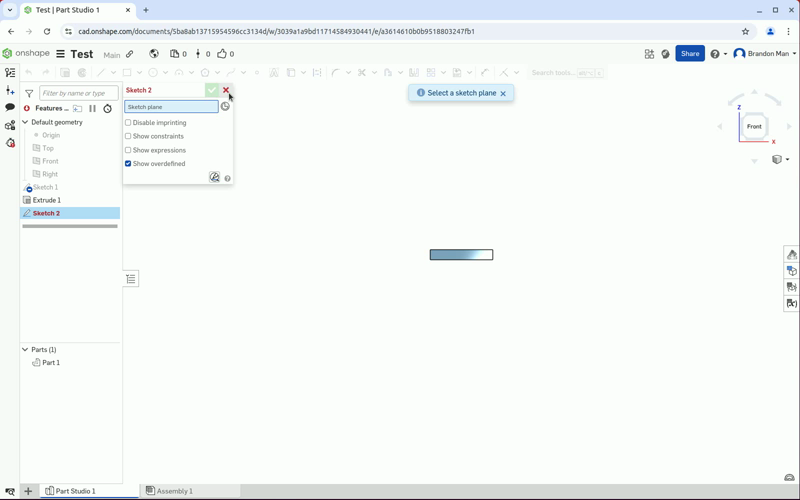
mouse_move(73, 163)
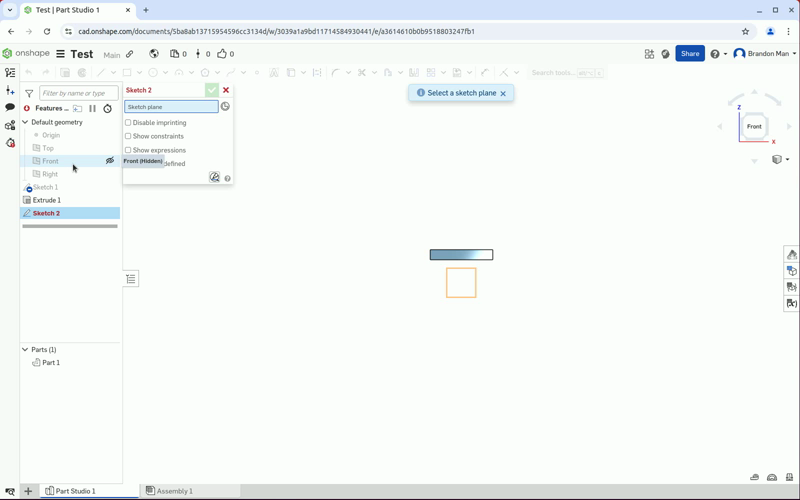
click(73, 163)
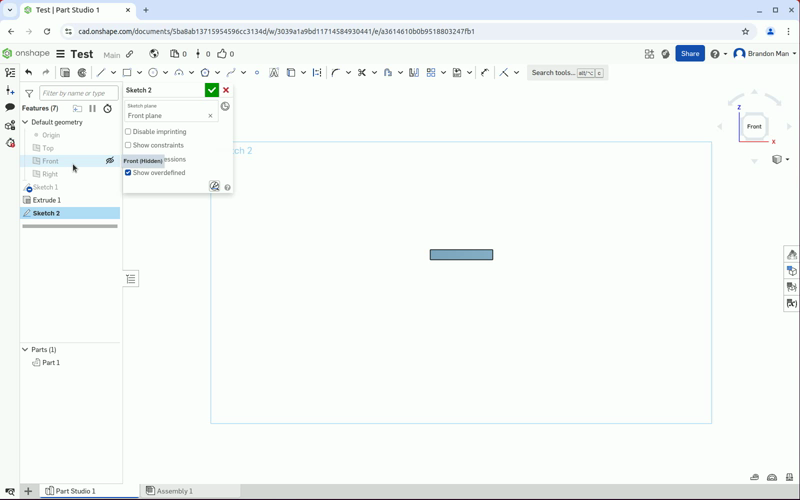
mouse_move(73, 352)
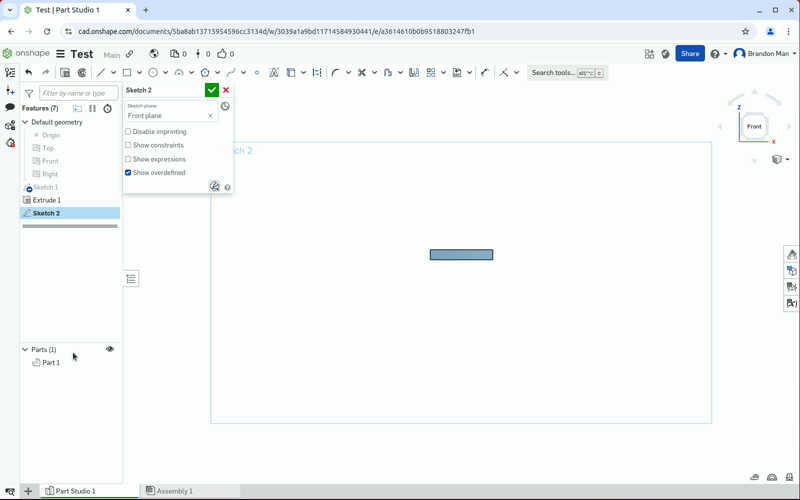
key(y)
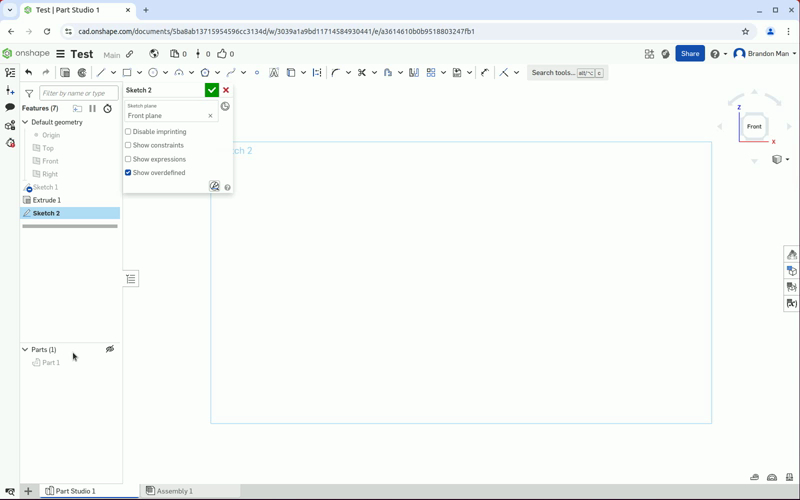
key(l)
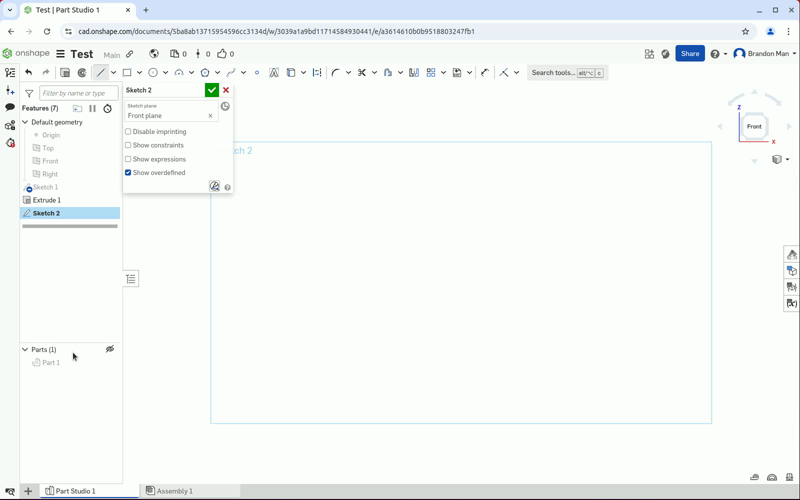
key_down(shift)
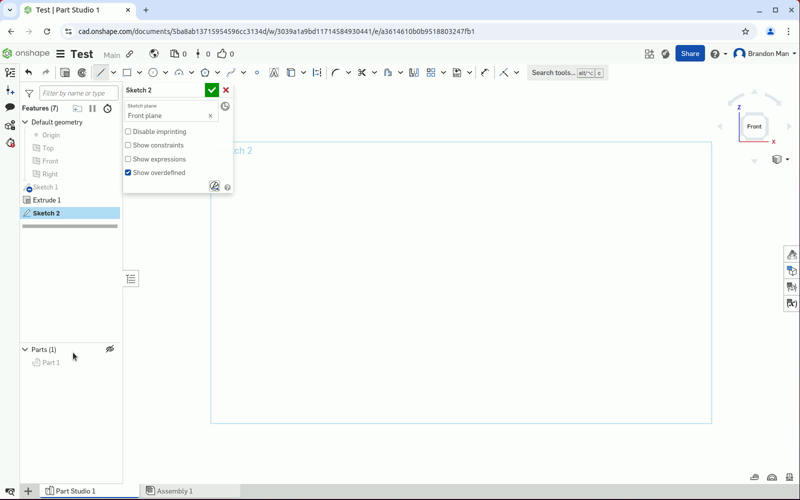
mouse_move(430, 316)
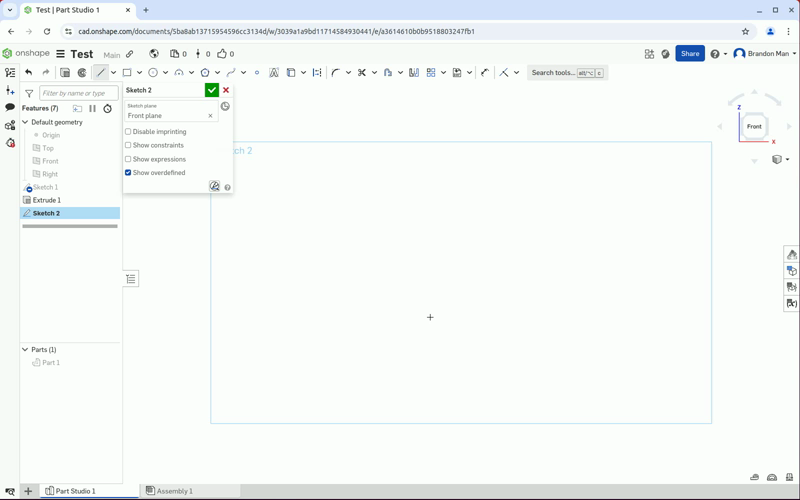
click(430, 316)
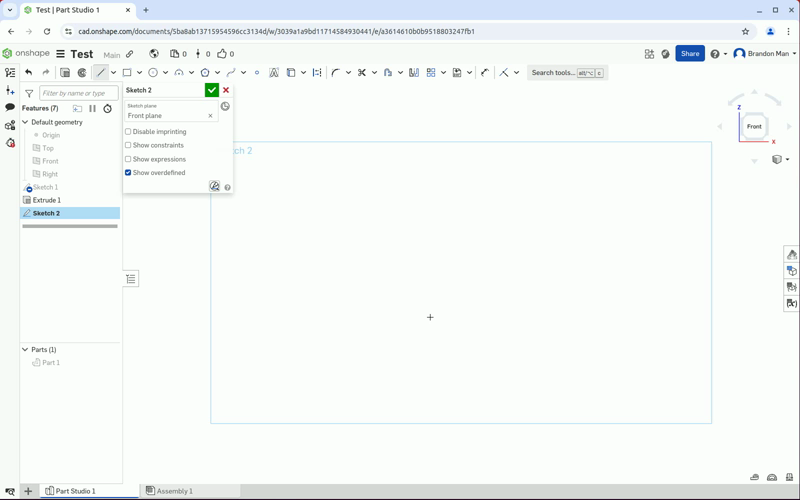
key_up(shift)
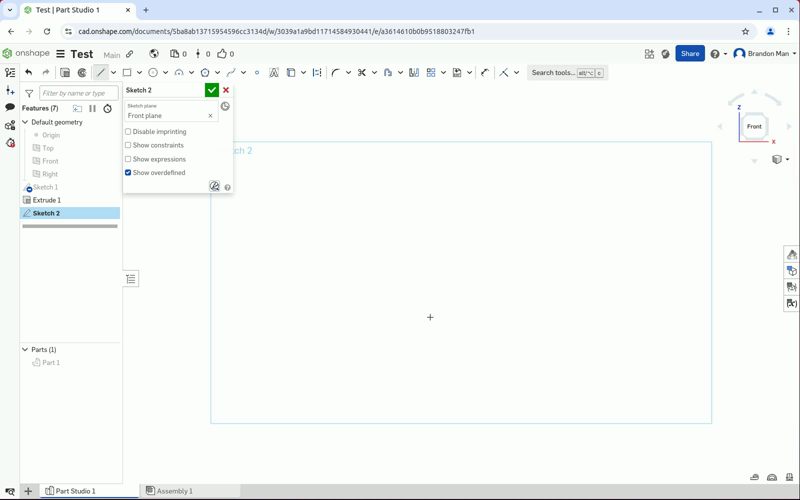
key_down(shift)
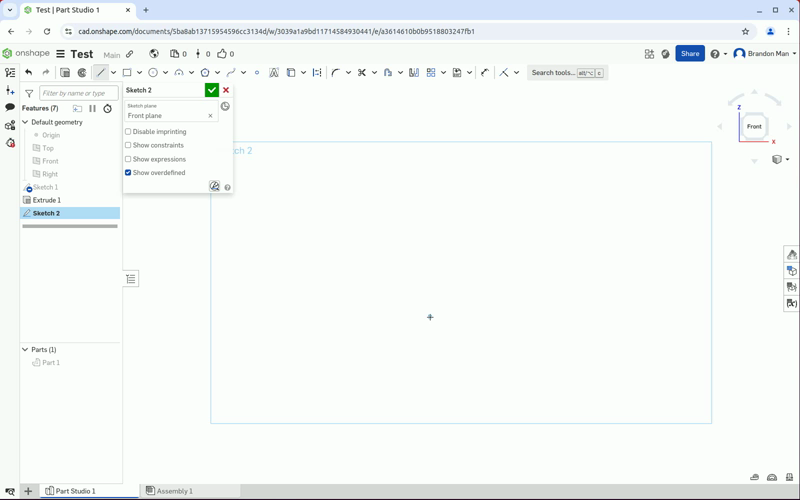
mouse_move(492, 316)
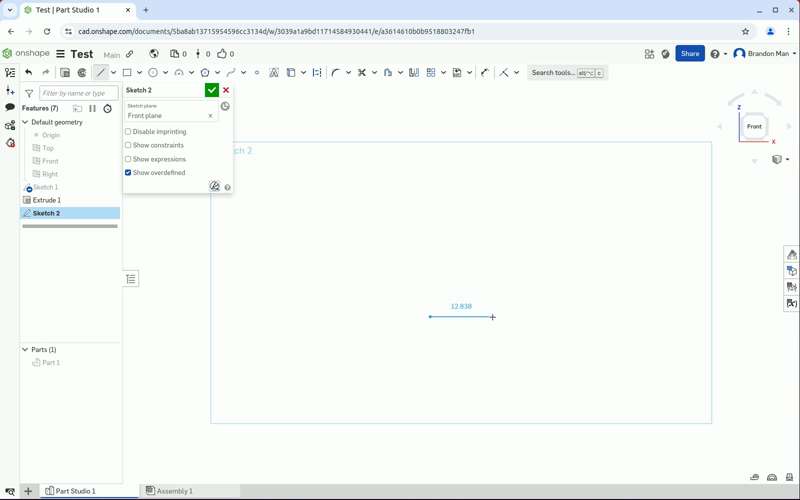
click(492, 316)
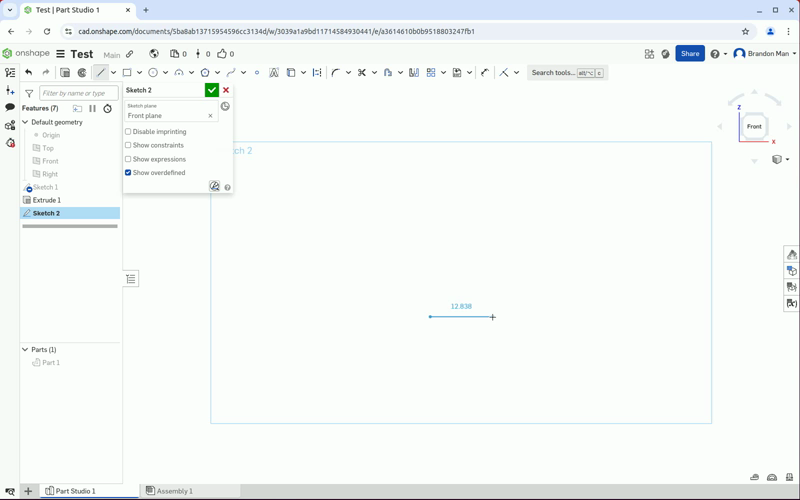
key_up(shift)
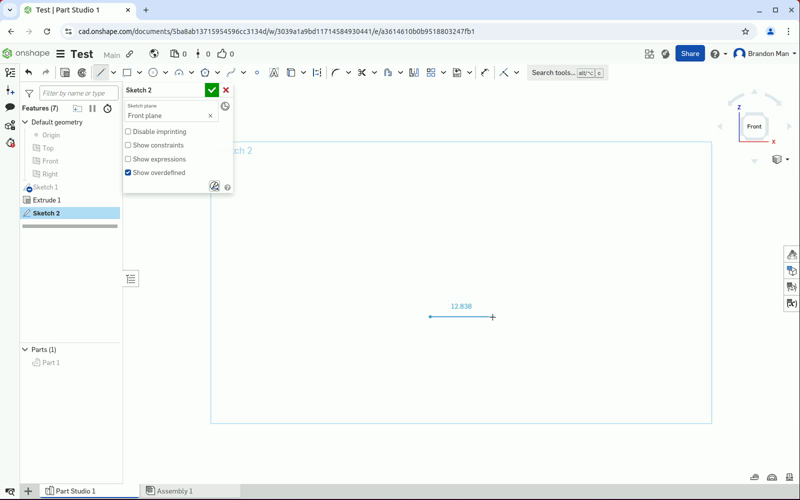
key_down(shift)
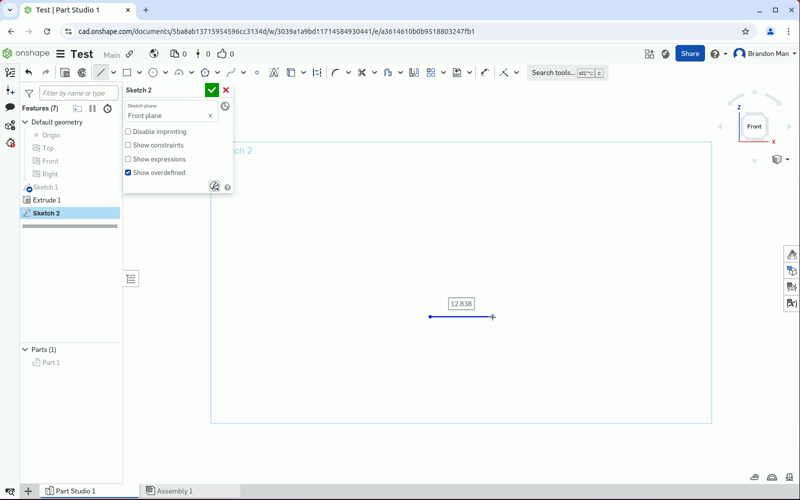
mouse_move(522, 316)
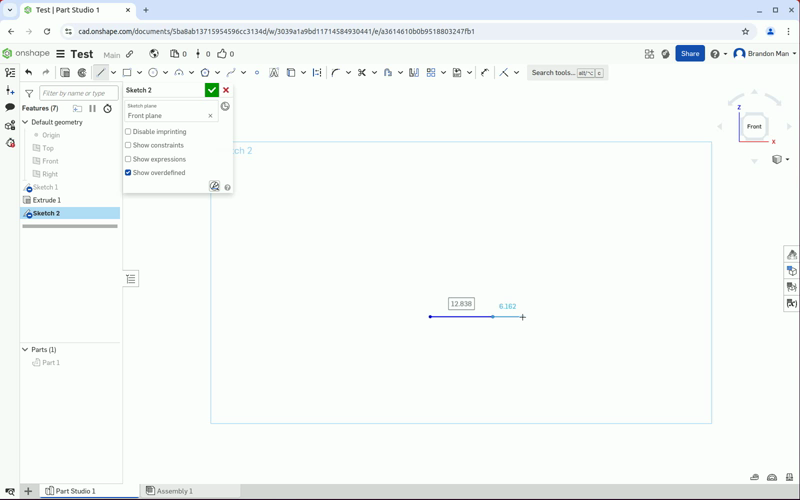
mouse_move(492, 307)
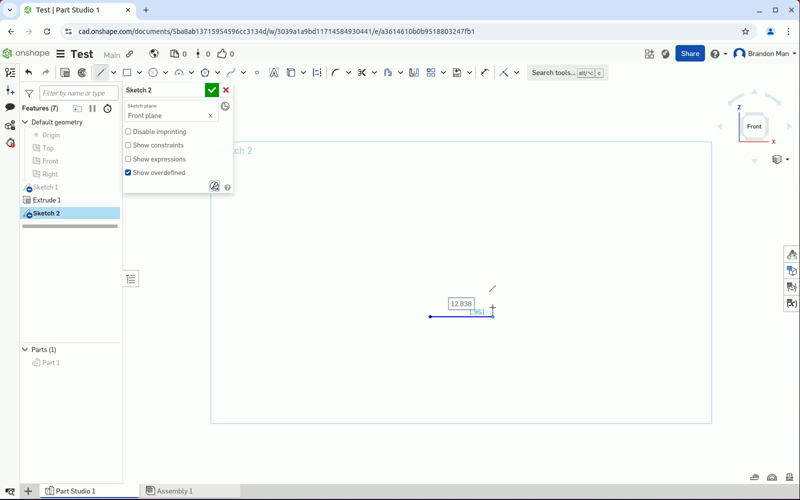
click(492, 307)
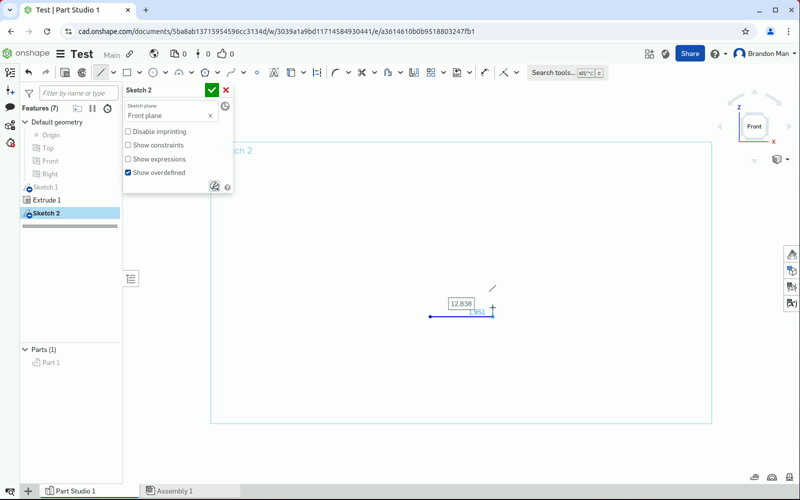
key_up(shift)
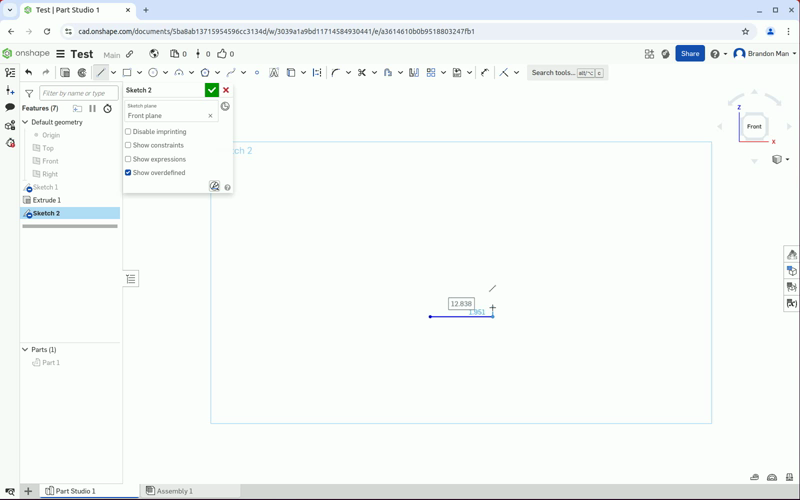
key_down(shift)
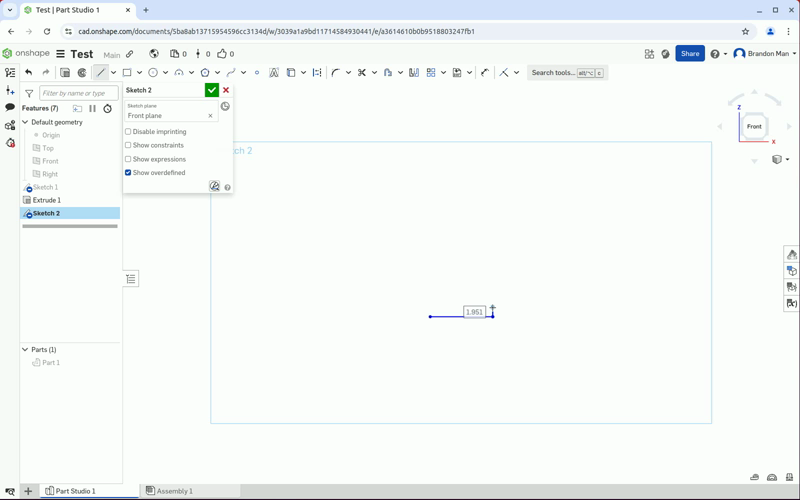
mouse_move(522, 307)
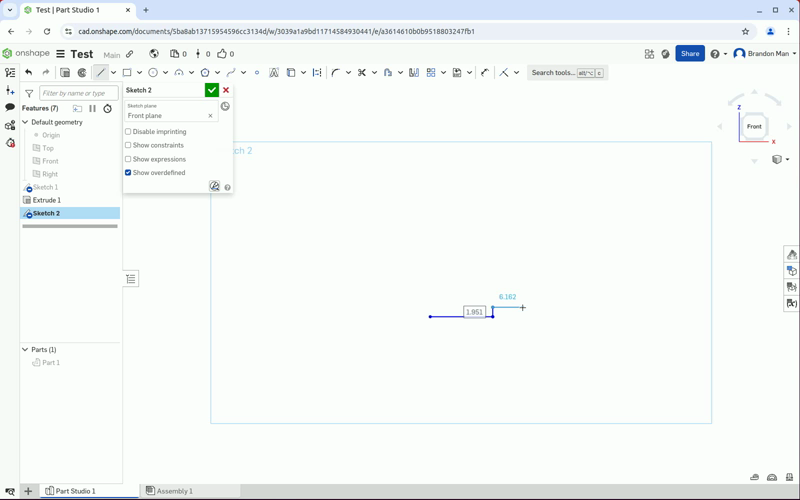
mouse_move(464, 307)
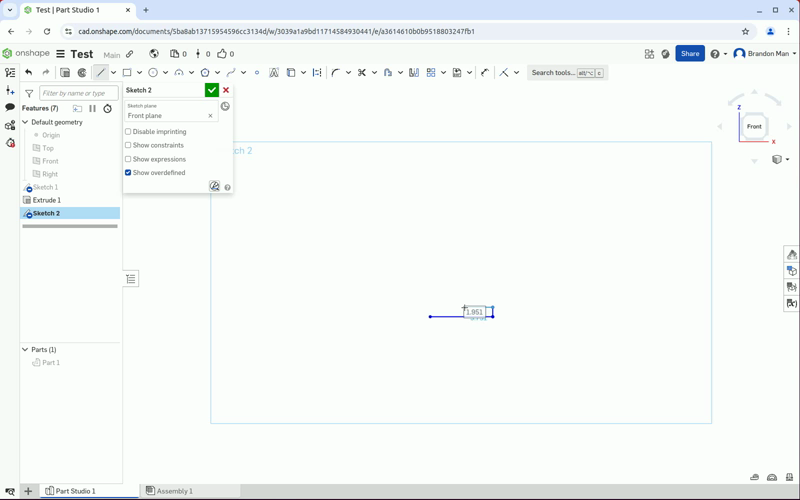
click(464, 307)
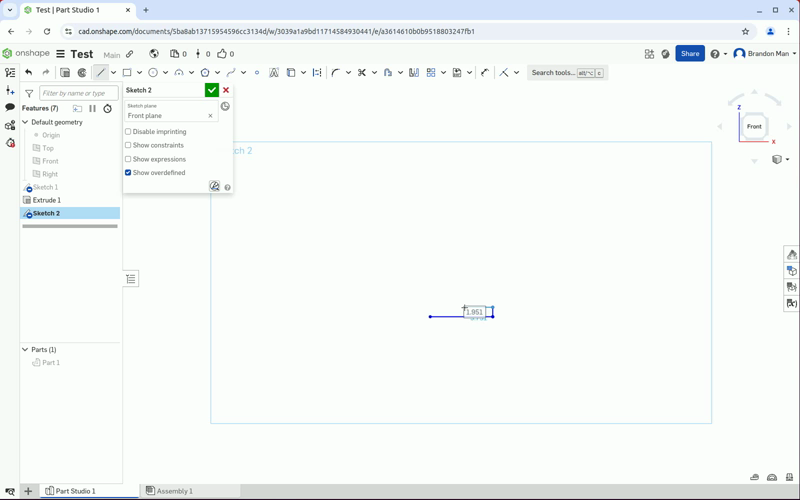
key_up(shift)
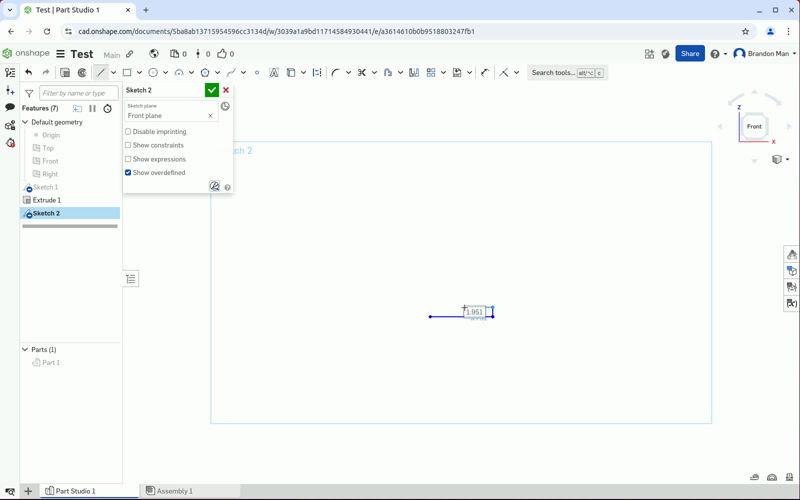
key_down(shift)
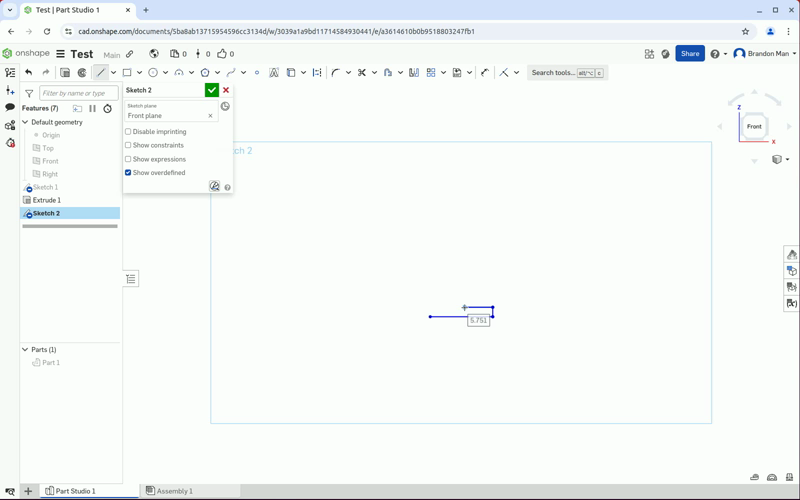
mouse_move(494, 307)
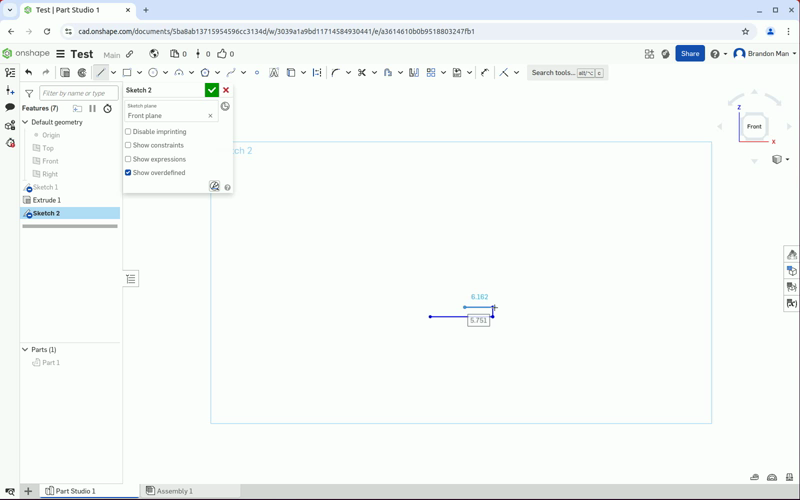
mouse_move(458, 307)
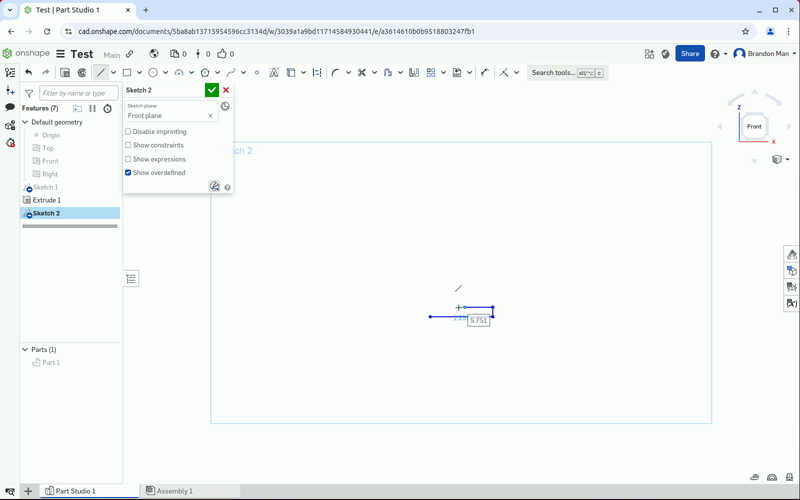
scroll(6)
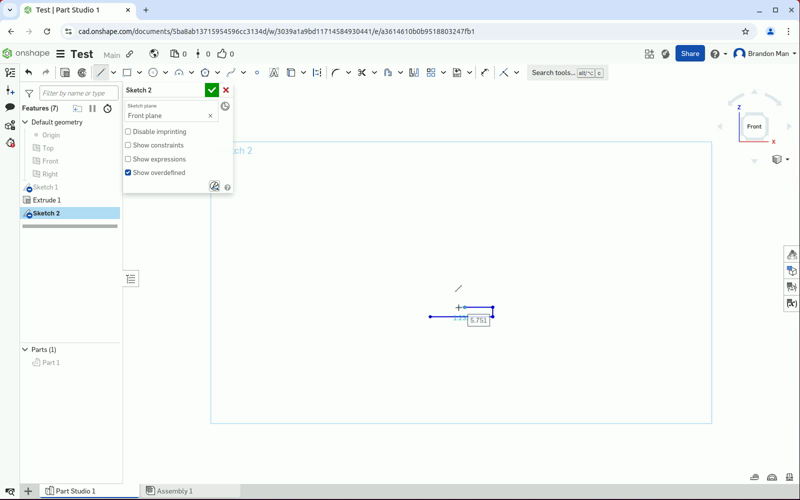
scroll(6)
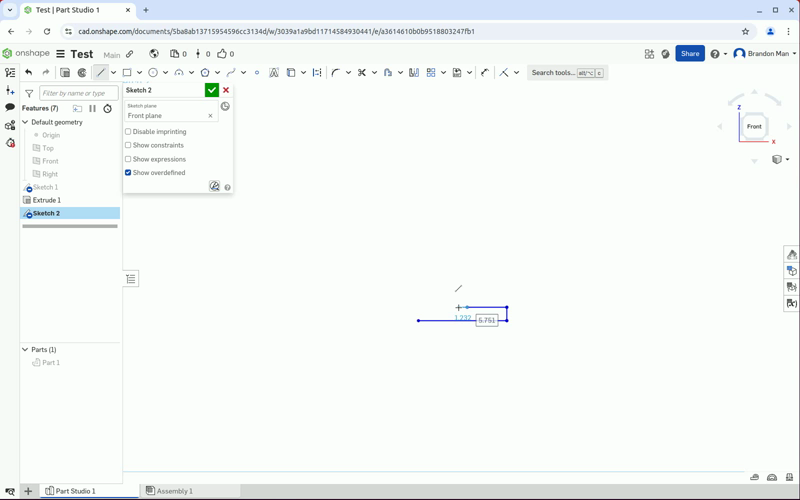
scroll(6)
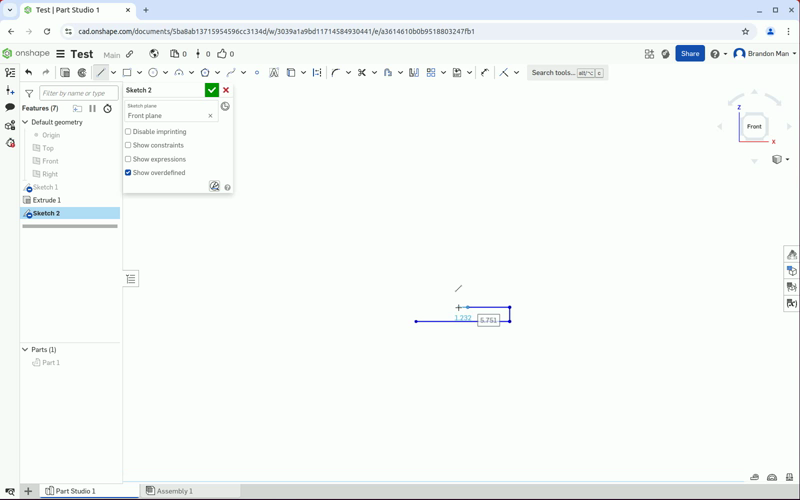
scroll(6)
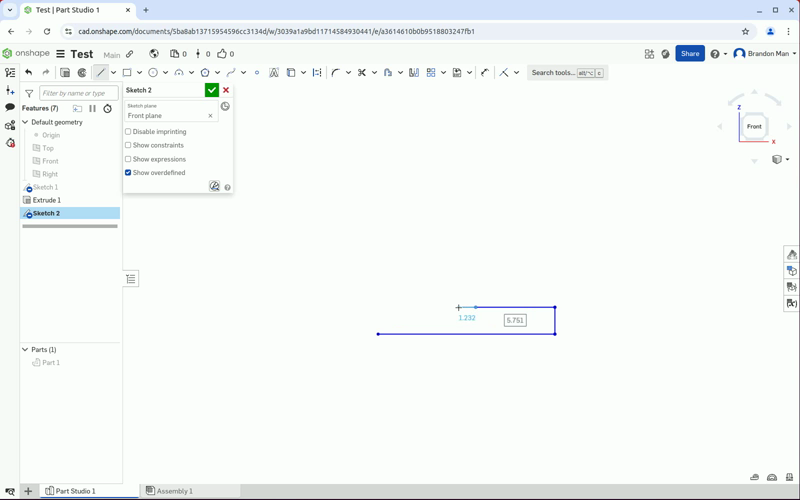
scroll(6)
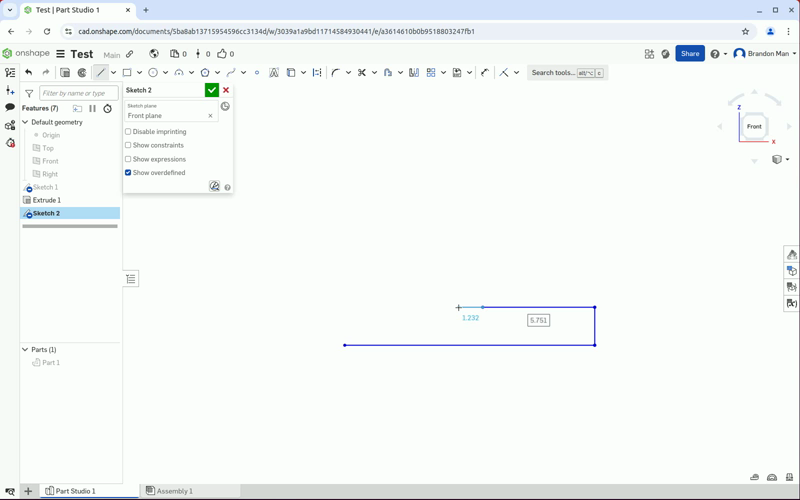
scroll(6)
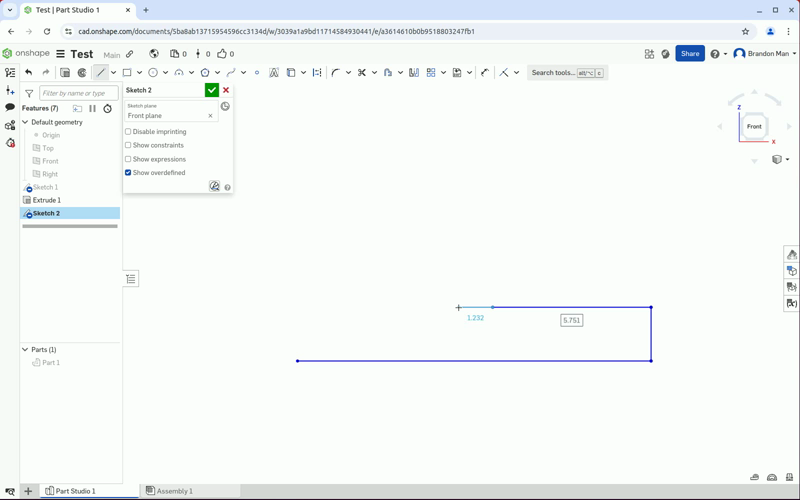
scroll(6)
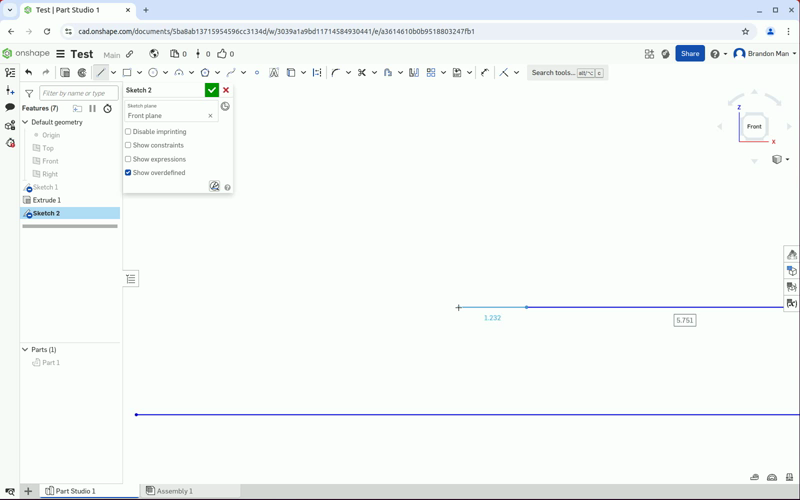
click(458, 307)
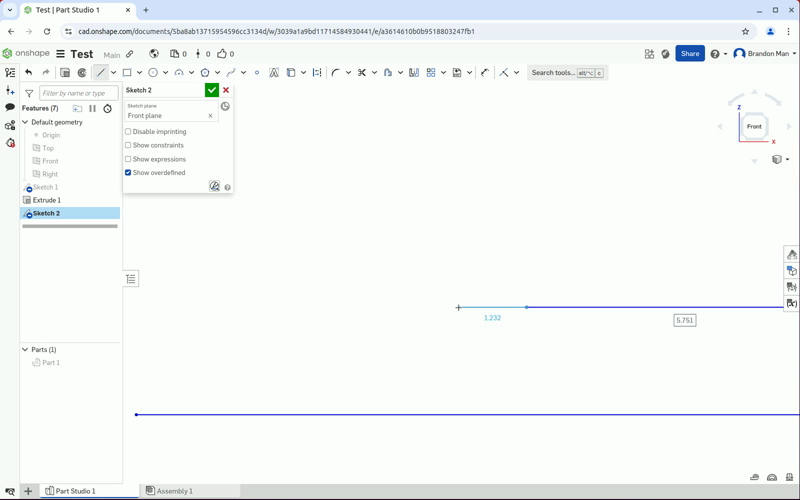
scroll(-6)
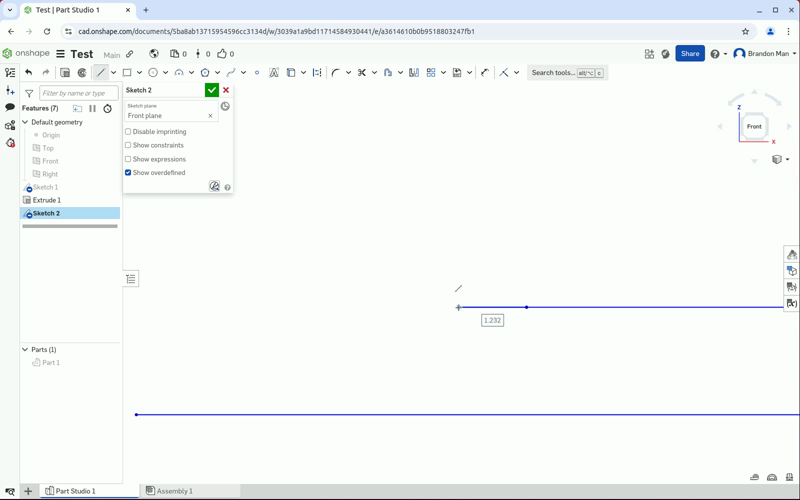
scroll(-6)
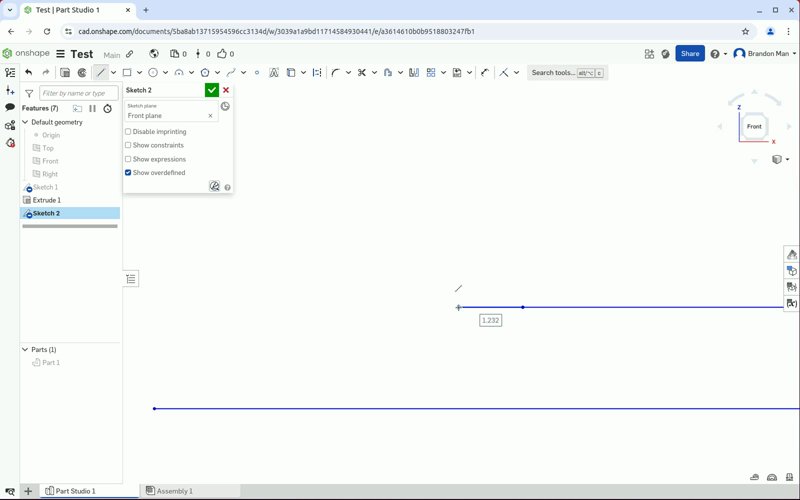
scroll(-6)
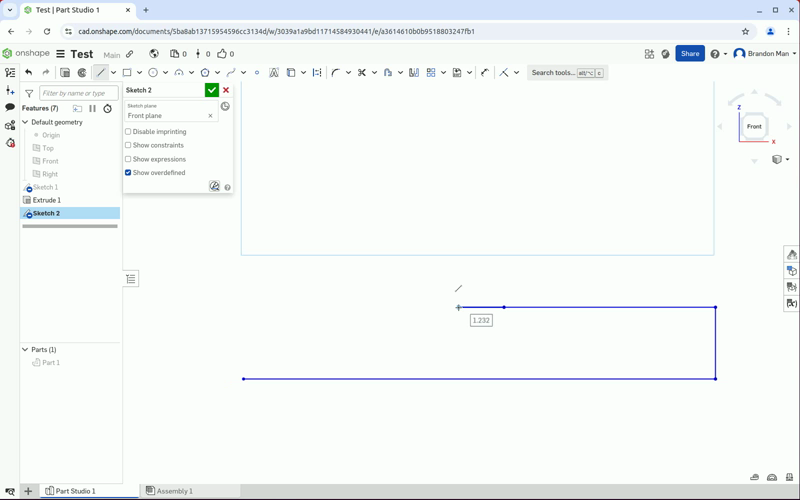
scroll(-6)
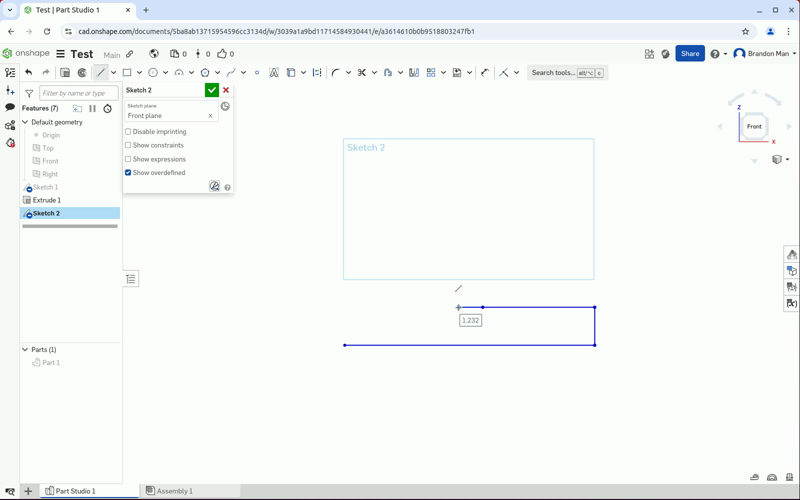
scroll(-6)
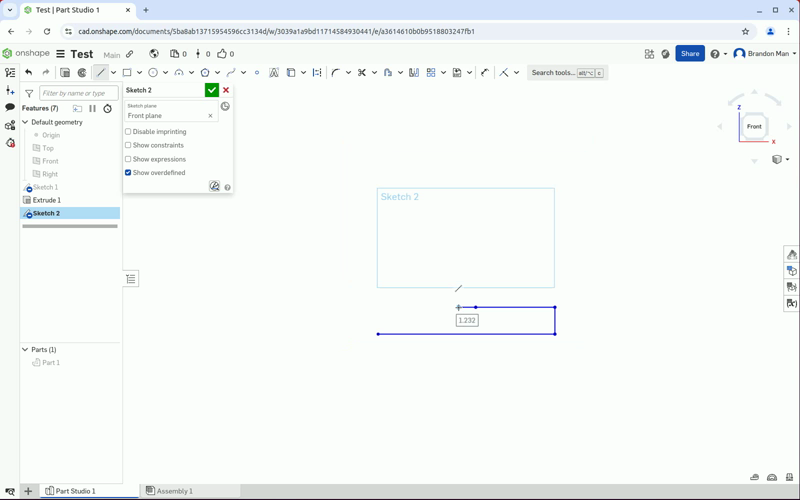
scroll(-6)
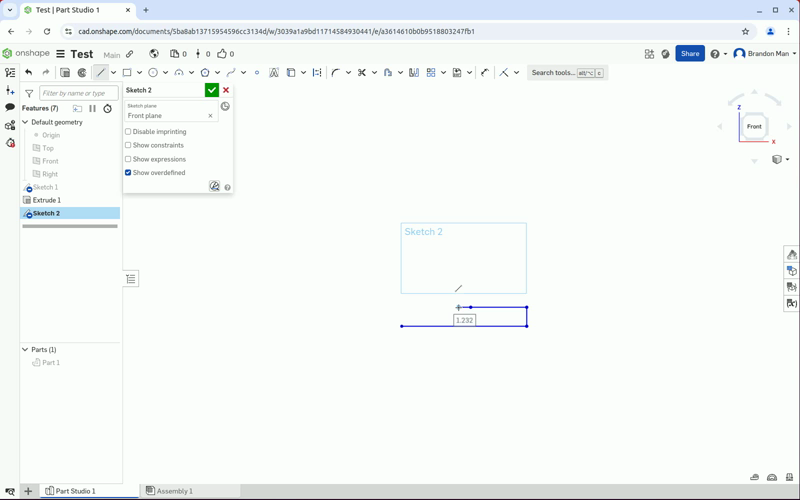
scroll(-6)
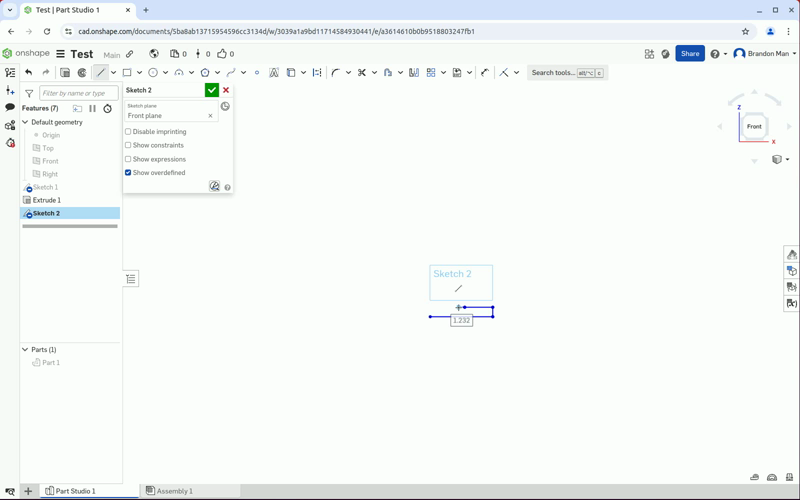
key_up(shift)
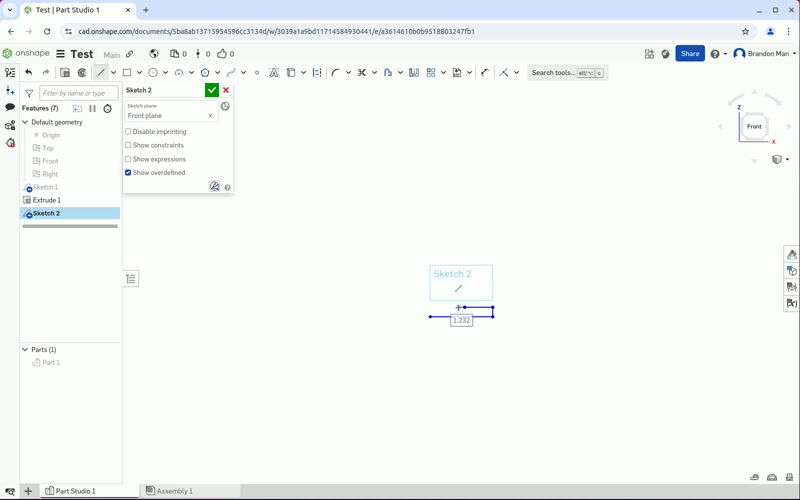
key_down(shift)
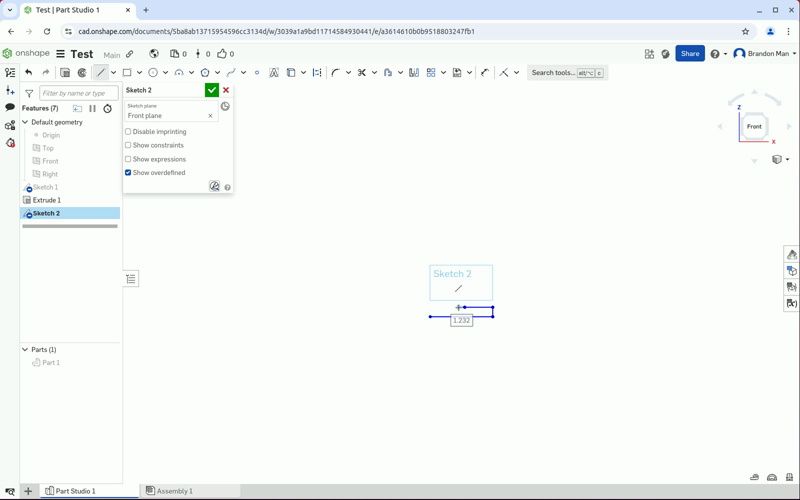
mouse_move(488, 307)
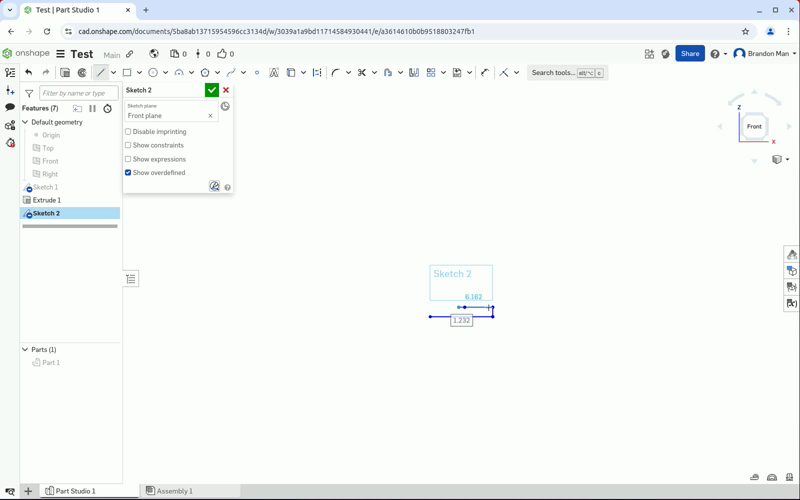
mouse_move(430, 307)
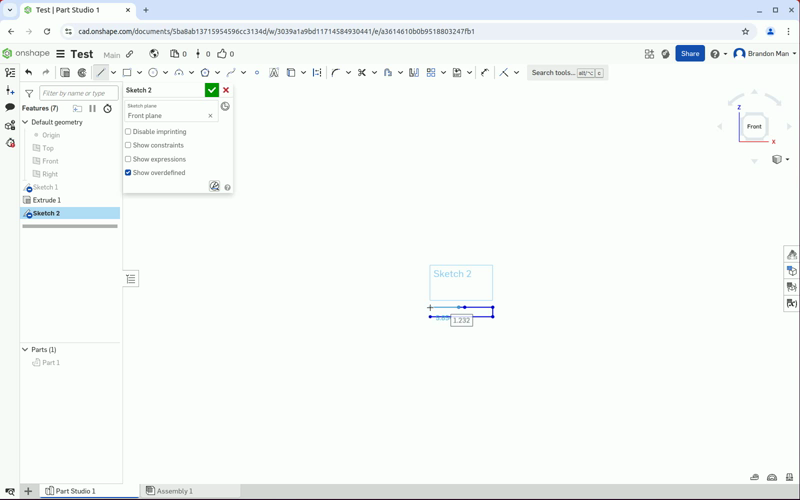
click(430, 307)
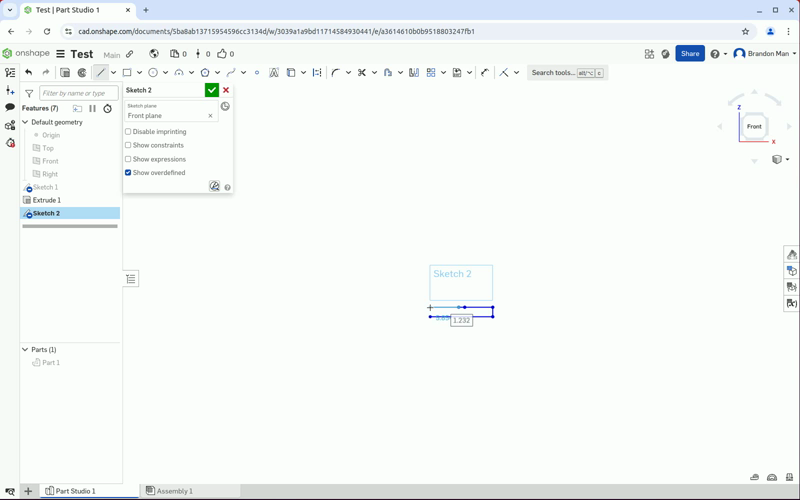
key_up(shift)
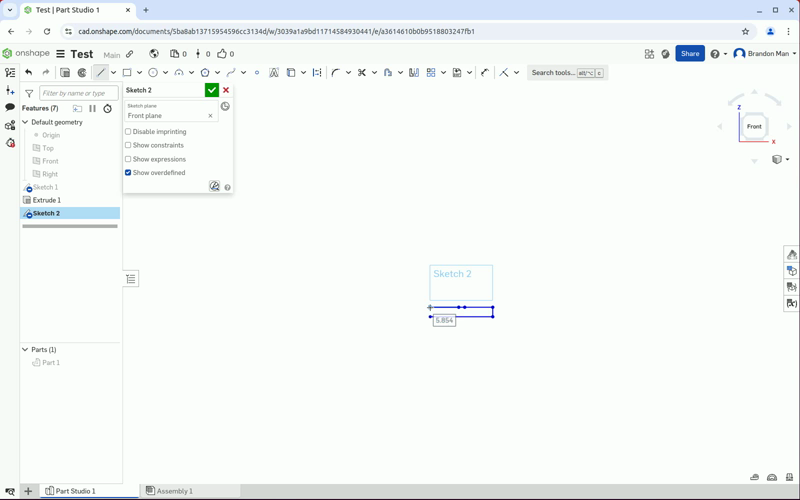
mouse_move(460, 307)
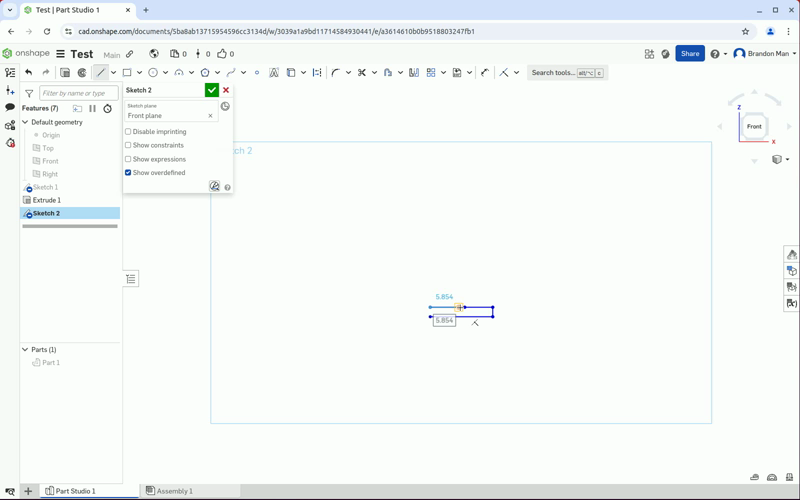
key_down(shift)
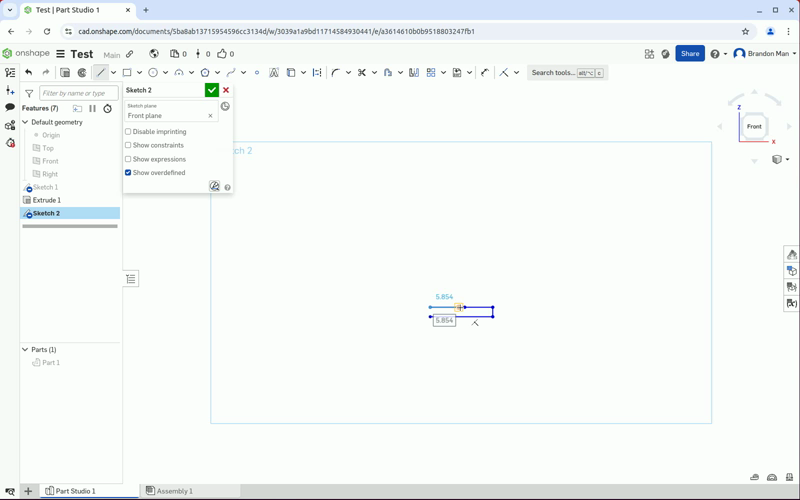
mouse_move(430, 316)
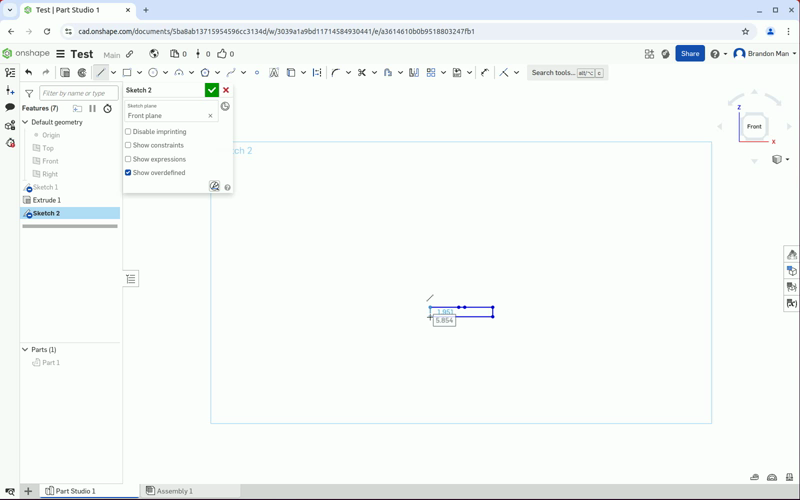
key_up(shift)
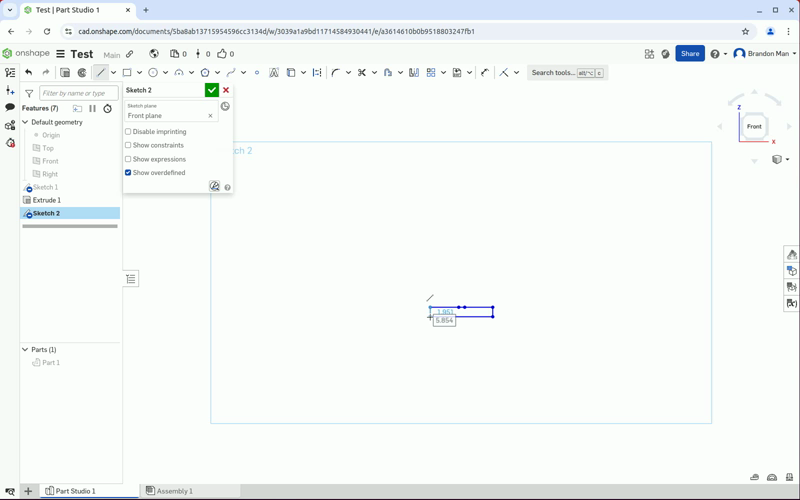
click(430, 316)
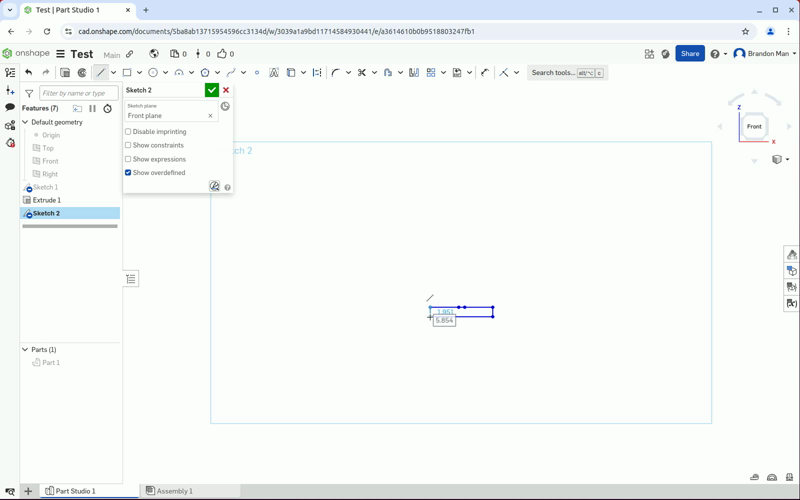
key(esc)
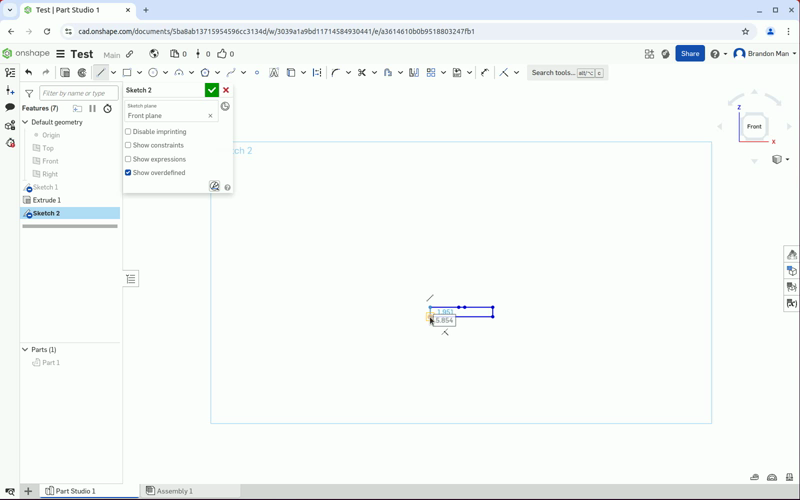
mouse_move(450, 308)
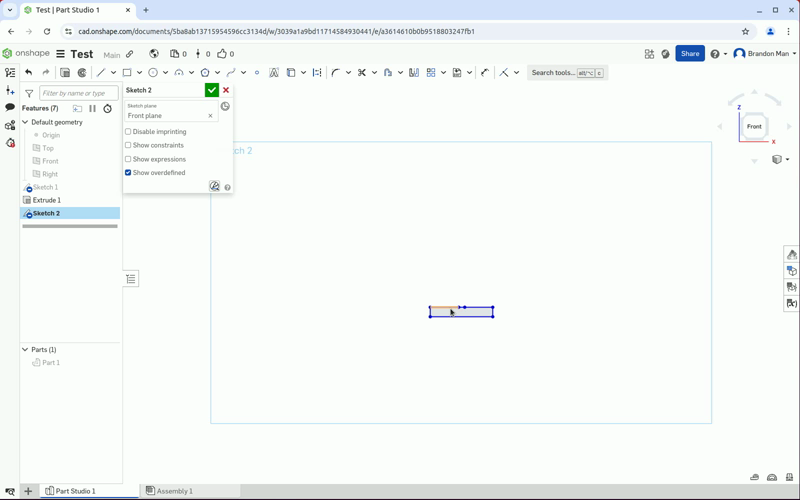
scroll(6)
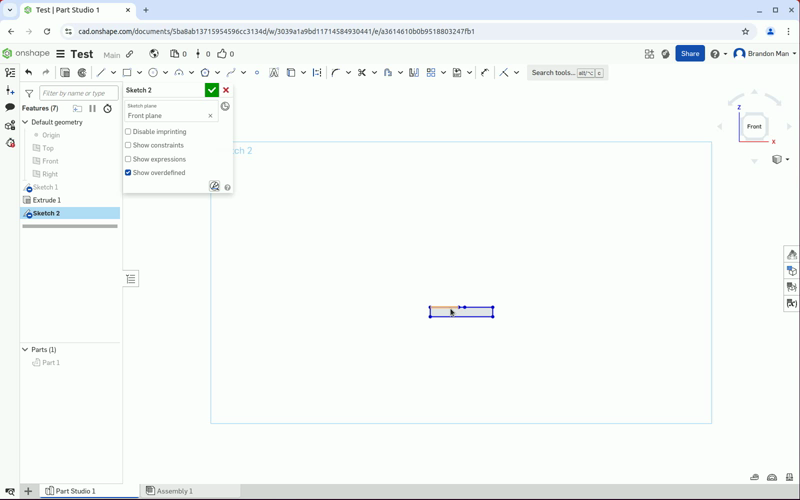
scroll(6)
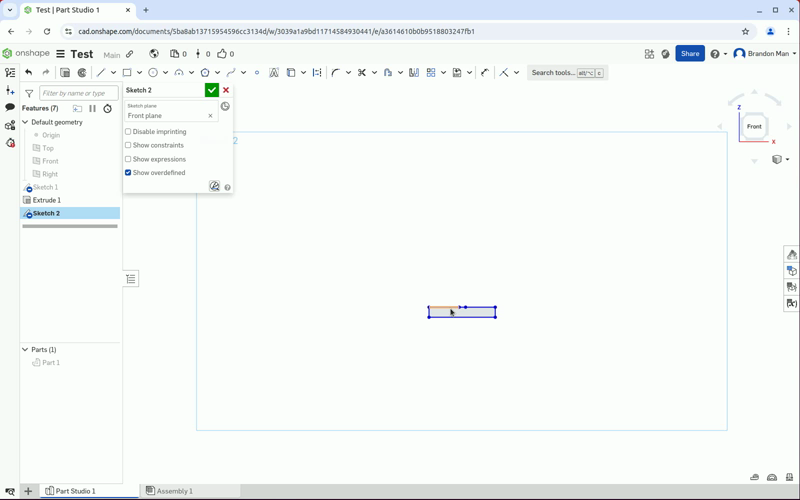
scroll(6)
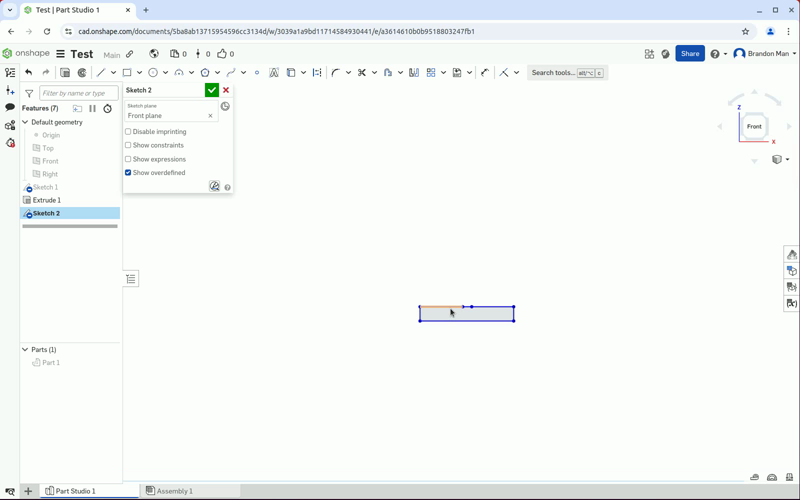
scroll(6)
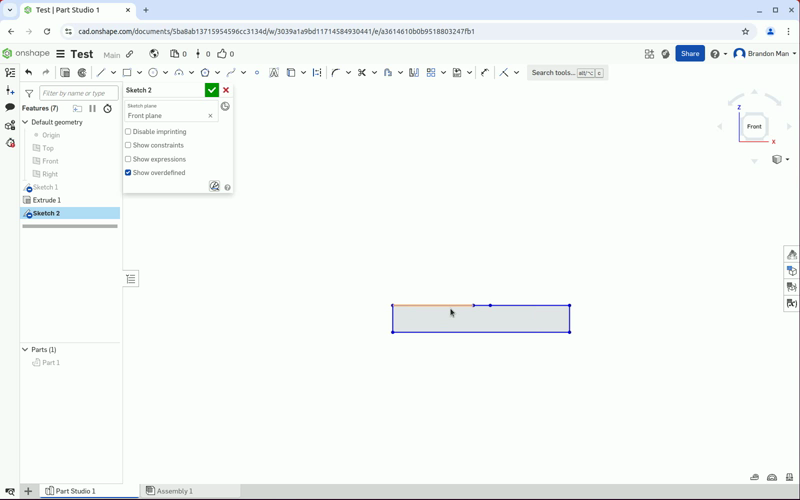
scroll(6)
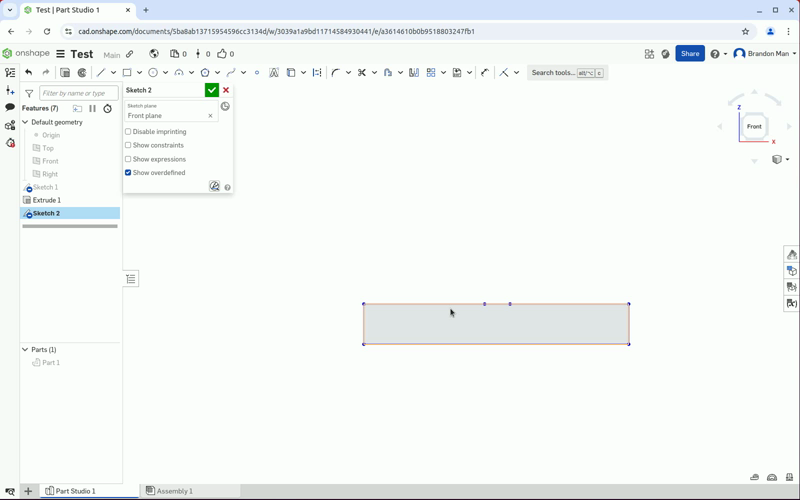
scroll(6)
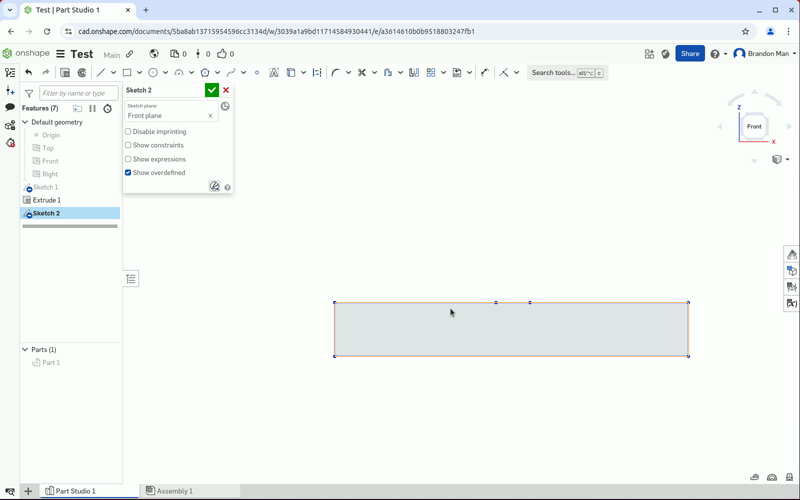
scroll(6)
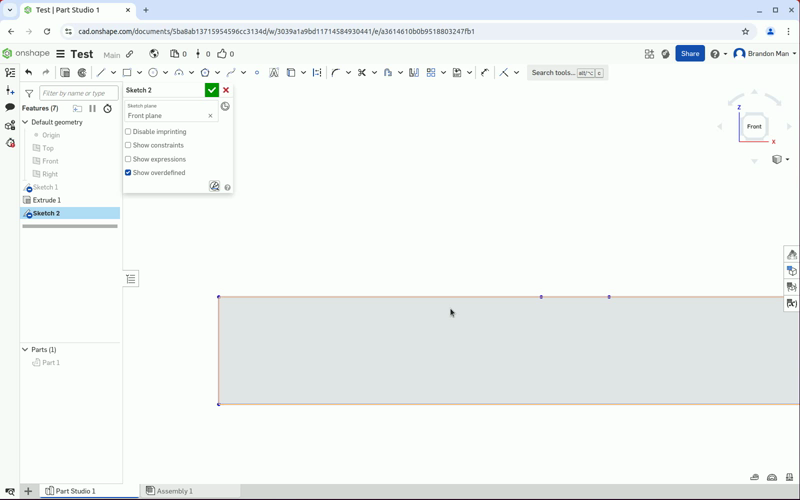
click(450, 308)
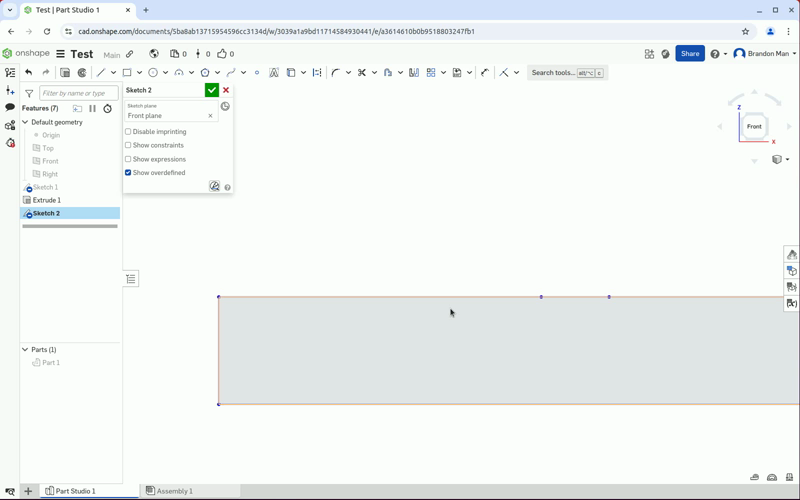
scroll(-6)
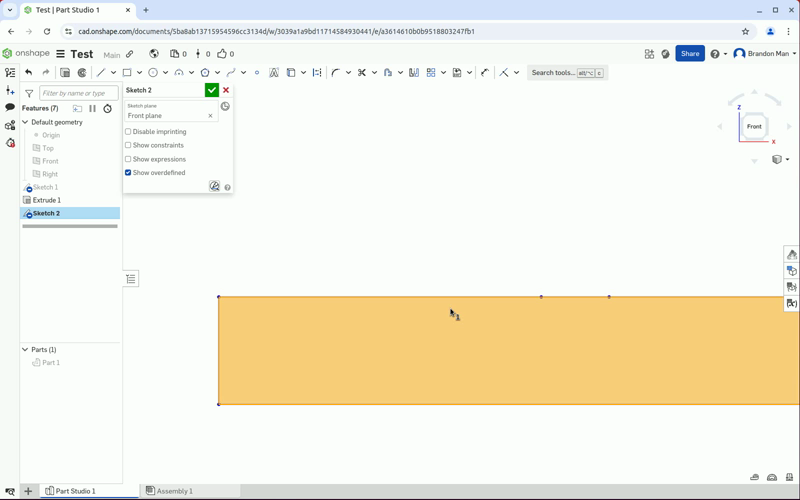
scroll(-6)
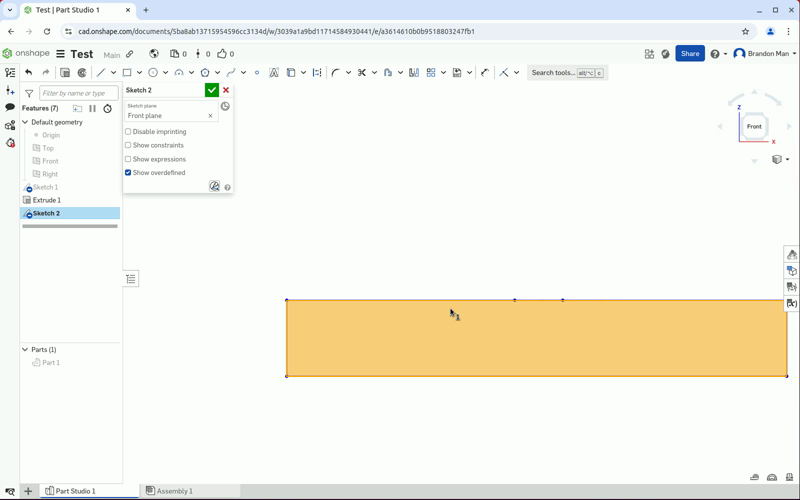
scroll(-6)
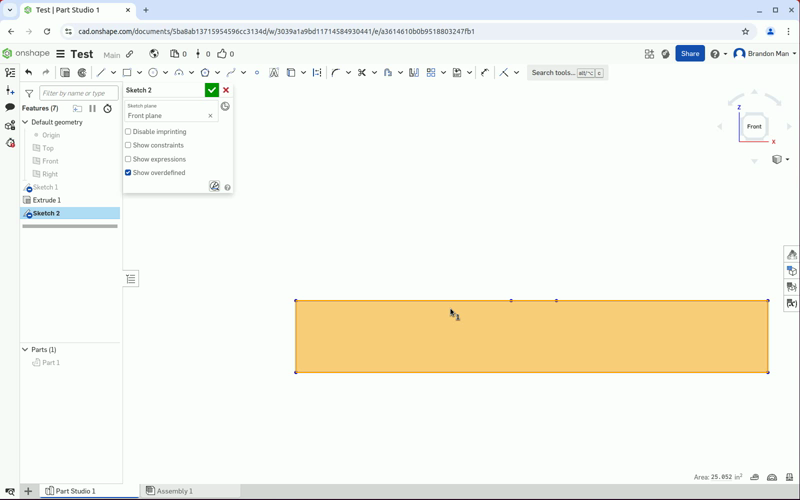
scroll(-6)
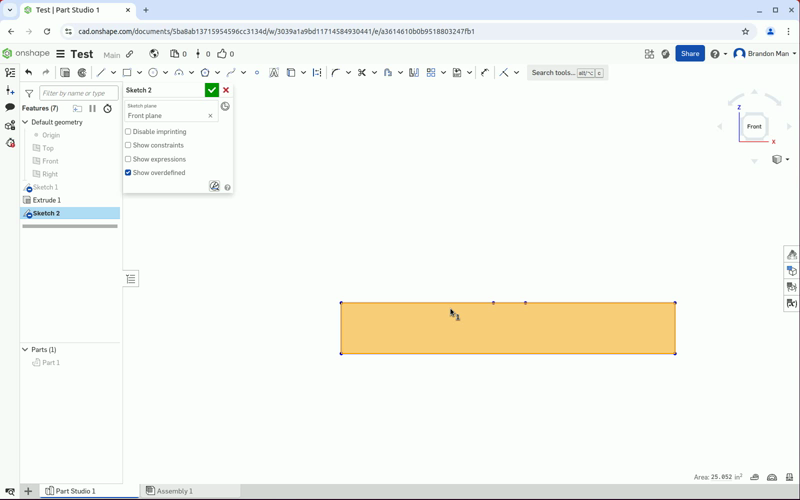
scroll(-6)
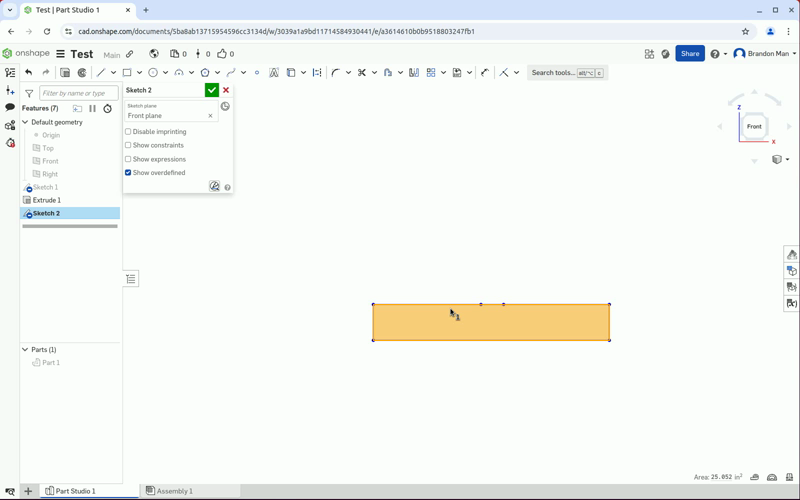
scroll(-6)
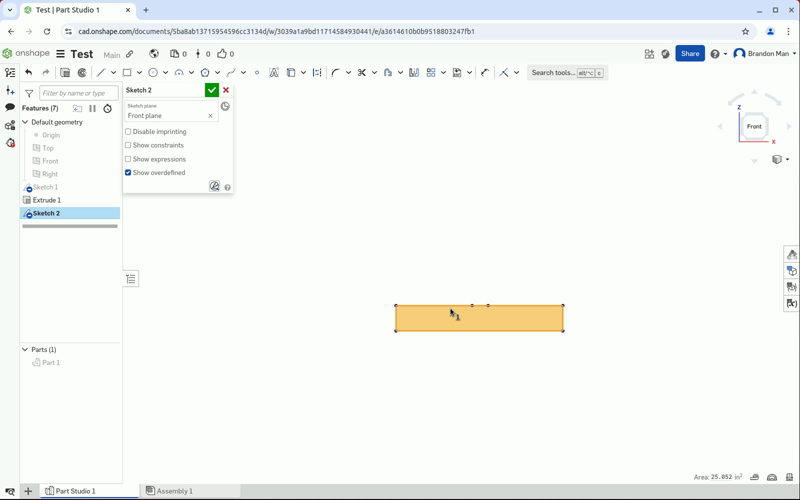
scroll(-6)
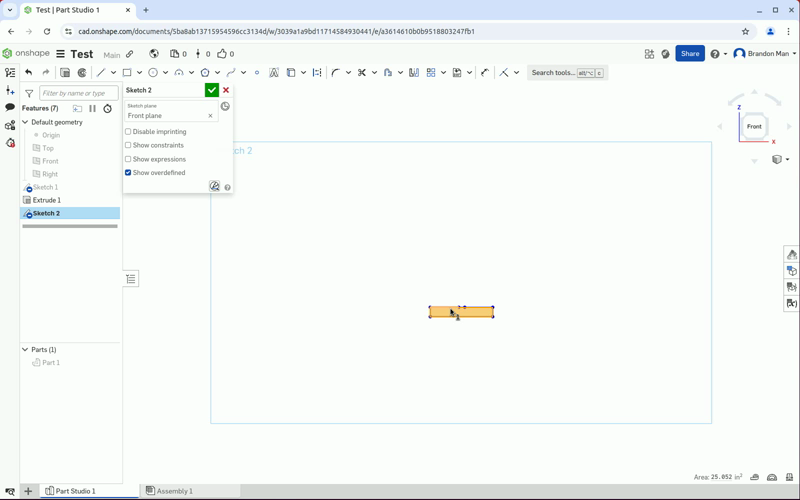
mouse_move(73, 352)
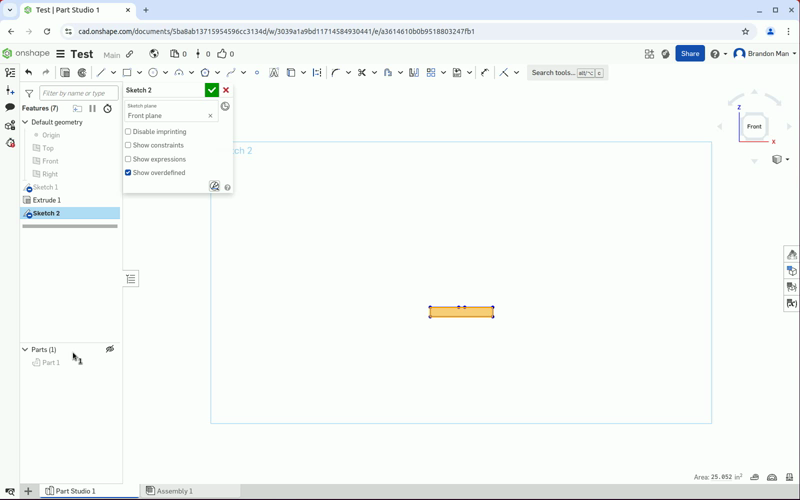
key(shift+y)
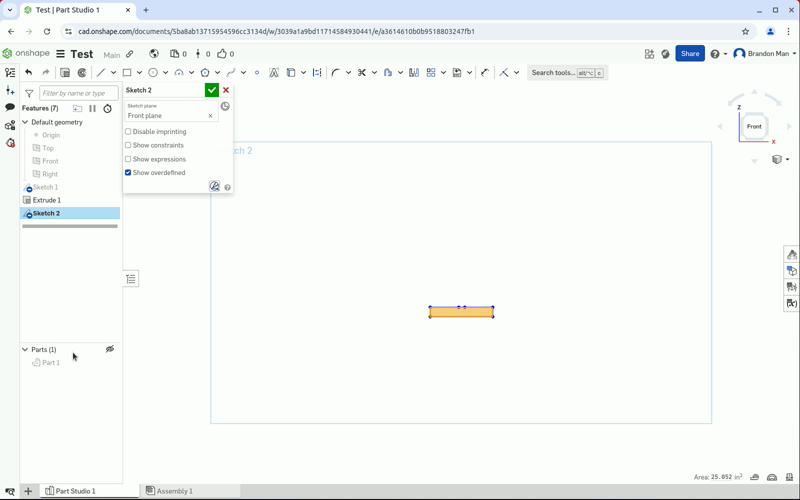
key(shift+e)
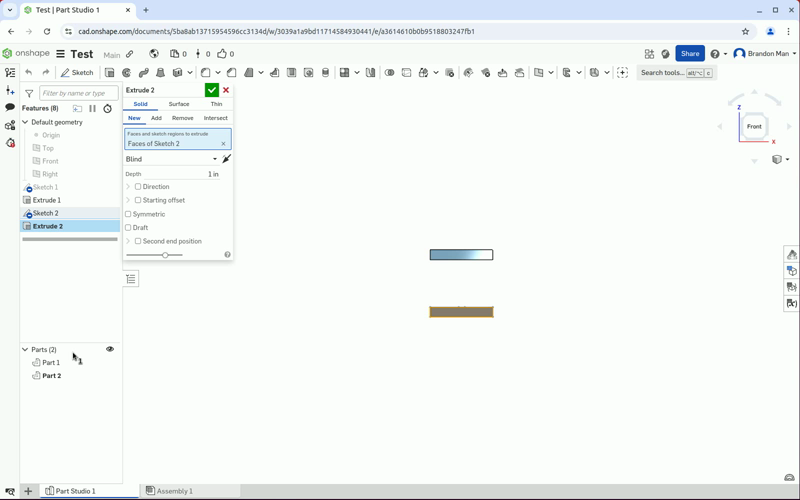
mouse_move(143, 106)
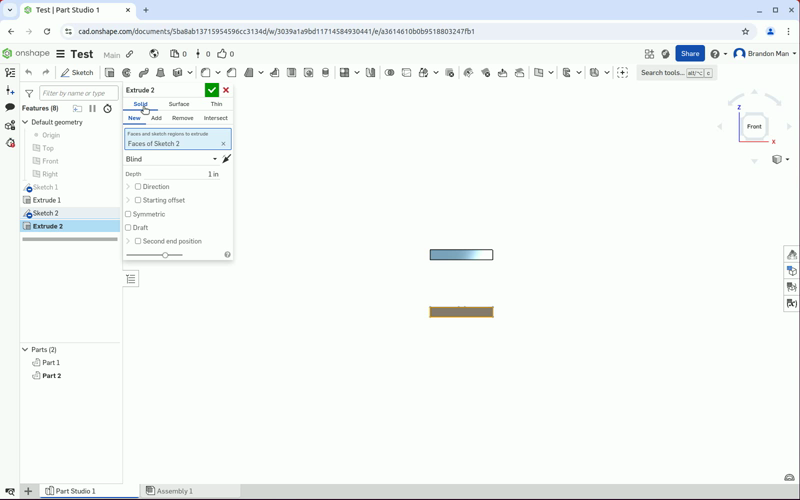
click(143, 106)
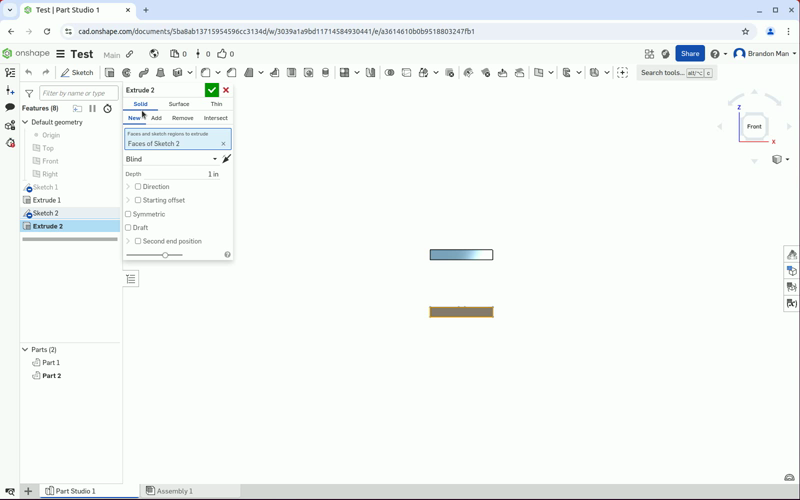
mouse_move(137, 120)
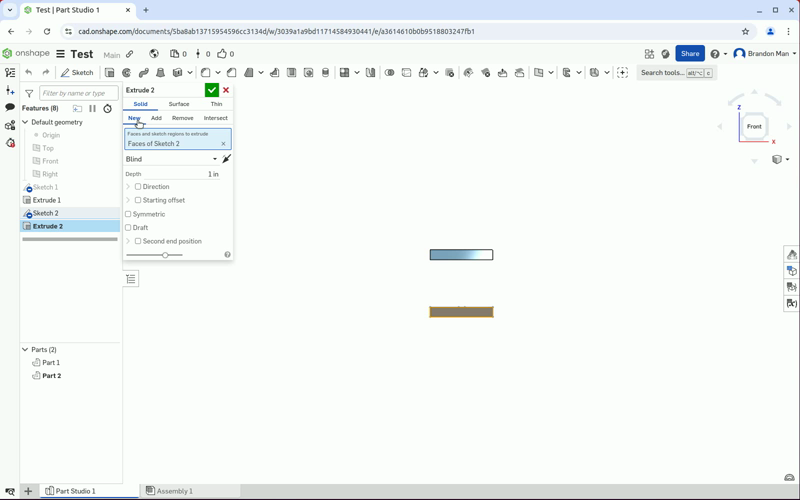
click(137, 120)
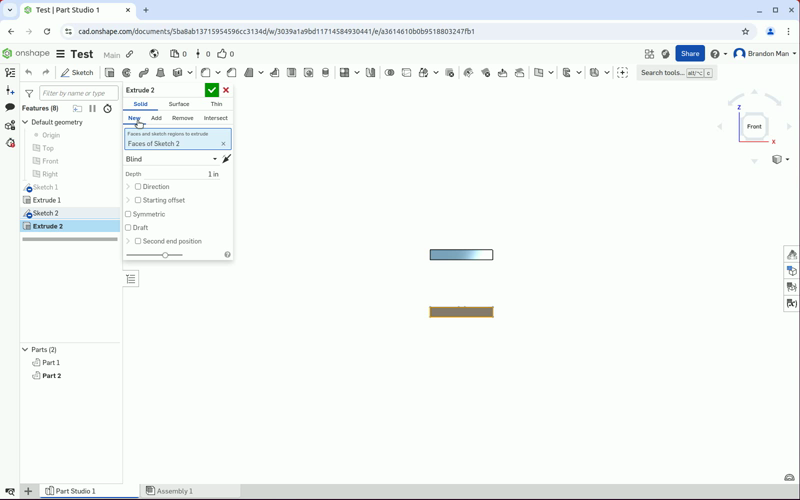
key(tab, 4)
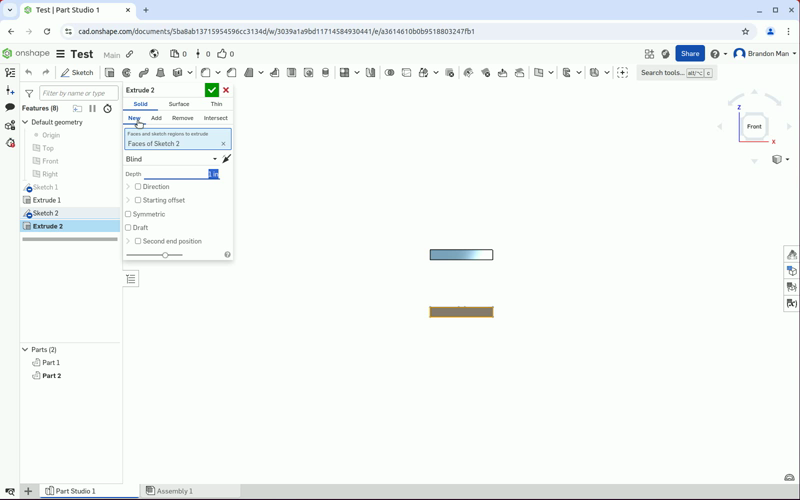
text(23.108)
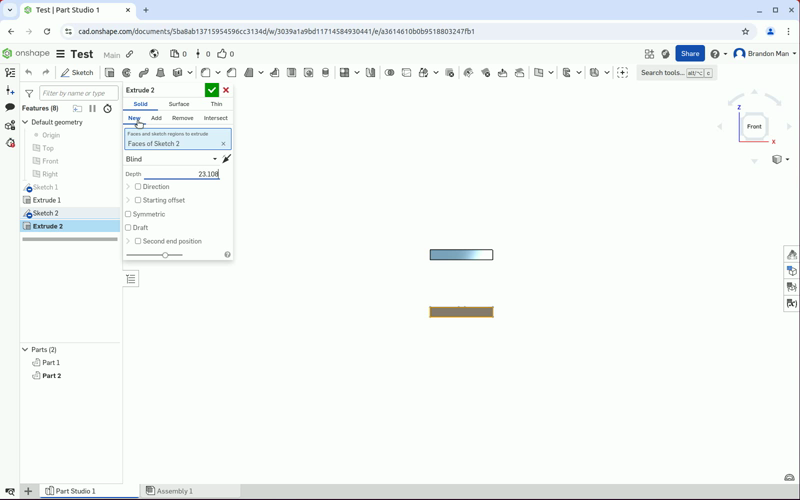
key(enter)
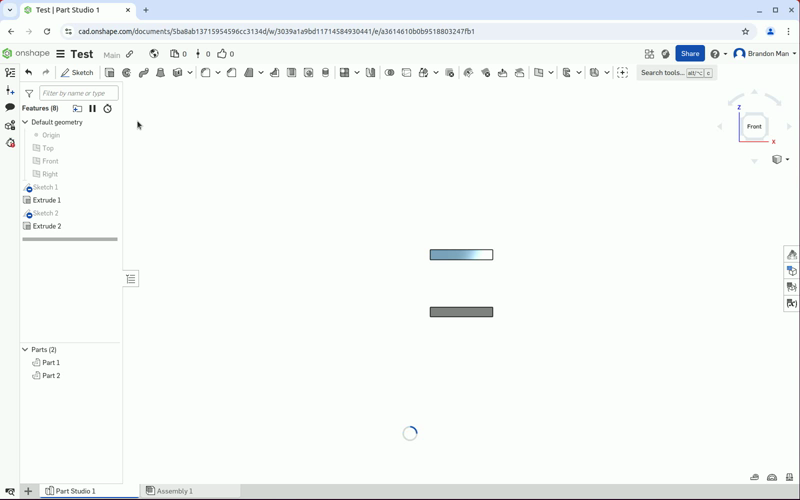
key(shift+h)
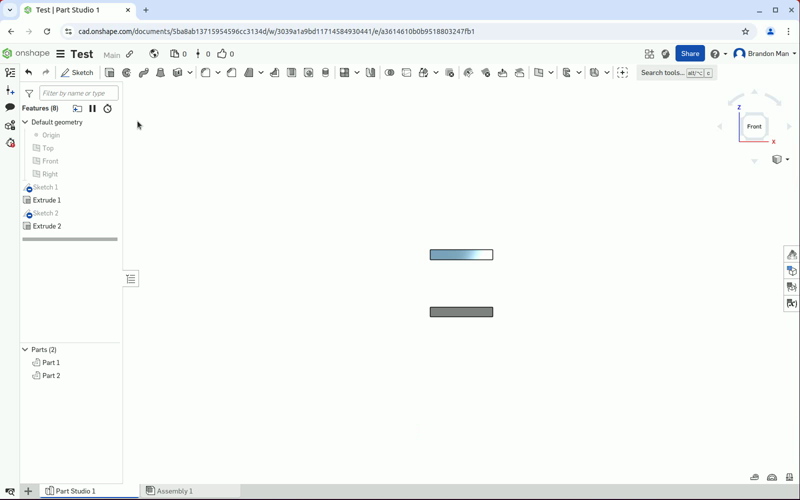
key(shift+h)
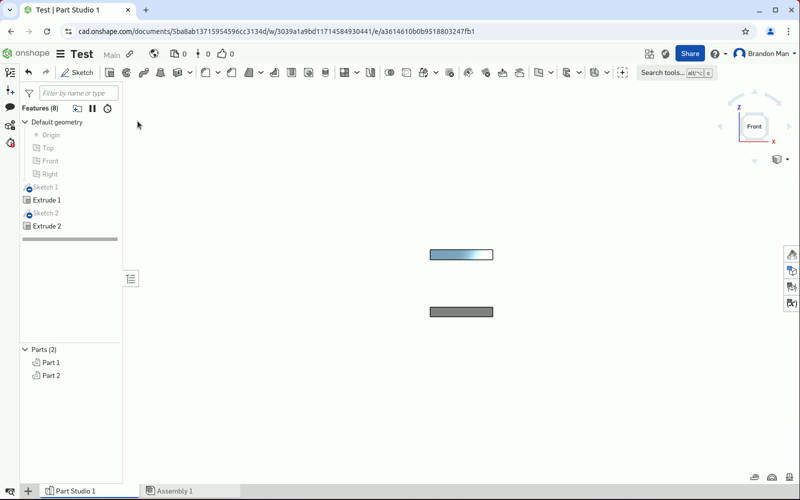
mouse_move(73, 189)
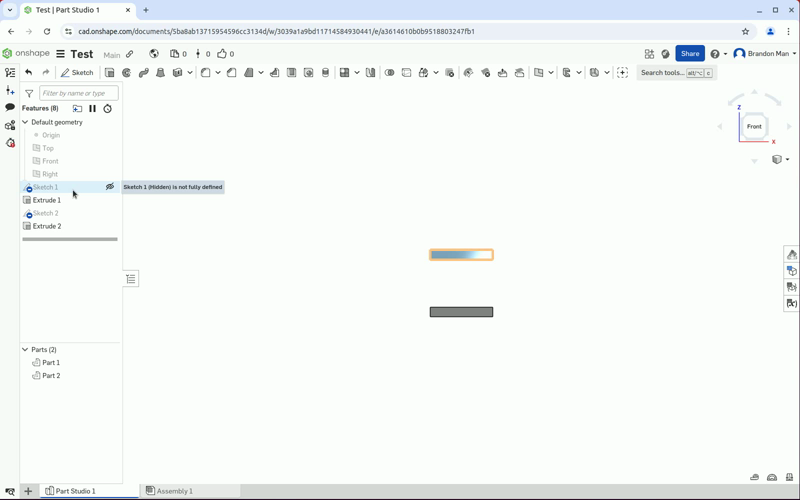
click(73, 189)
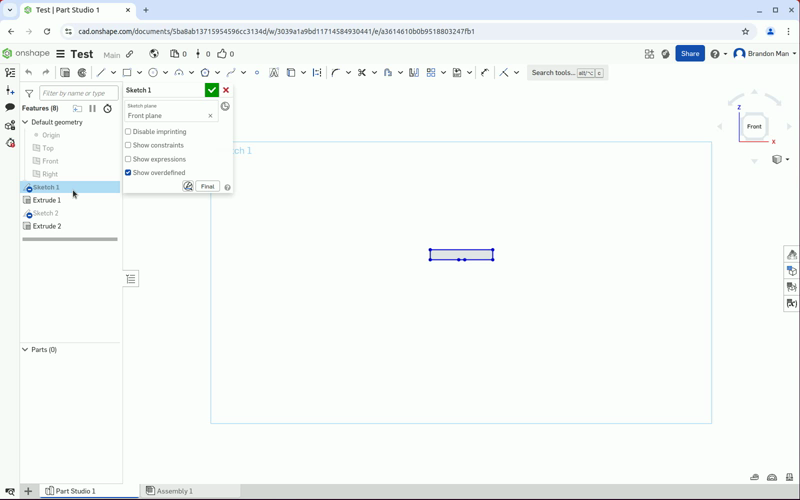
mouse_move(229, 92)
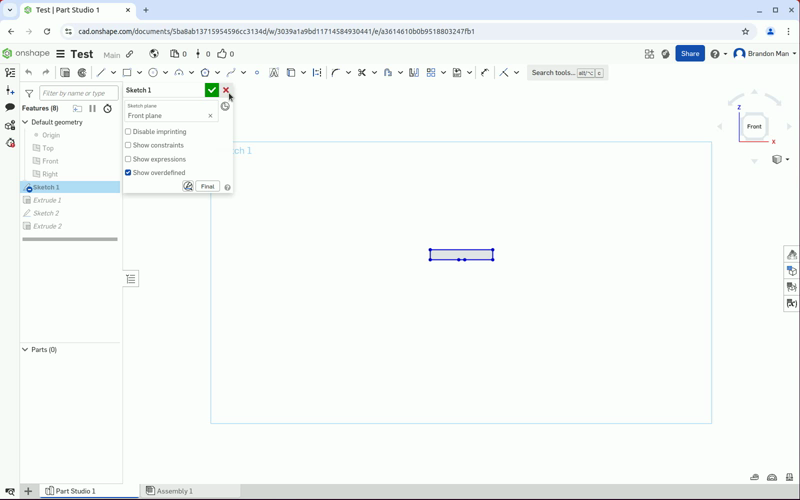
click(229, 92)
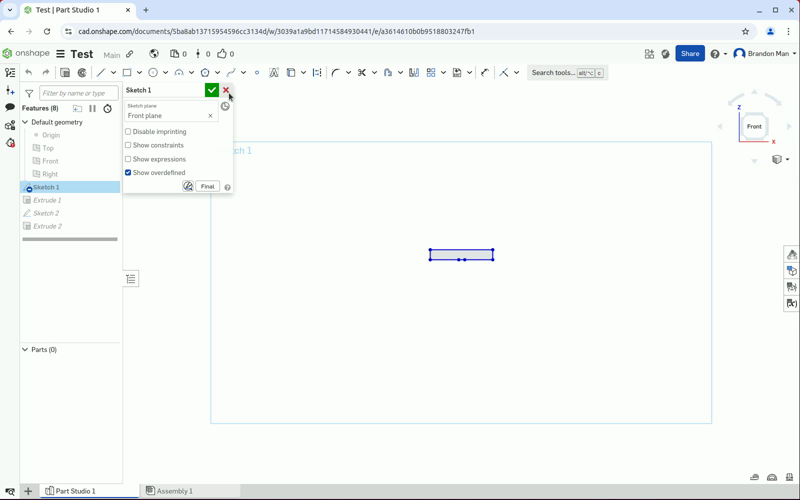
key(shift+s)
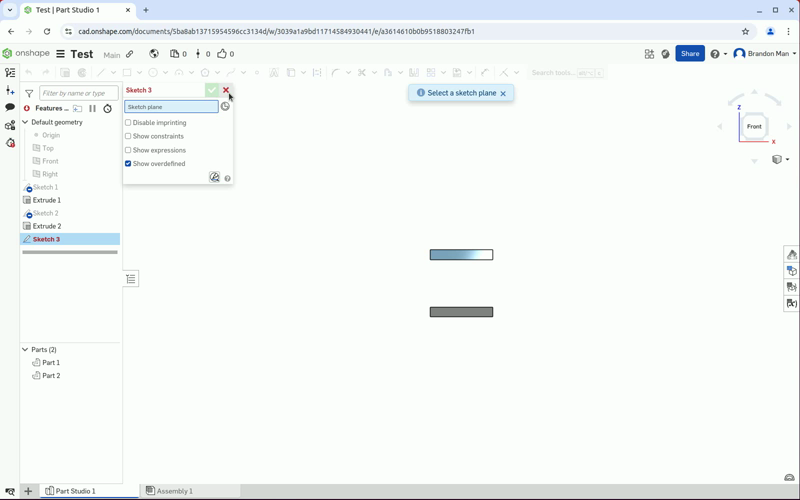
mouse_move(73, 163)
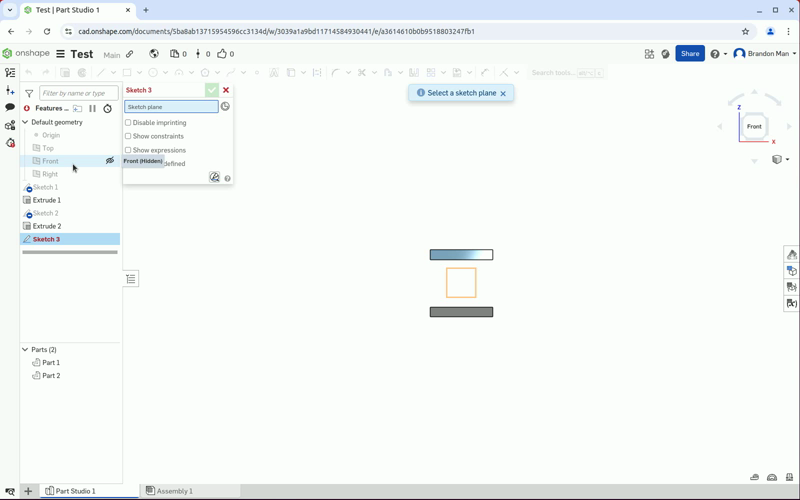
click(73, 163)
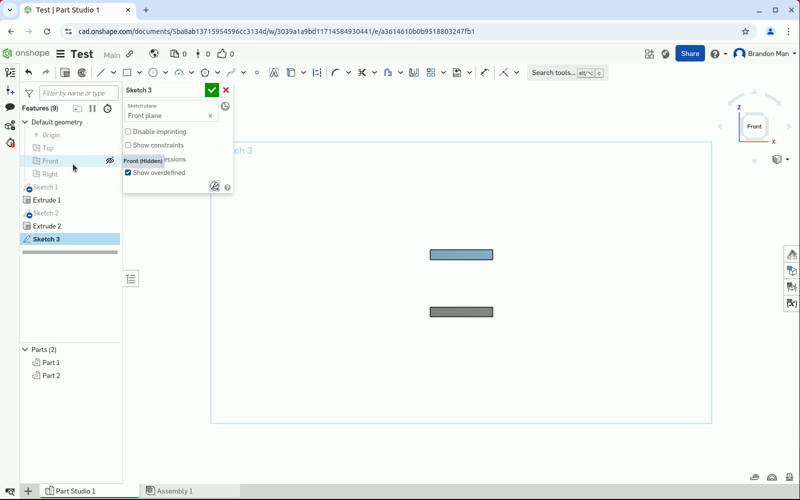
mouse_move(73, 352)
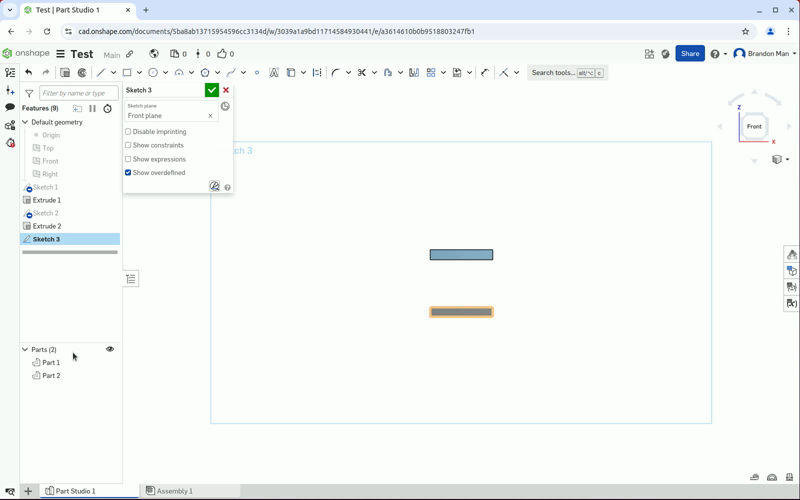
key(y)
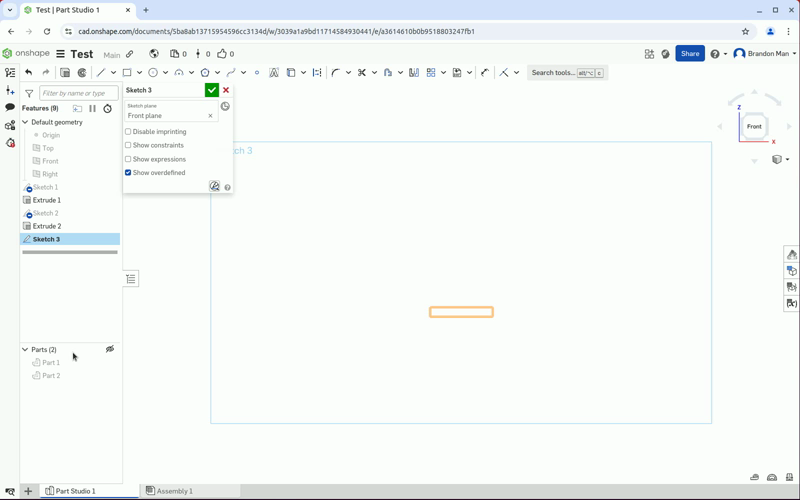
key(l)
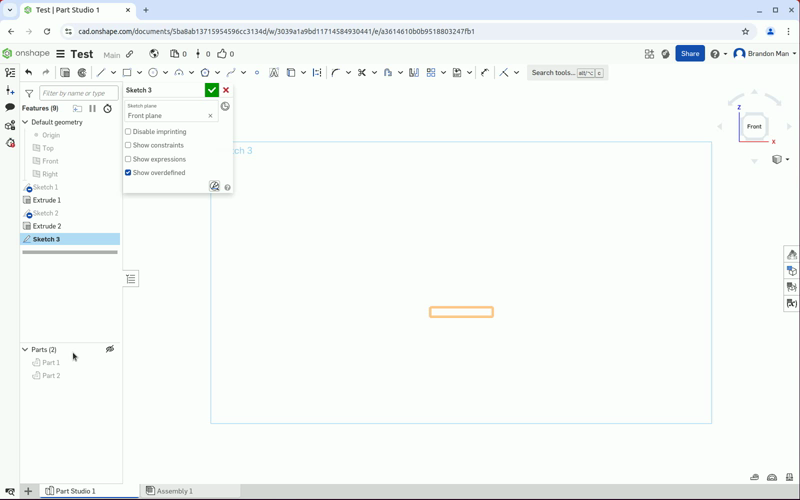
key_down(shift)
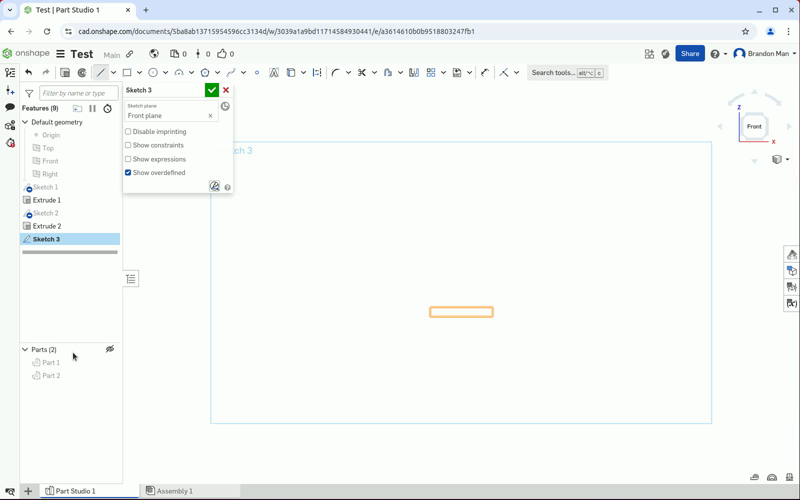
mouse_move(457, 306)
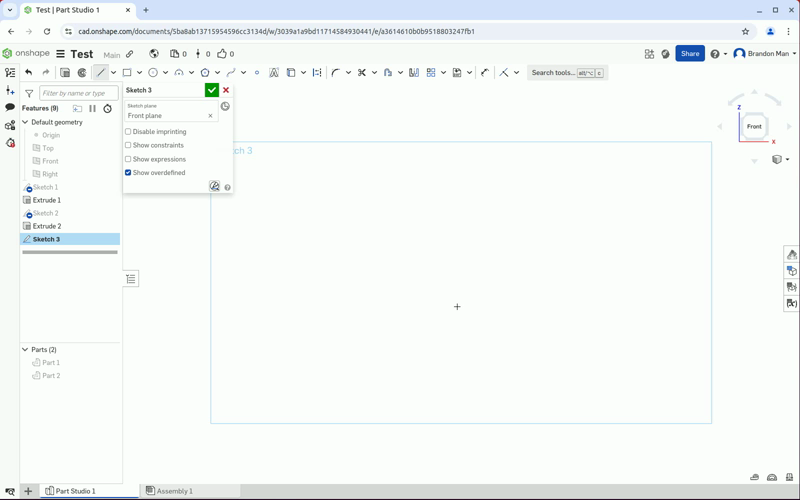
click(457, 306)
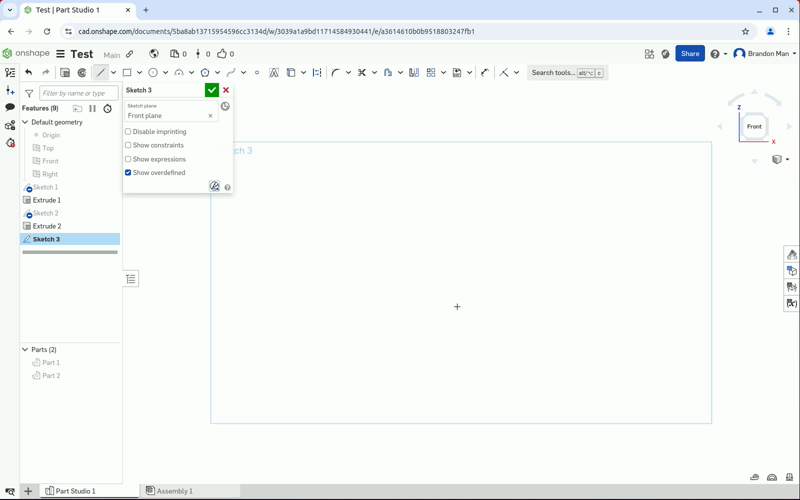
key_up(shift)
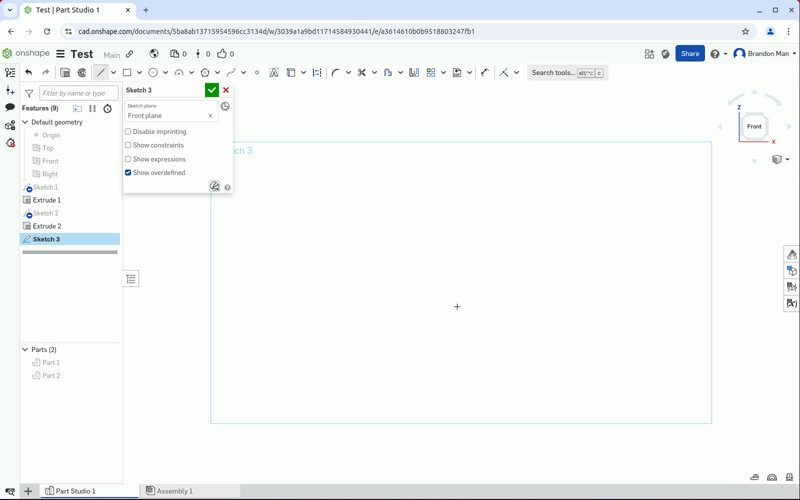
key_down(shift)
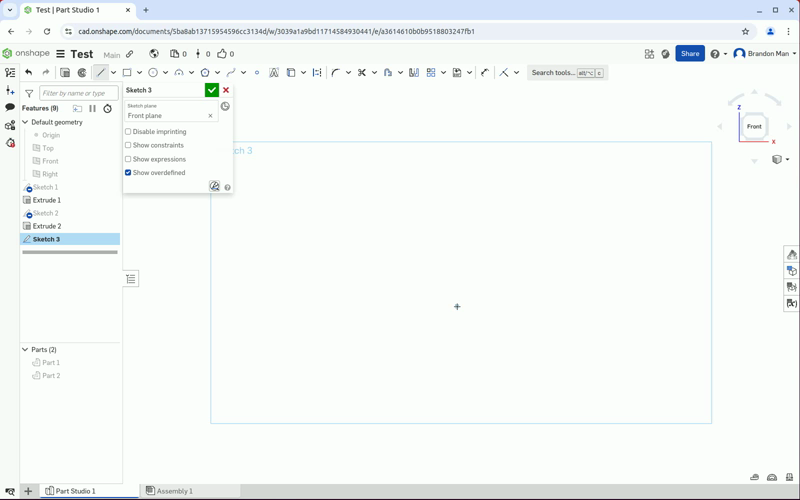
mouse_move(487, 306)
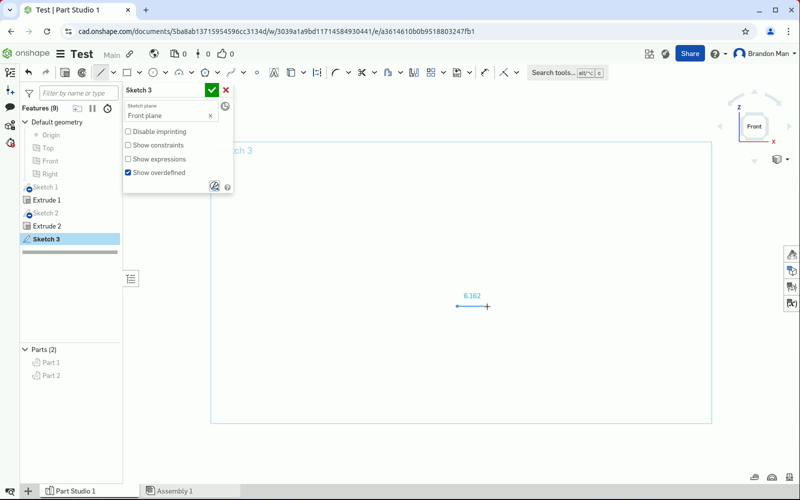
mouse_move(463, 306)
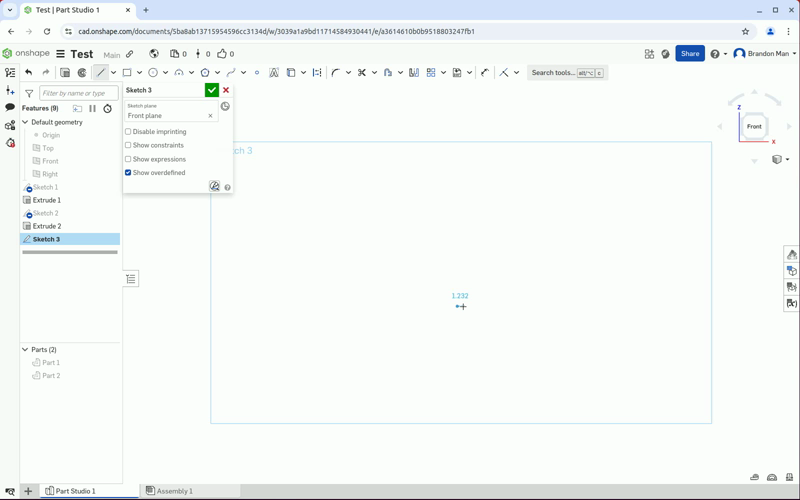
scroll(6)
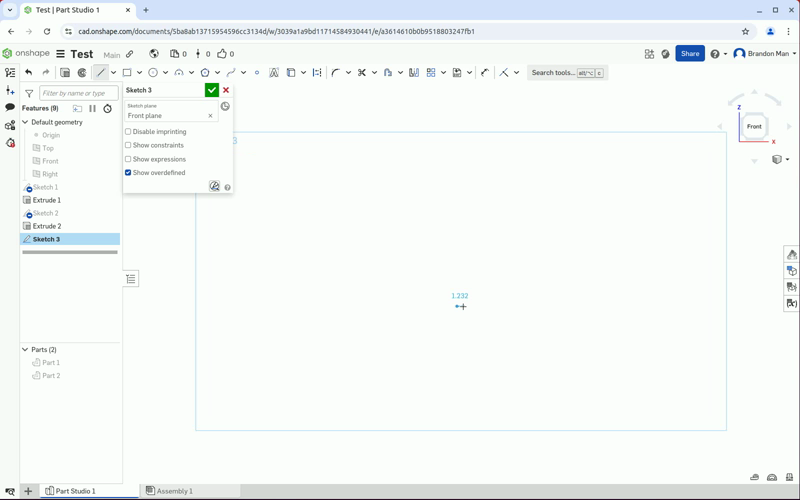
scroll(6)
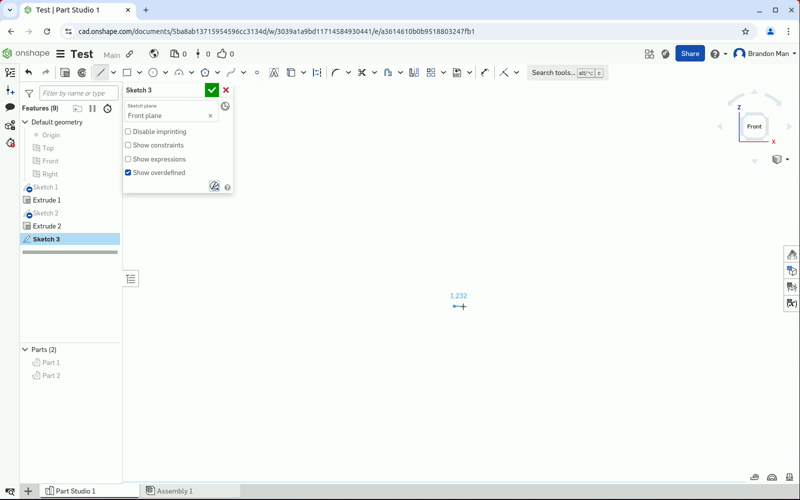
scroll(6)
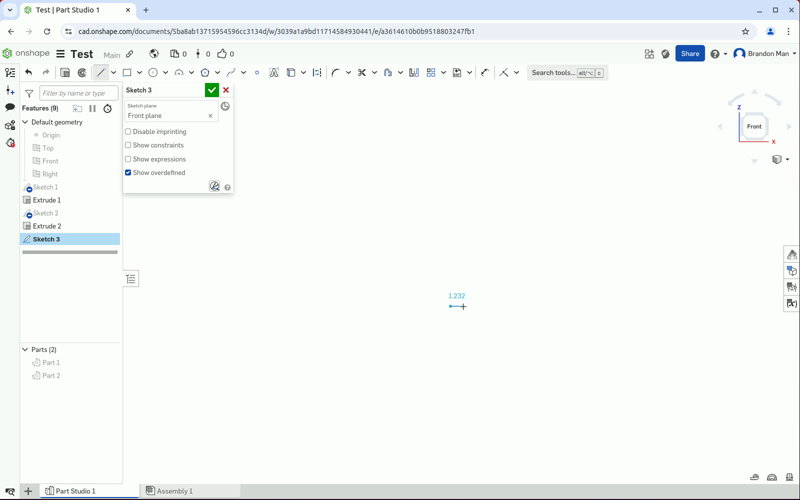
scroll(6)
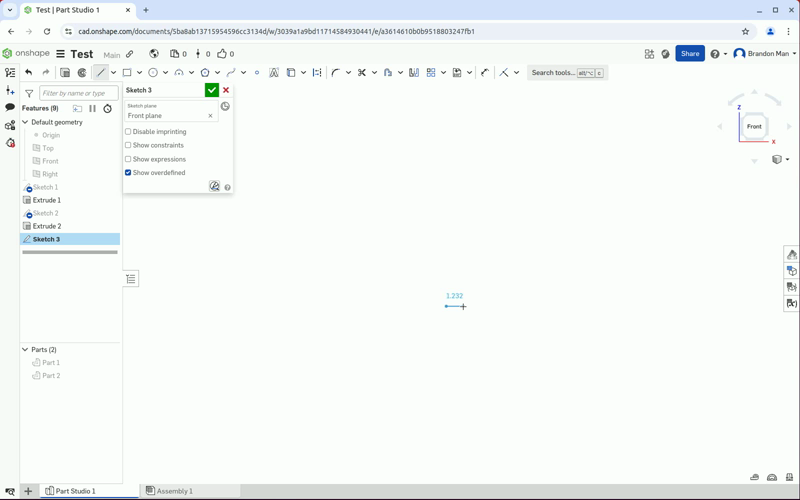
scroll(6)
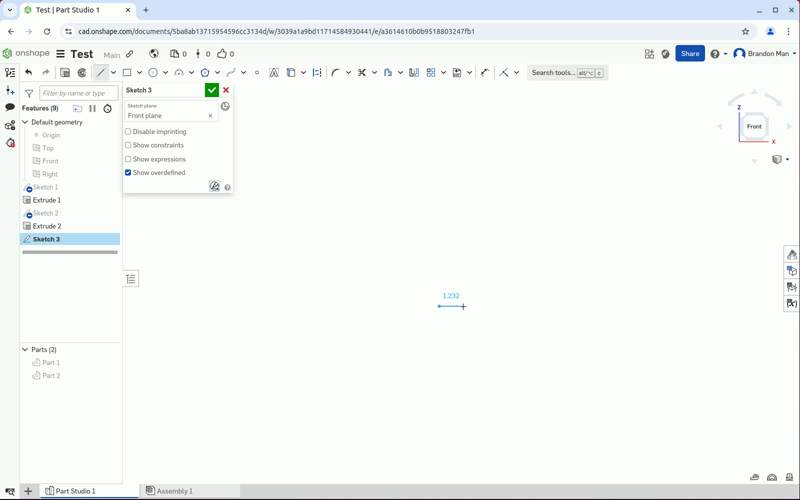
scroll(6)
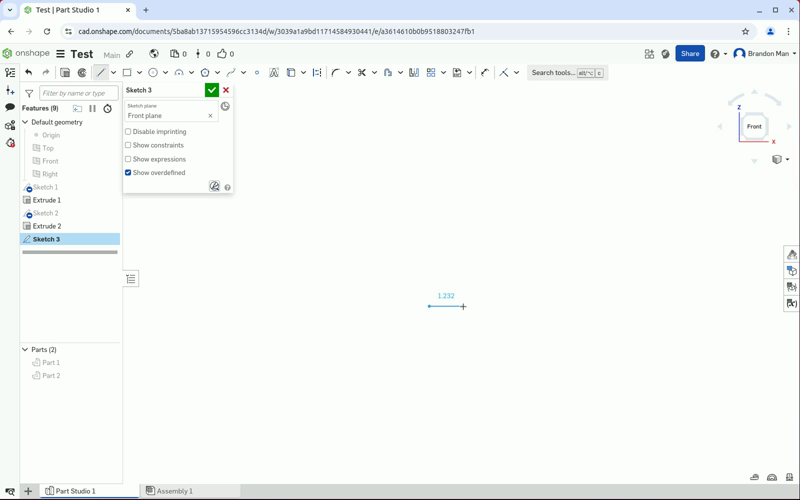
scroll(6)
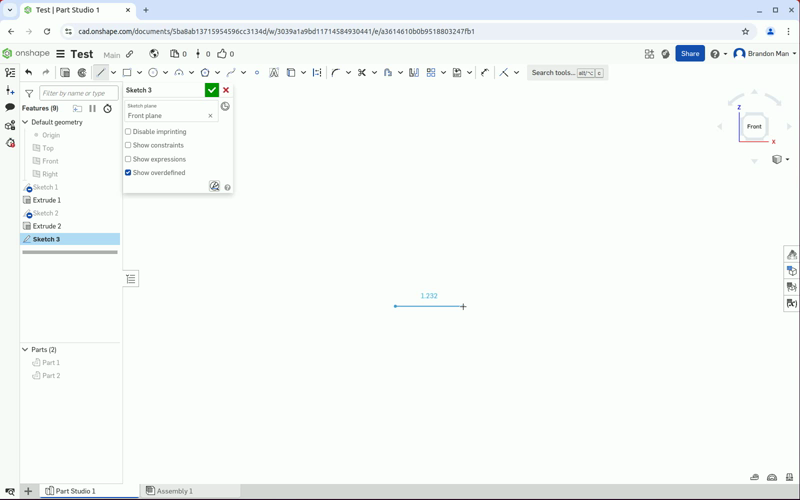
click(463, 306)
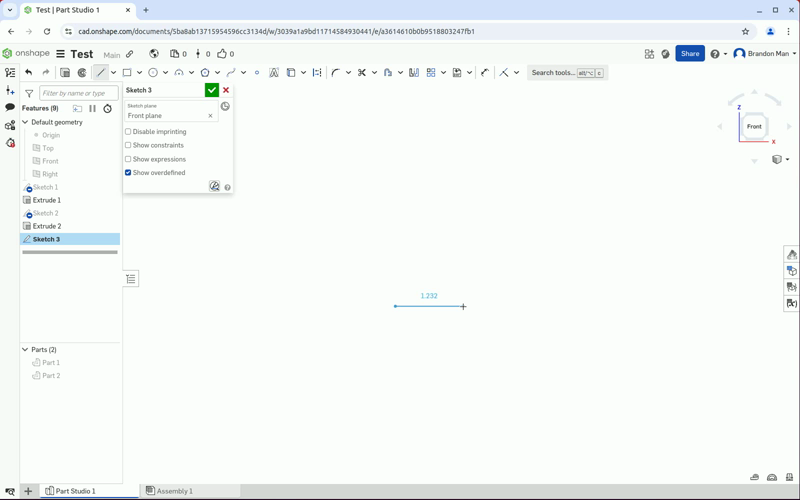
scroll(-6)
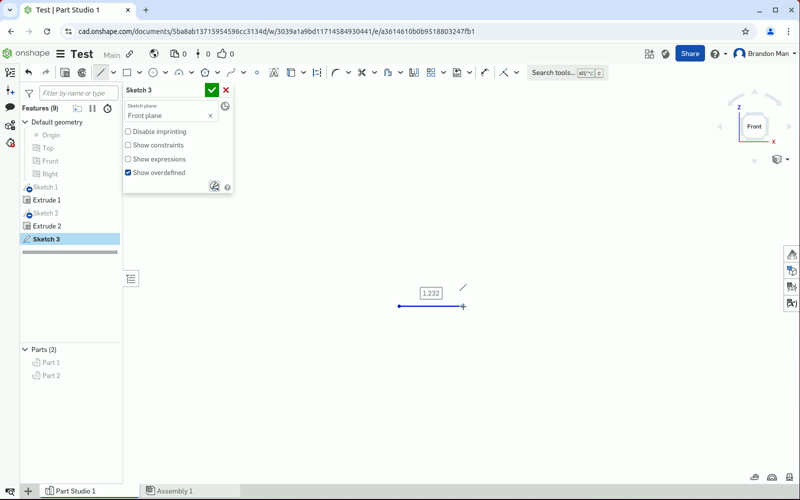
scroll(-6)
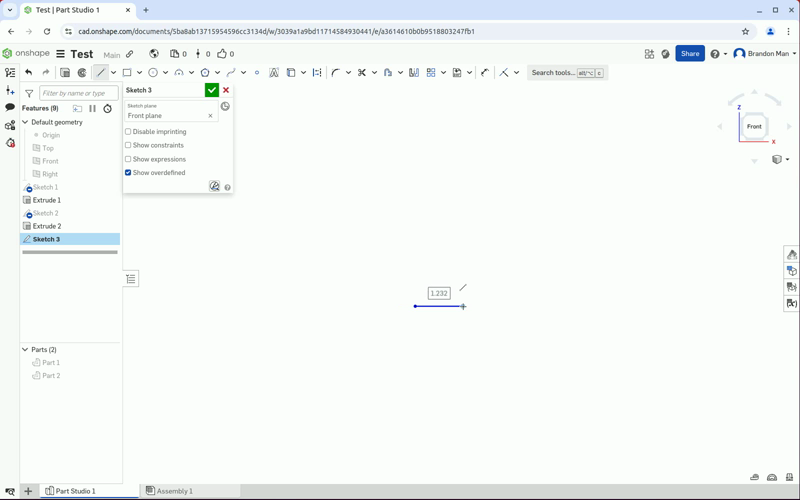
scroll(-6)
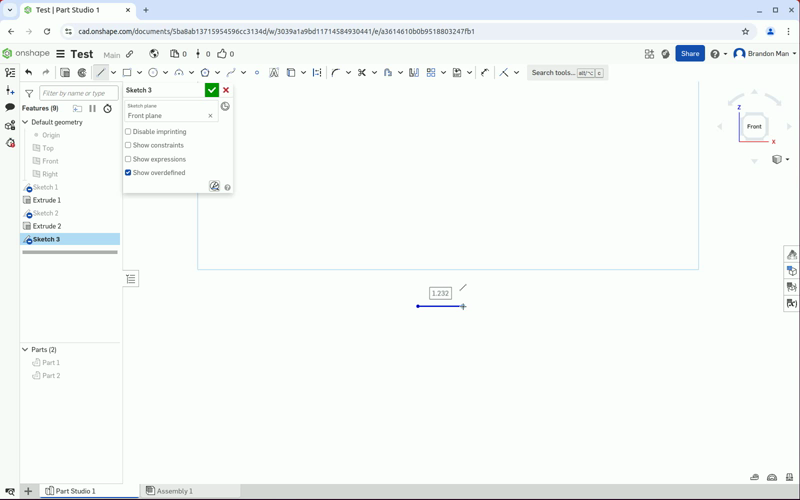
scroll(-6)
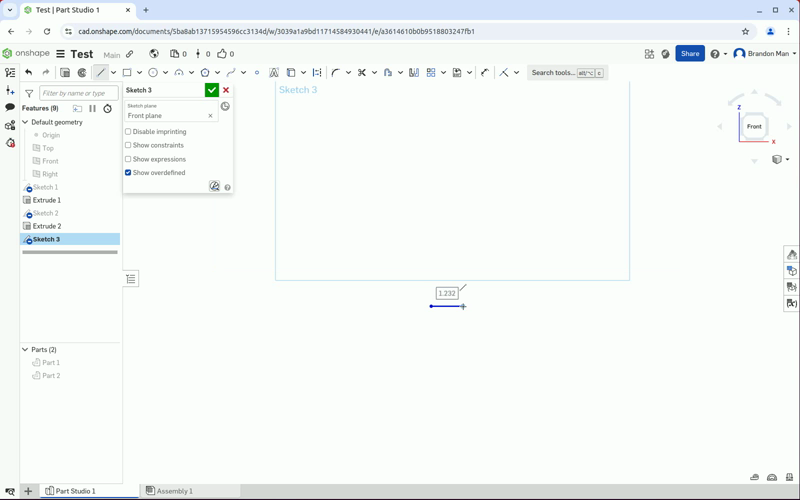
scroll(-6)
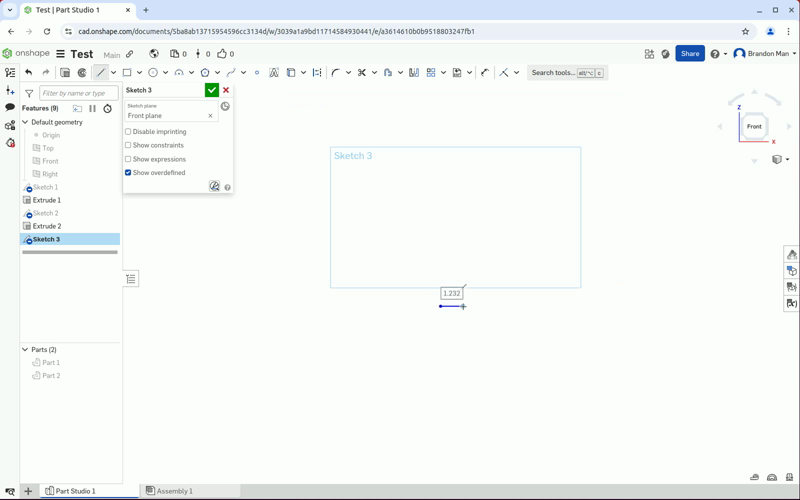
scroll(-6)
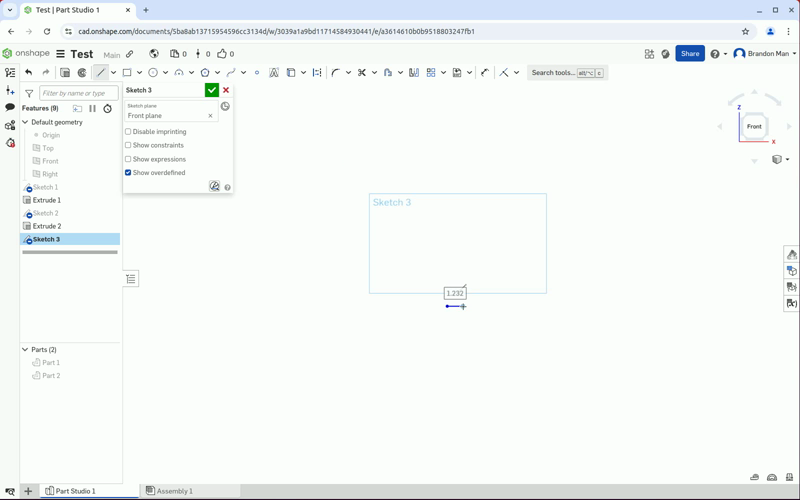
scroll(-6)
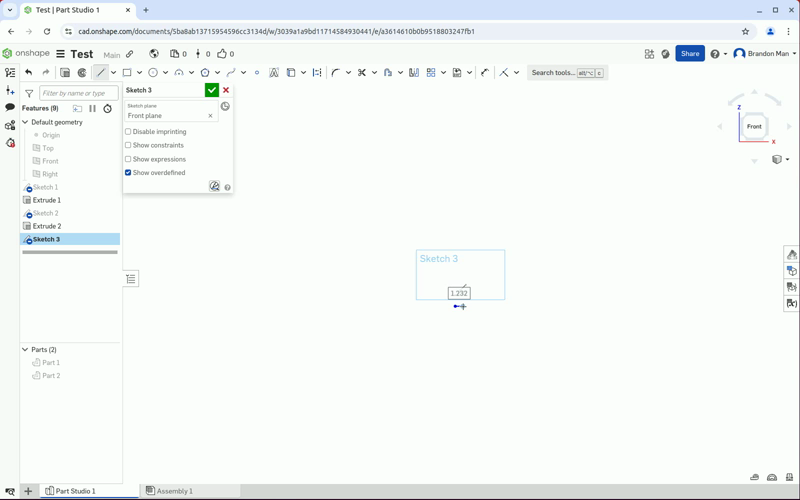
key_up(shift)
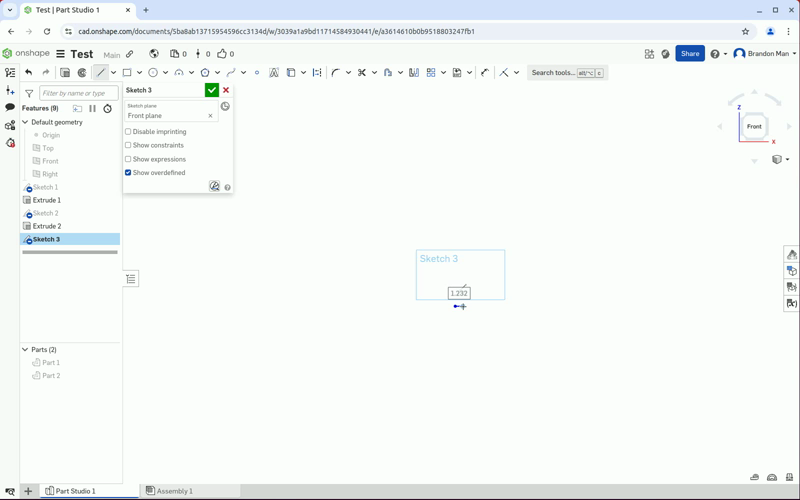
key_down(shift)
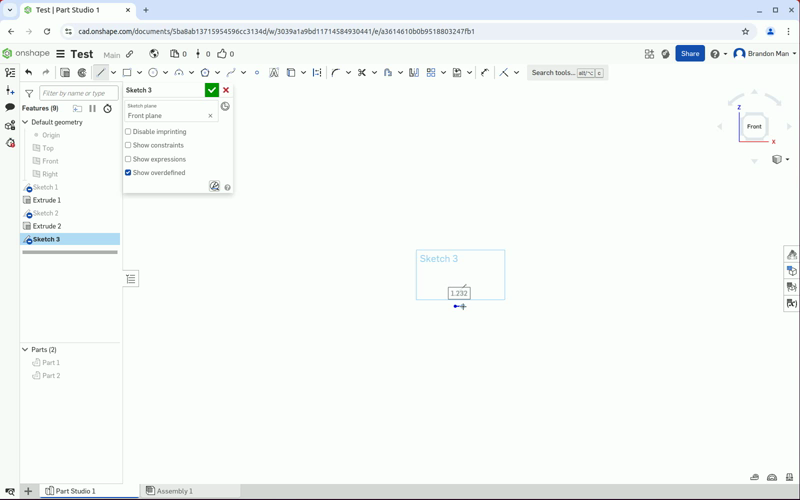
mouse_move(493, 306)
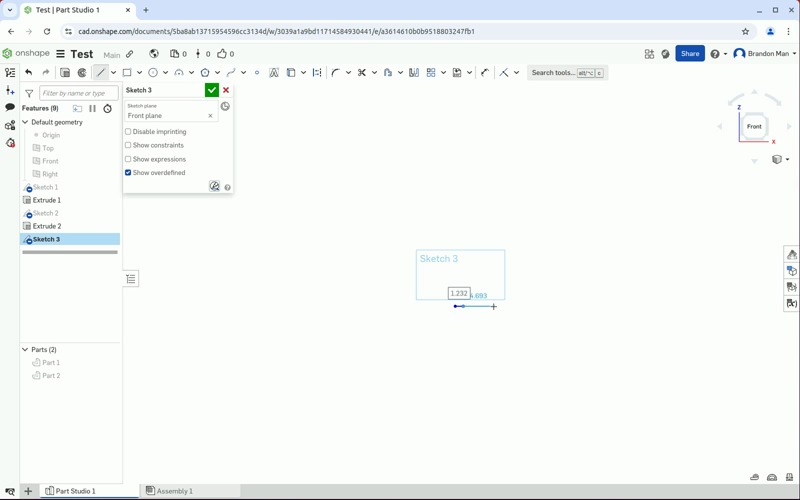
mouse_move(463, 258)
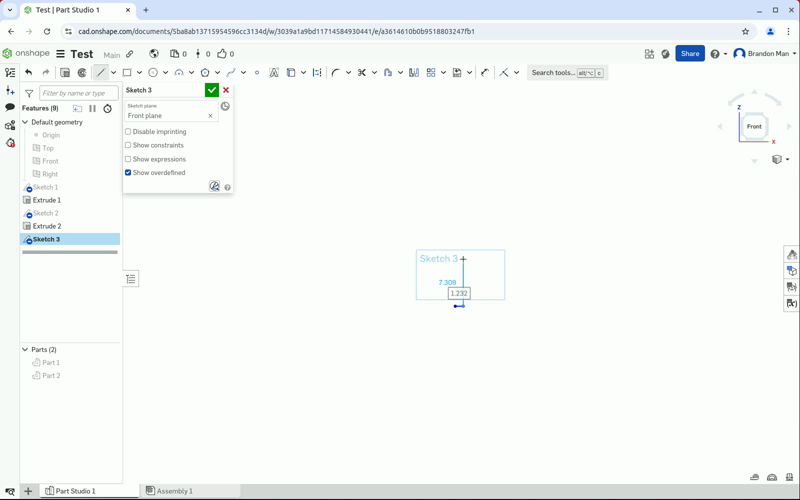
click(463, 258)
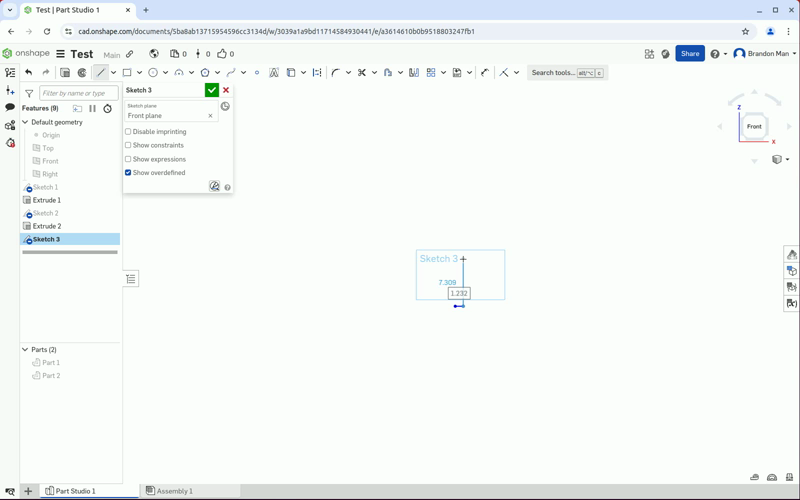
key_up(shift)
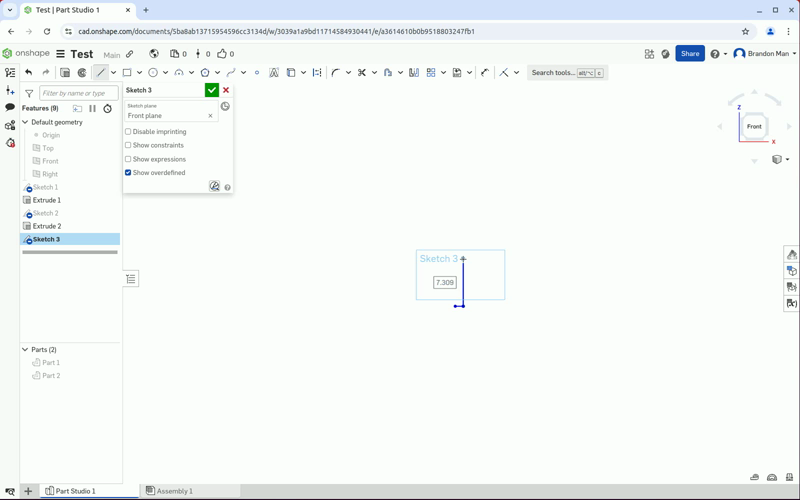
key_down(shift)
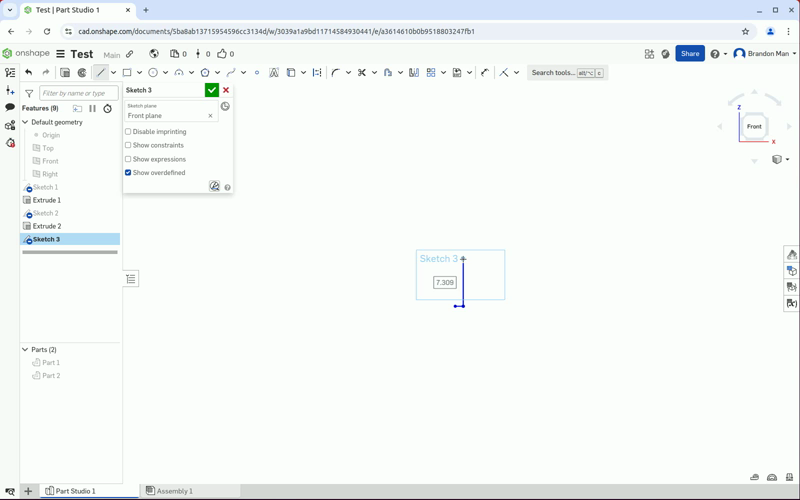
mouse_move(493, 258)
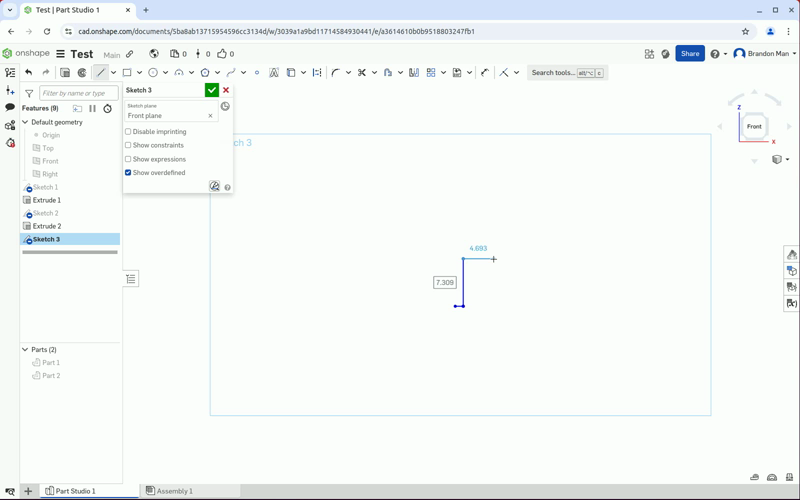
mouse_move(457, 258)
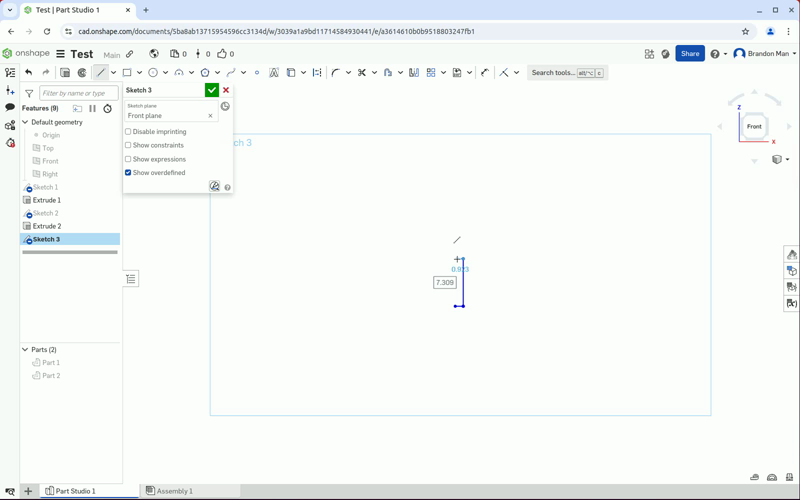
scroll(6)
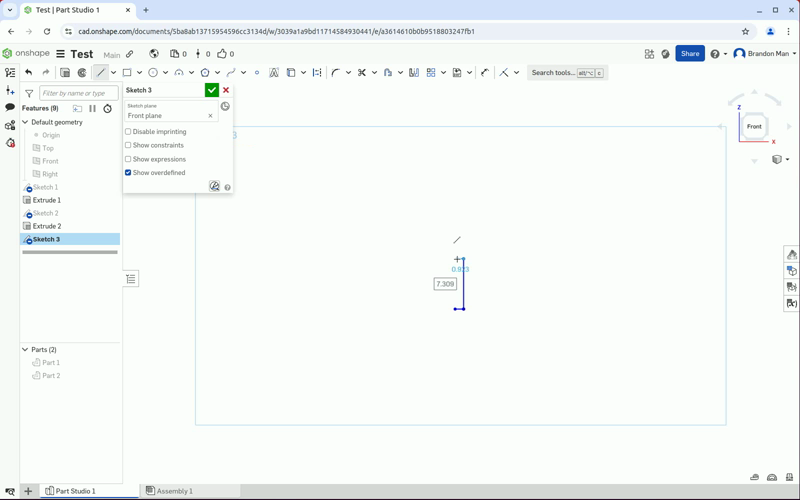
scroll(6)
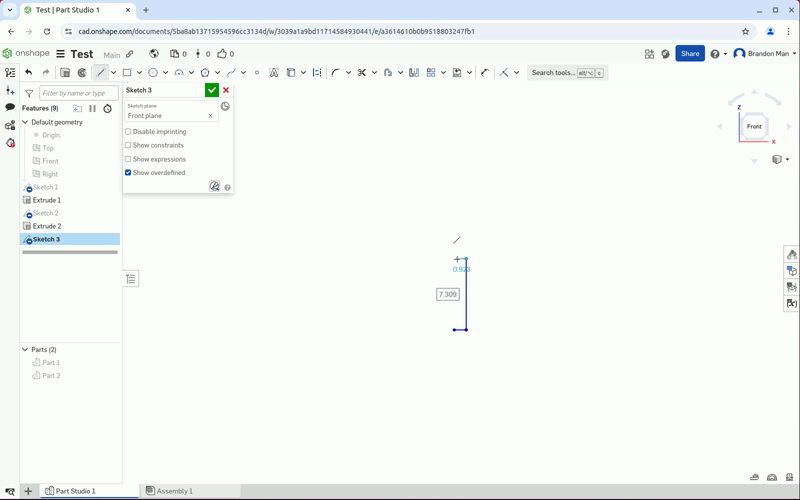
scroll(6)
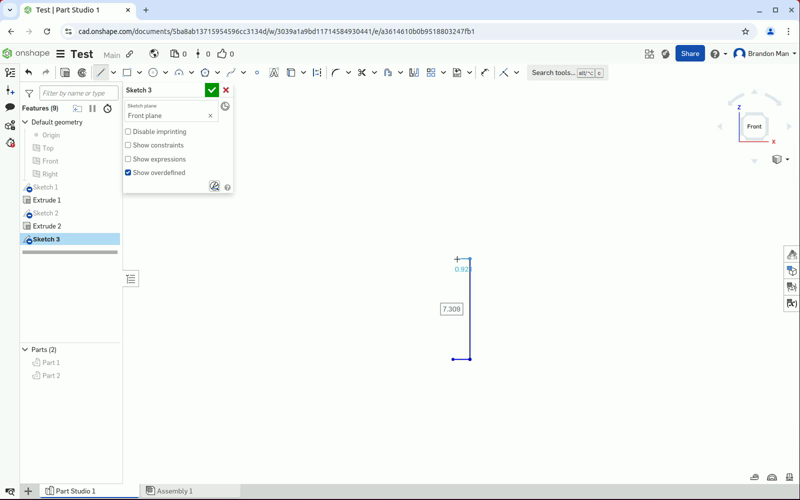
scroll(6)
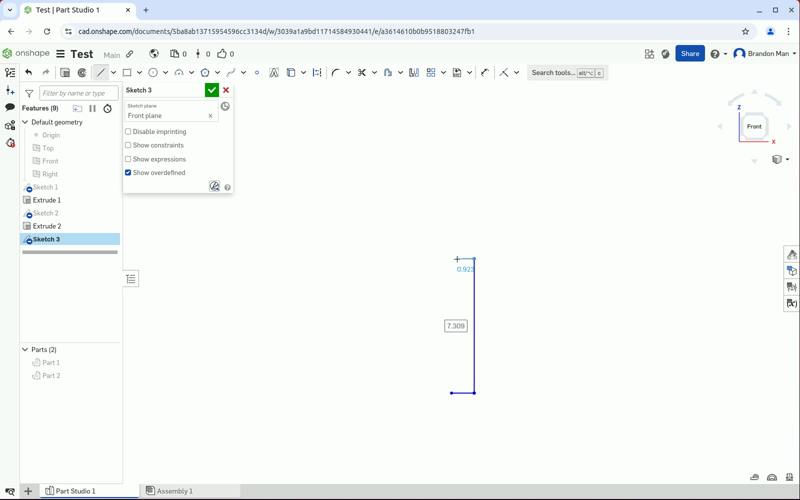
scroll(6)
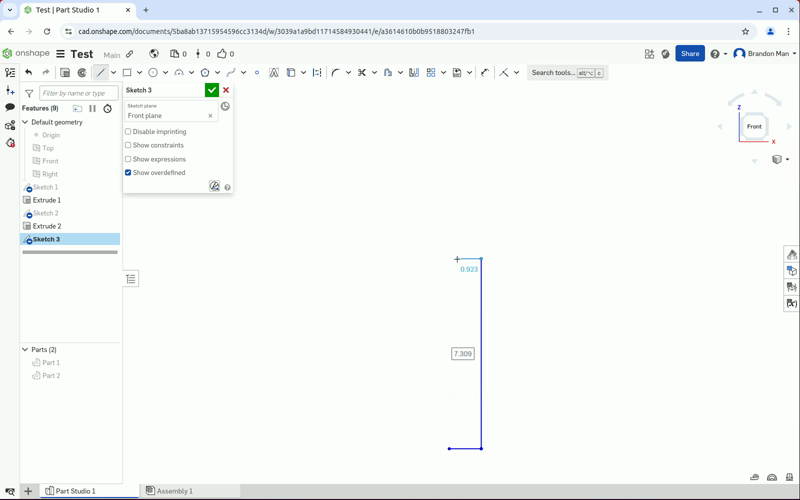
scroll(6)
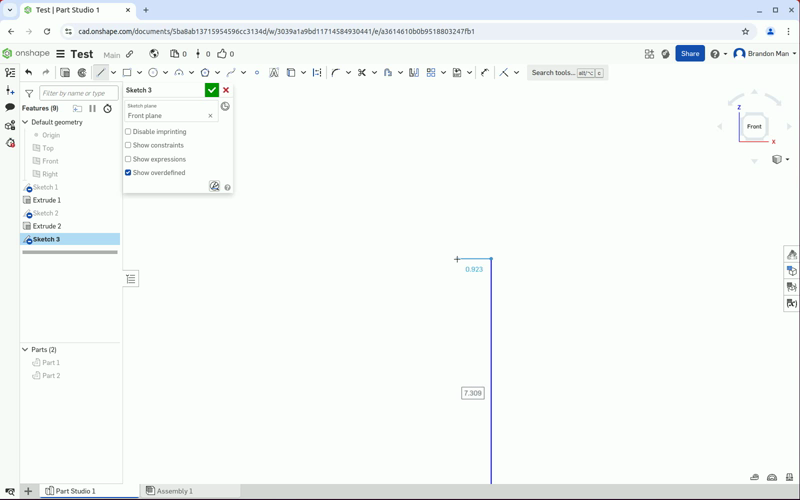
scroll(6)
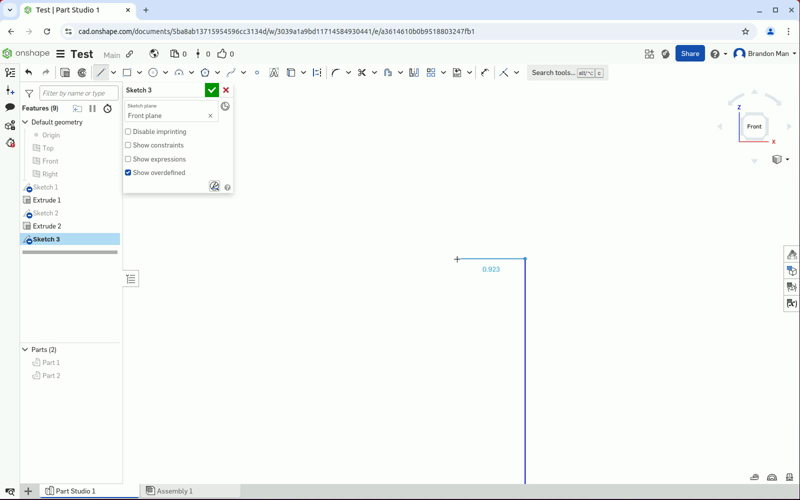
click(457, 258)
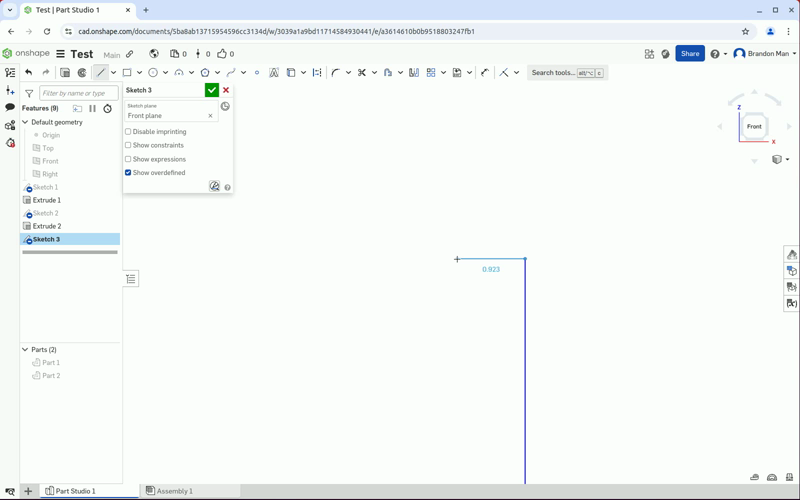
scroll(-6)
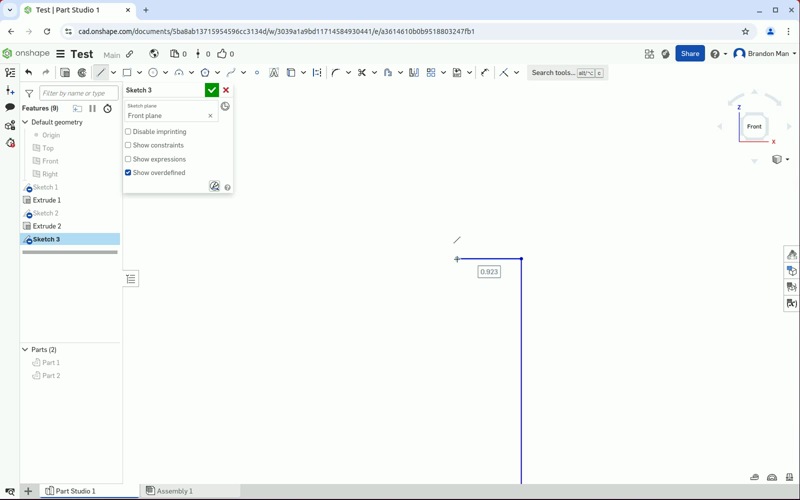
scroll(-6)
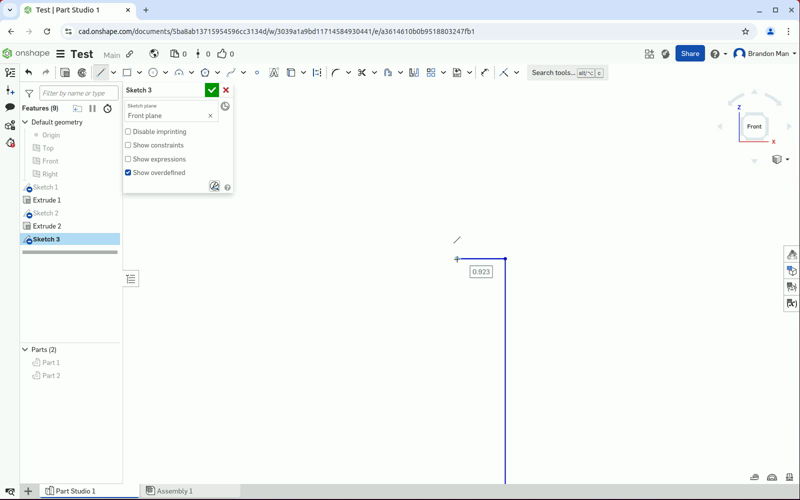
scroll(-6)
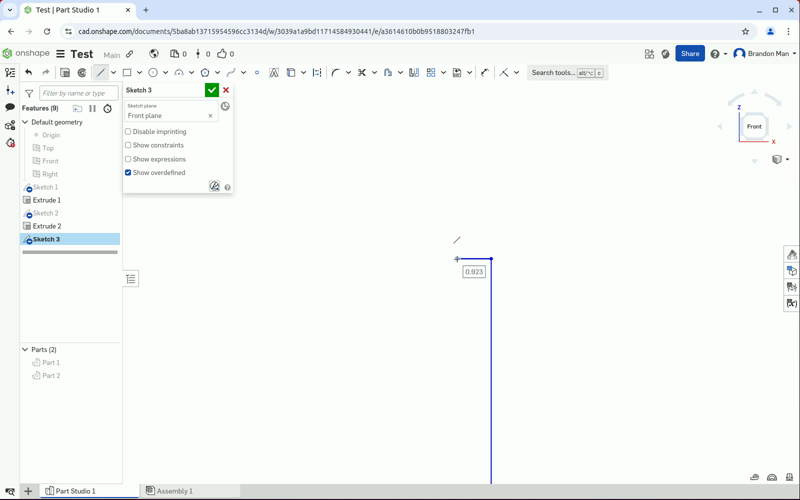
scroll(-6)
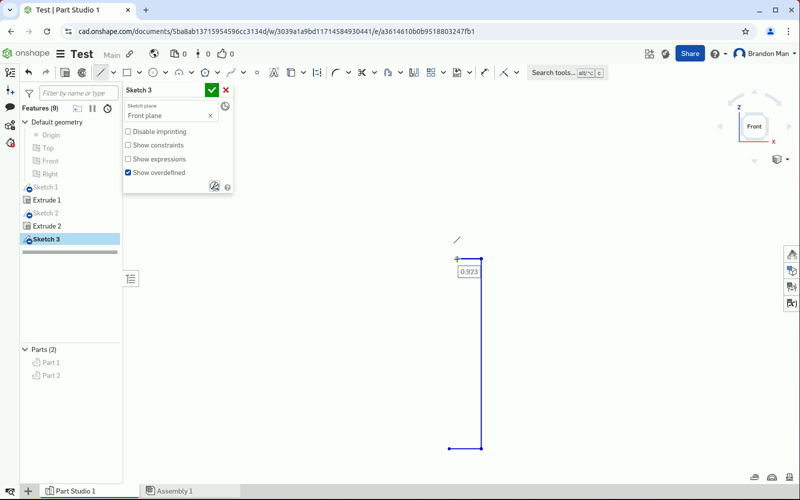
scroll(-6)
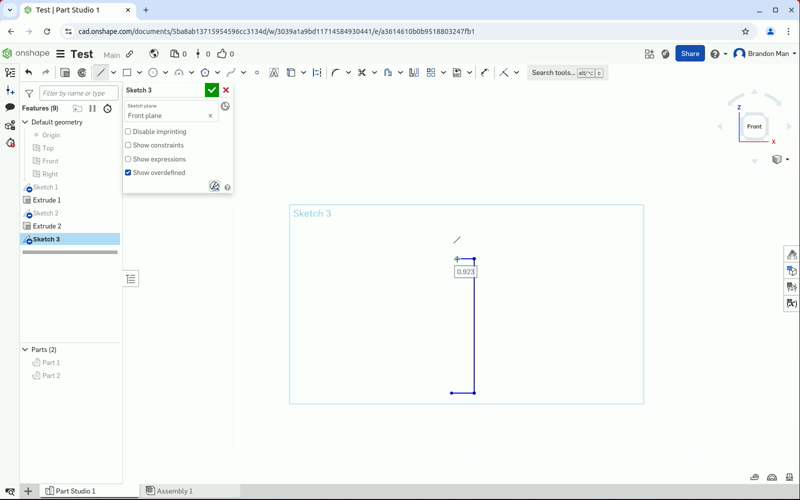
scroll(-6)
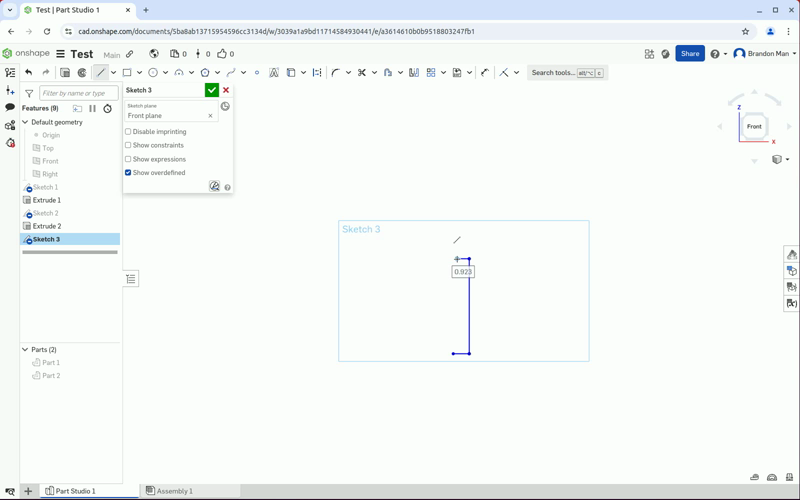
scroll(-6)
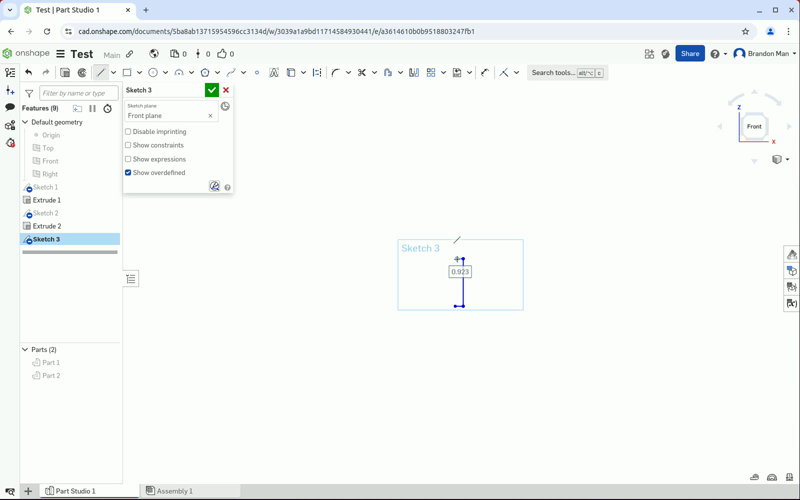
key_up(shift)
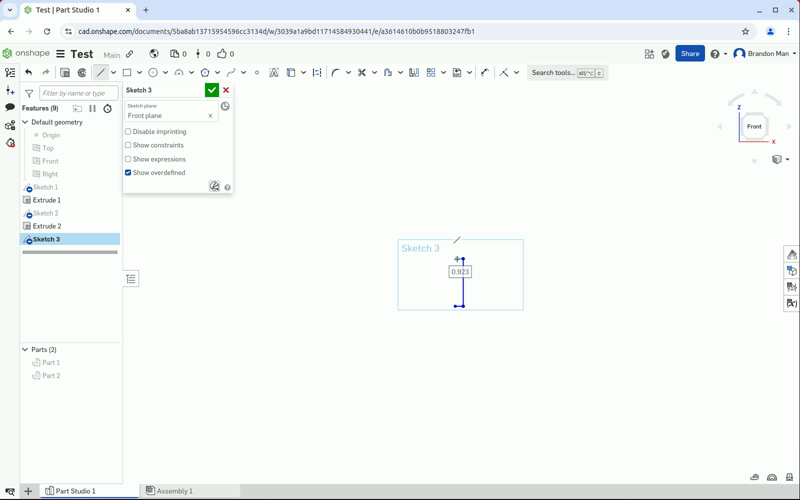
mouse_move(487, 258)
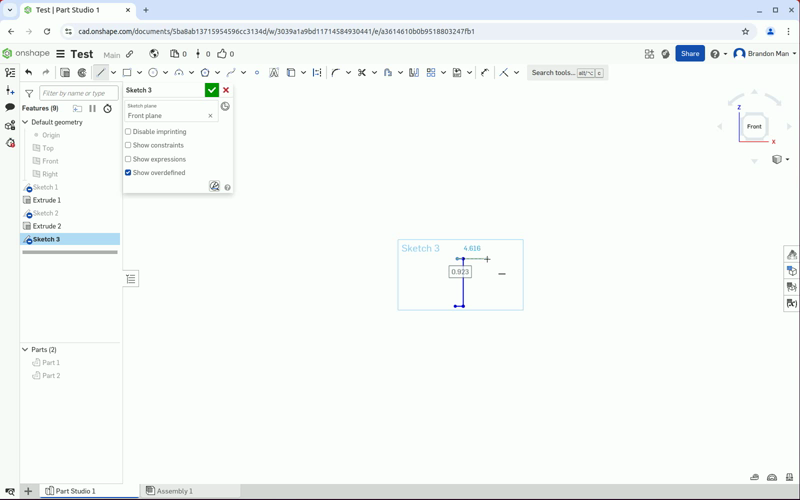
key_down(shift)
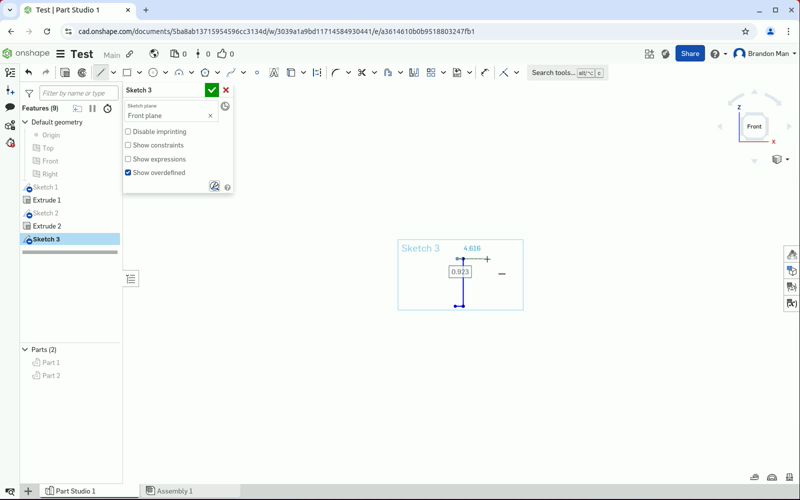
mouse_move(457, 306)
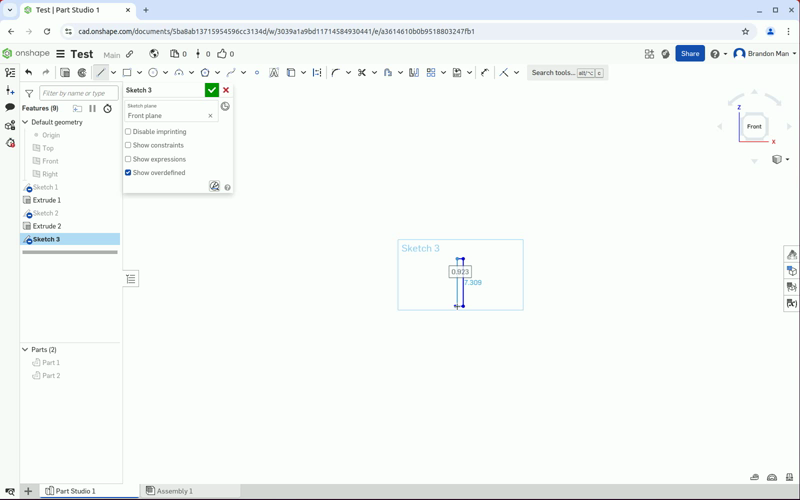
key_up(shift)
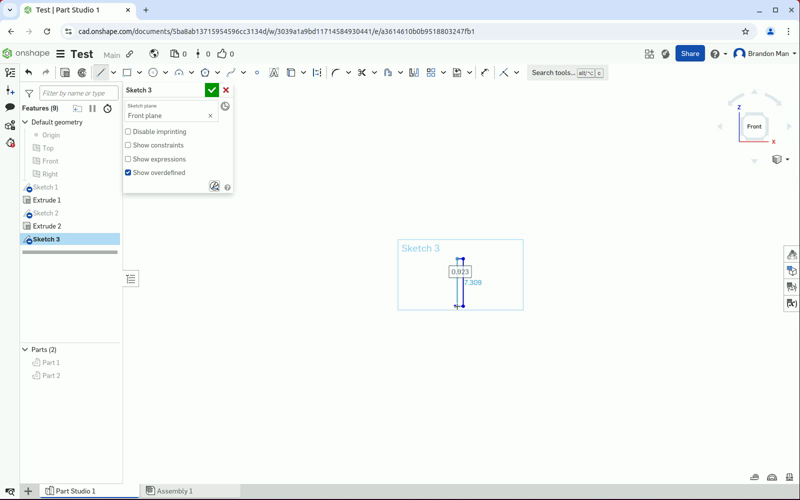
click(457, 306)
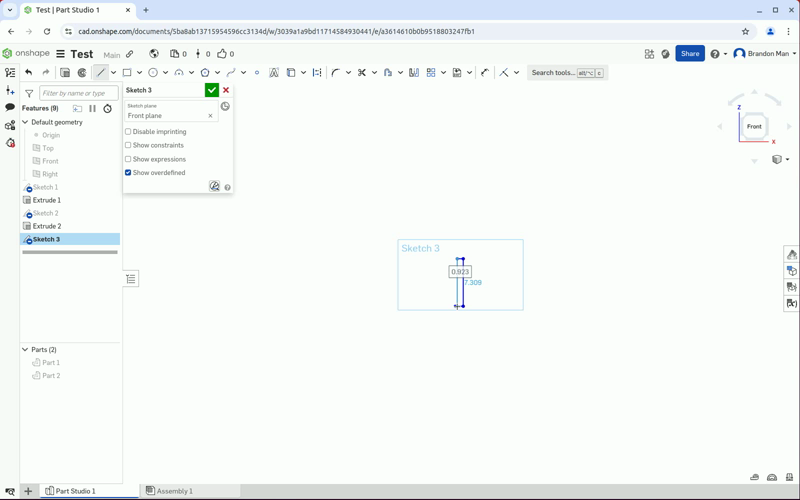
key(esc)
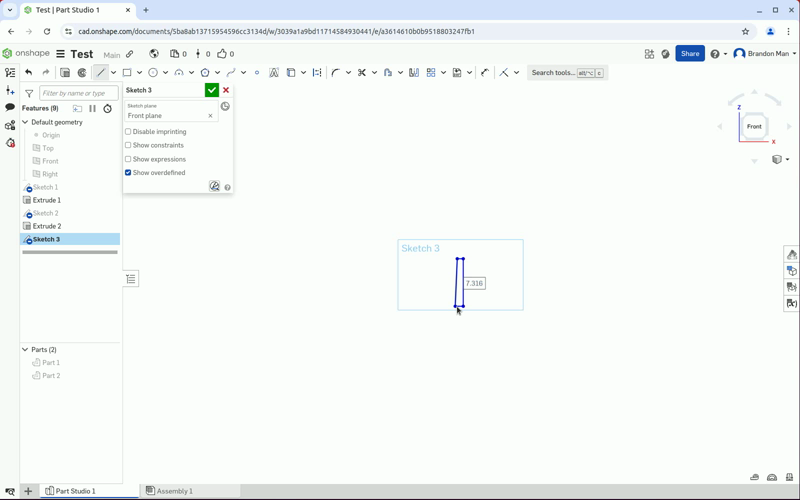
mouse_move(462, 280)
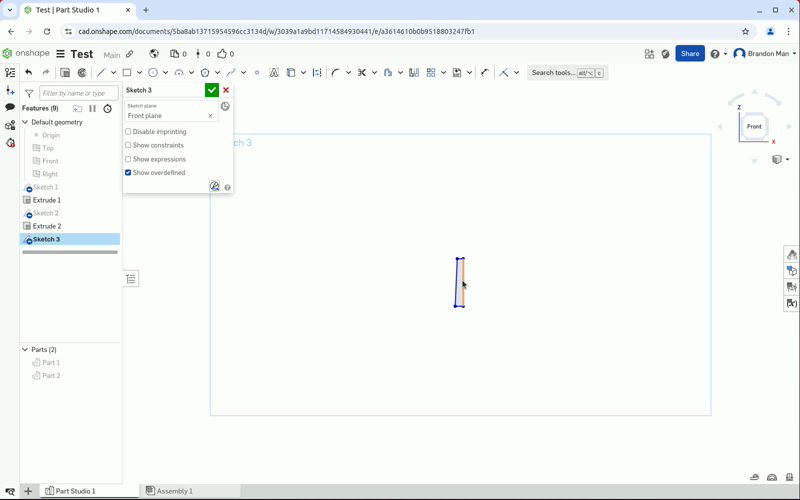
scroll(6)
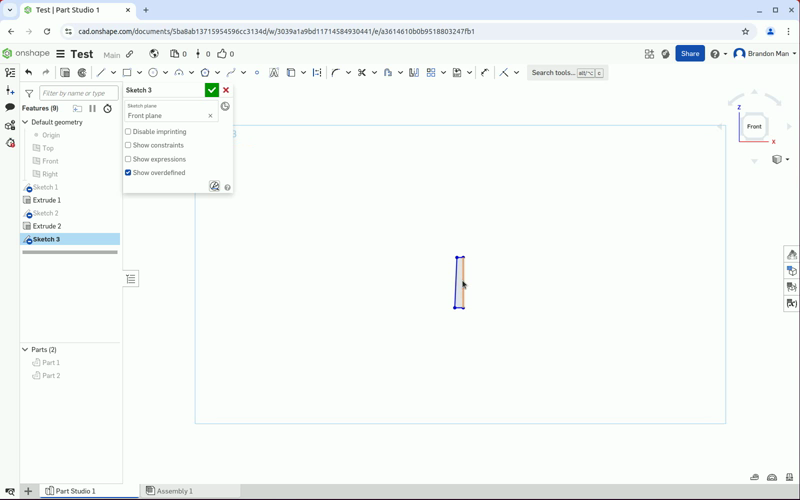
scroll(6)
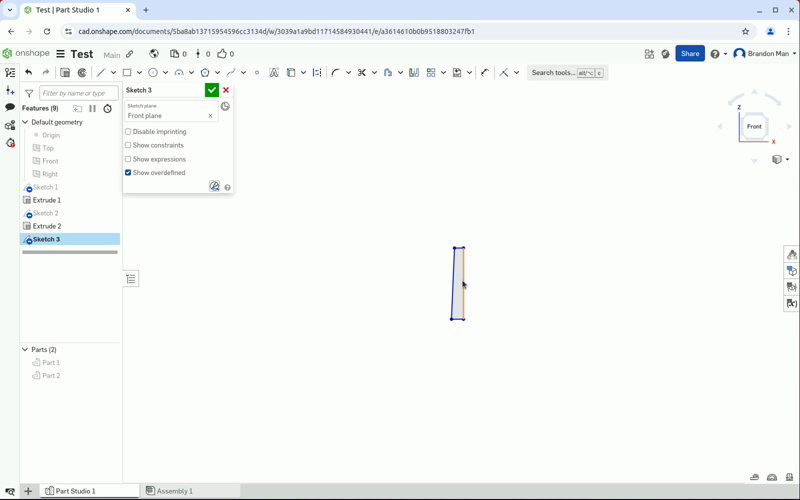
scroll(6)
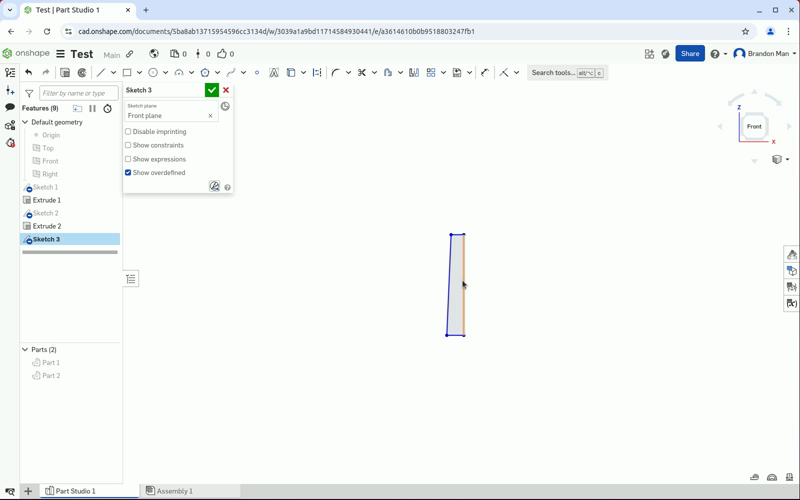
scroll(6)
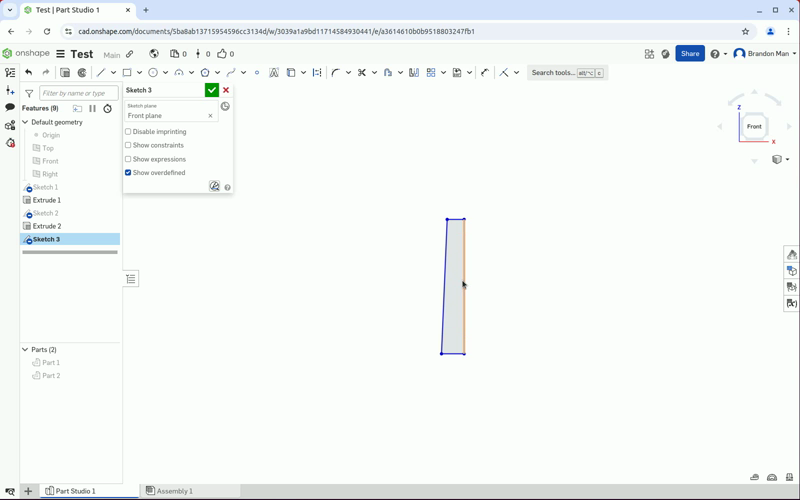
scroll(6)
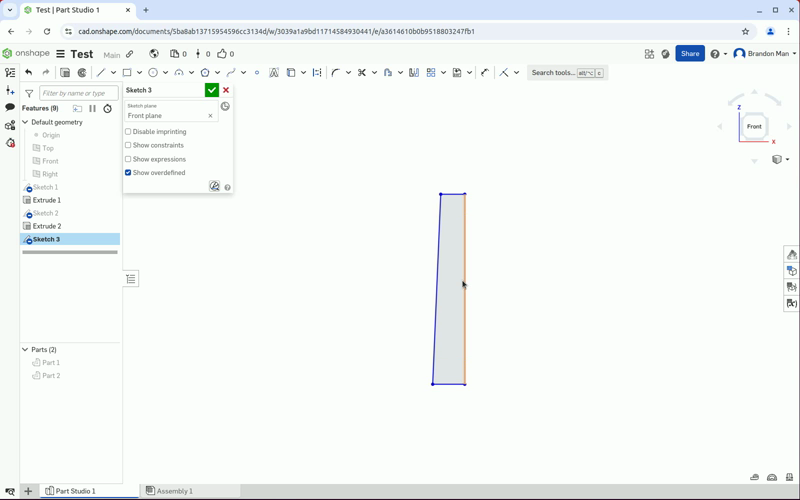
scroll(6)
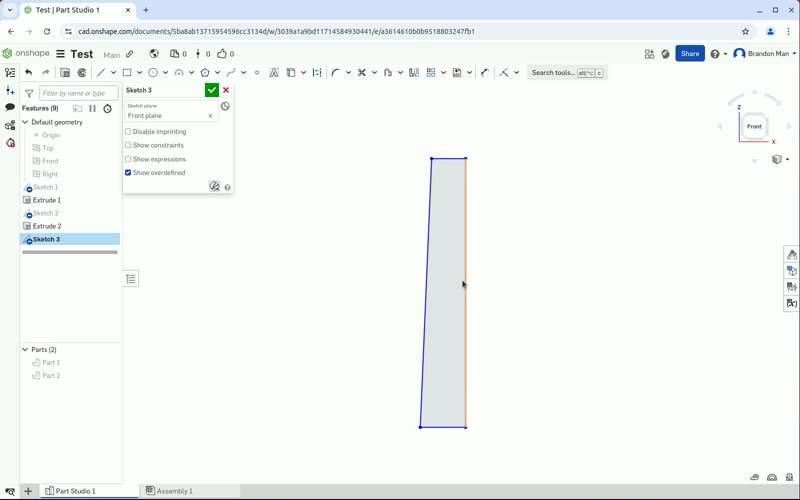
scroll(6)
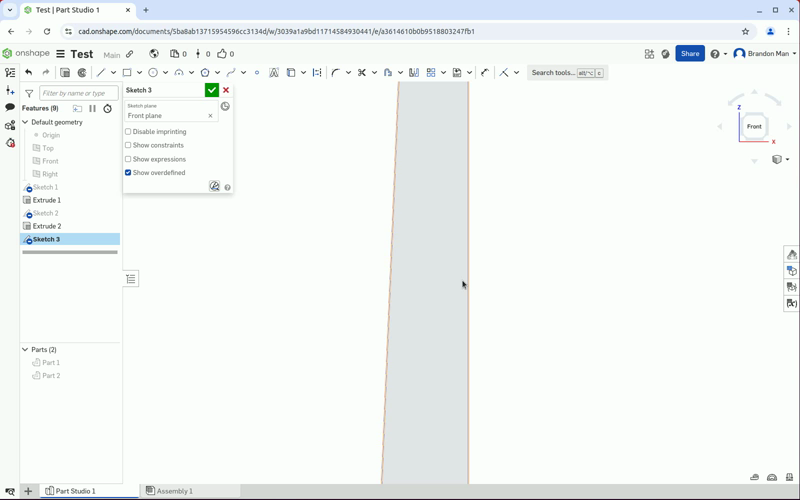
click(462, 280)
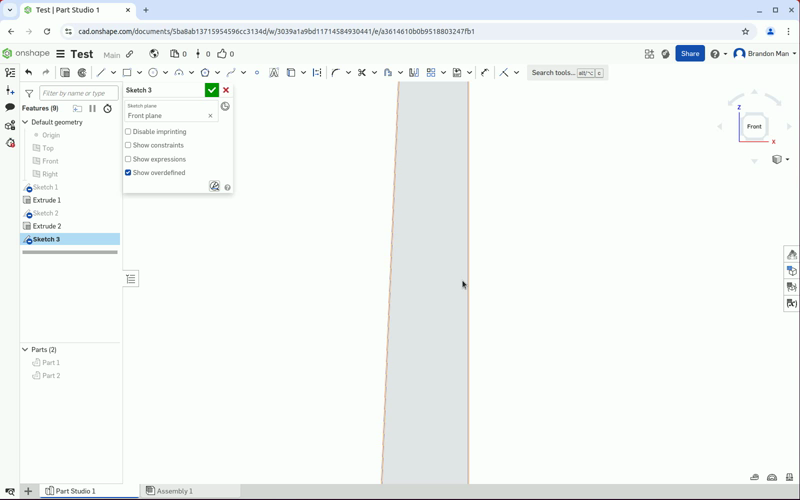
scroll(-6)
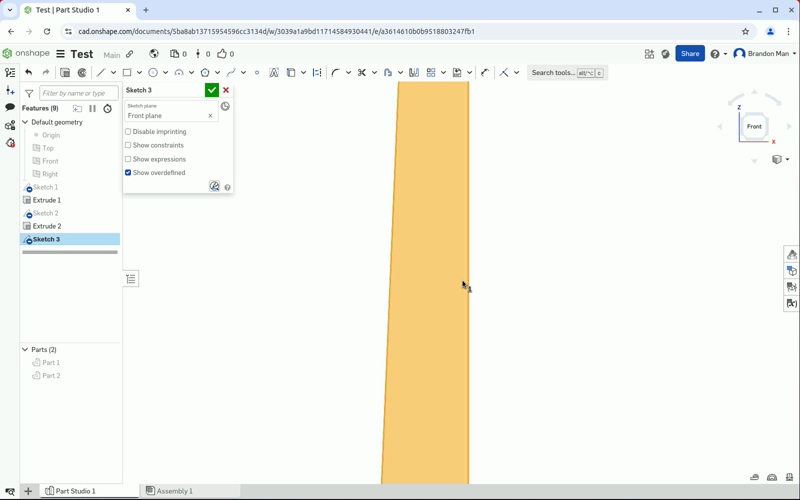
scroll(-6)
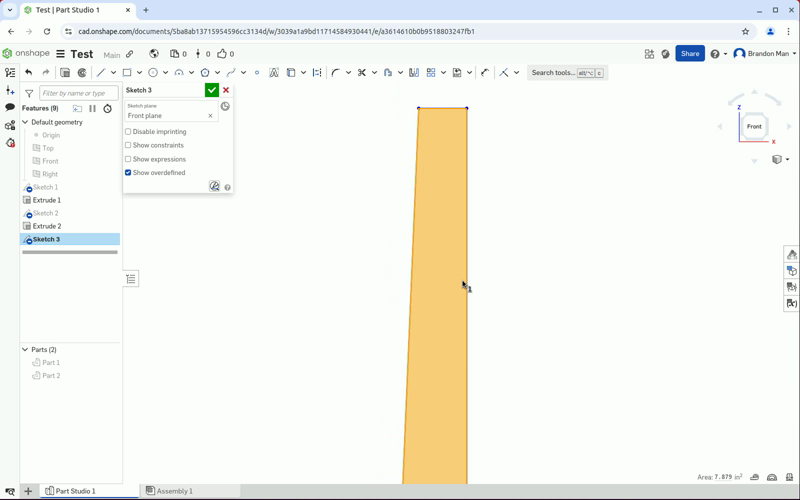
scroll(-6)
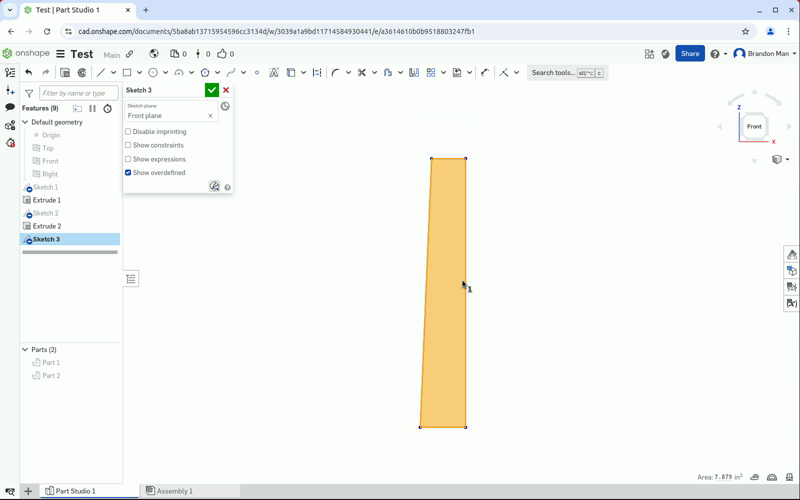
scroll(-6)
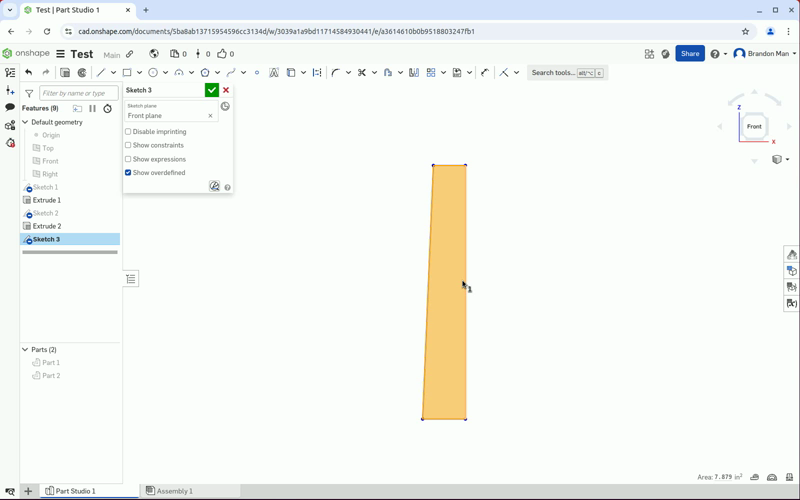
scroll(-6)
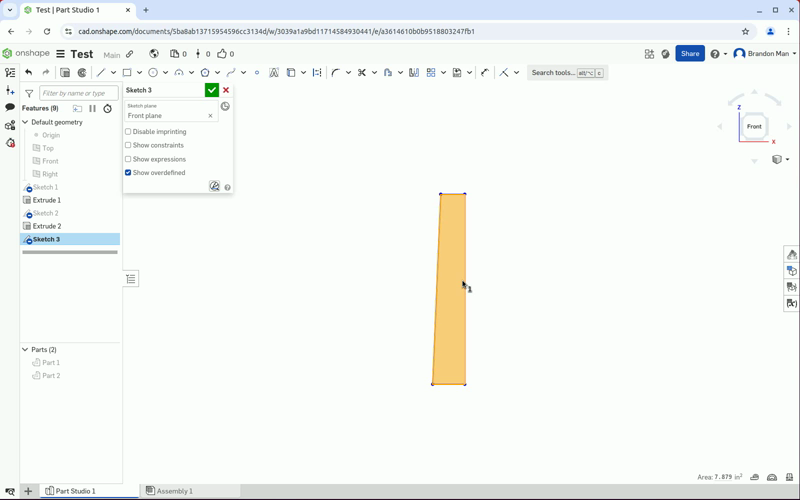
scroll(-6)
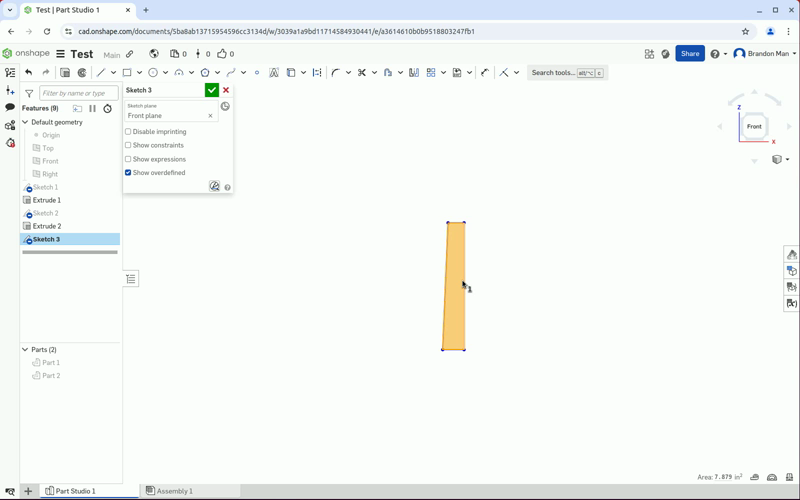
scroll(-6)
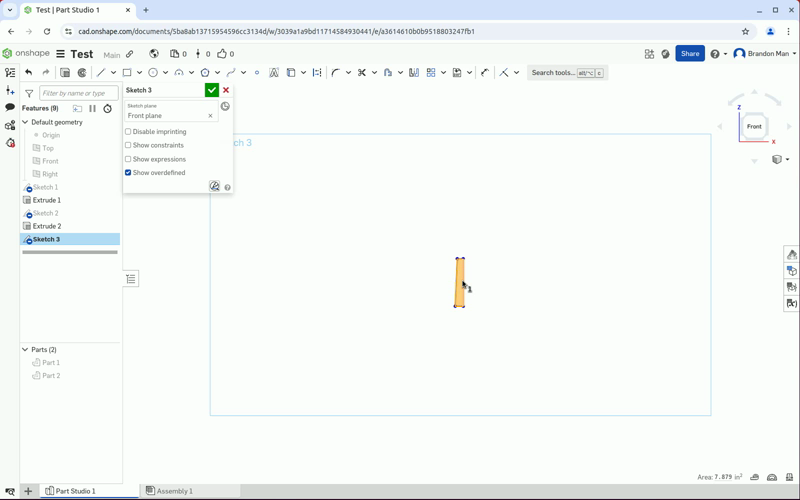
mouse_move(73, 352)
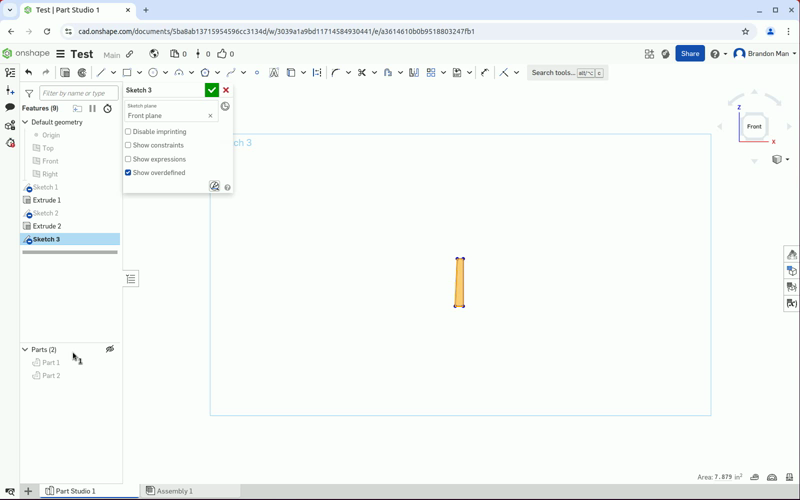
key(shift+y)
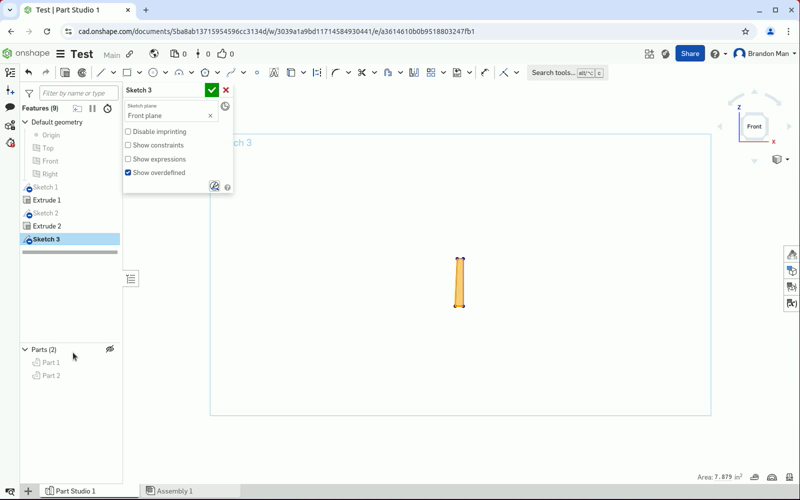
key(shift+e)
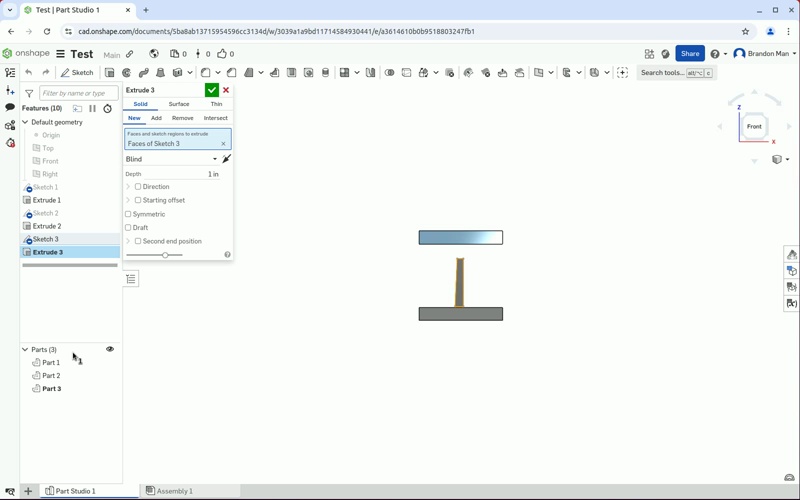
mouse_move(143, 106)
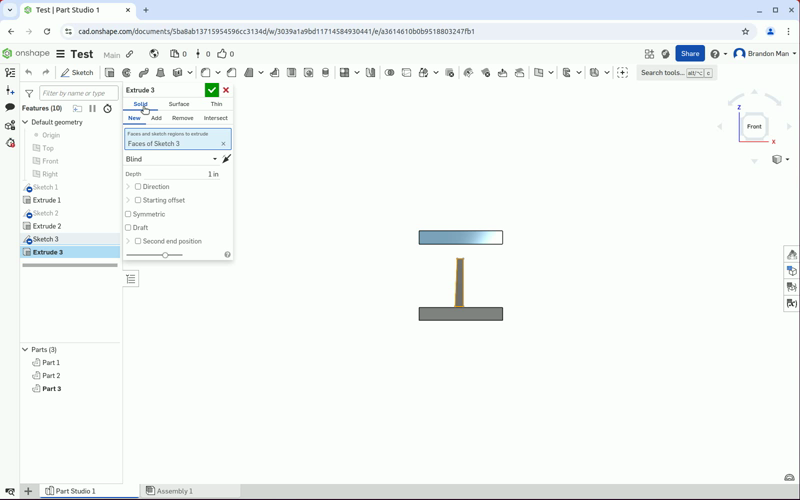
click(143, 106)
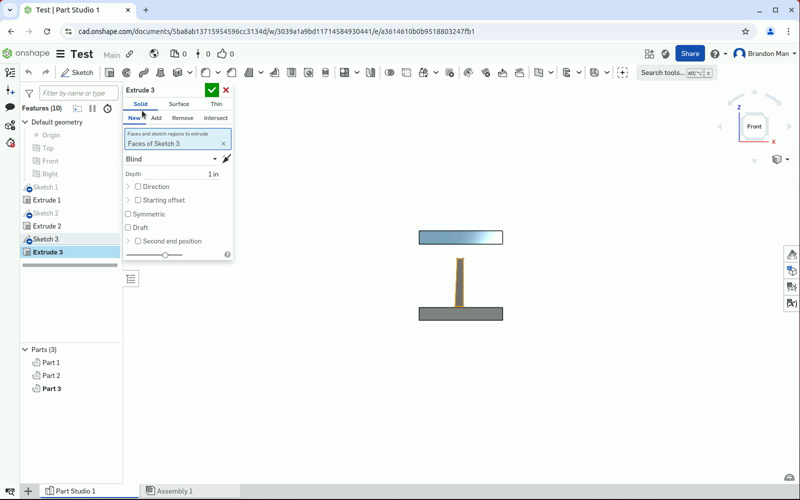
mouse_move(137, 120)
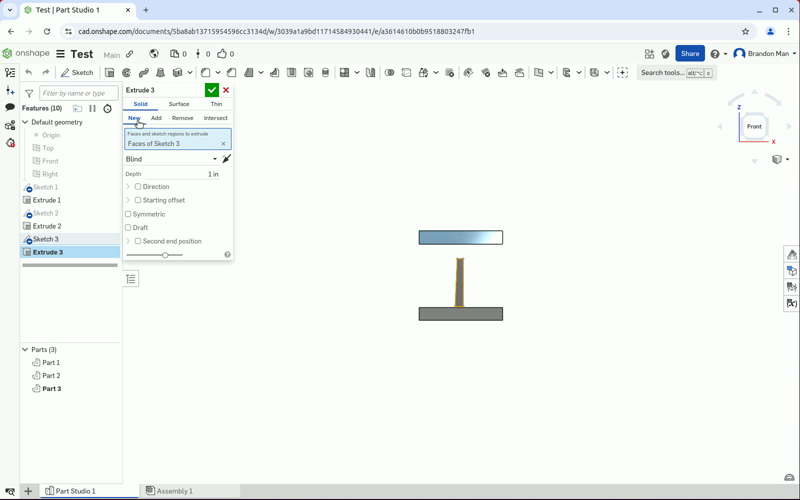
click(137, 120)
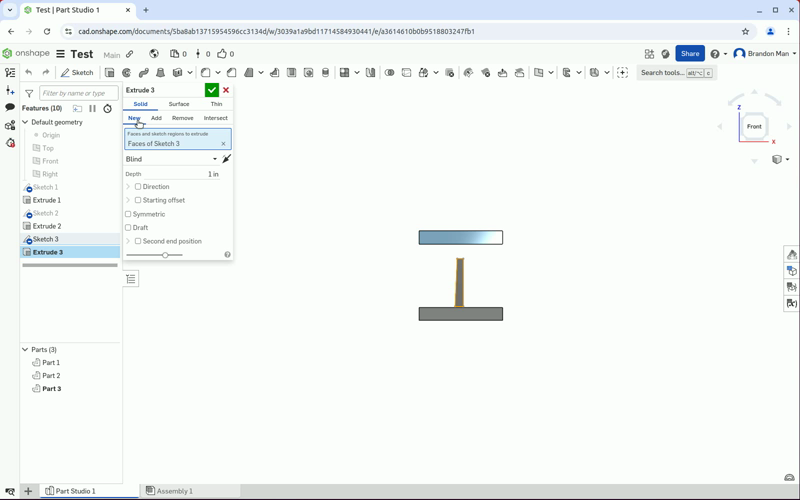
key(tab, 4)
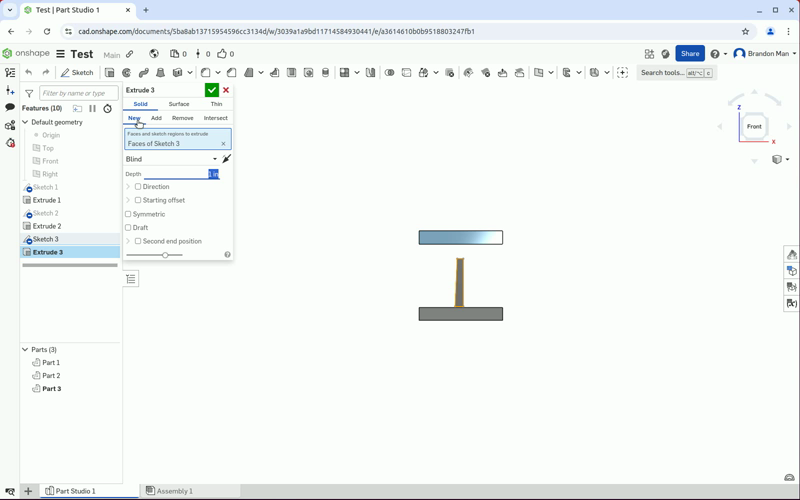
text(23.108)
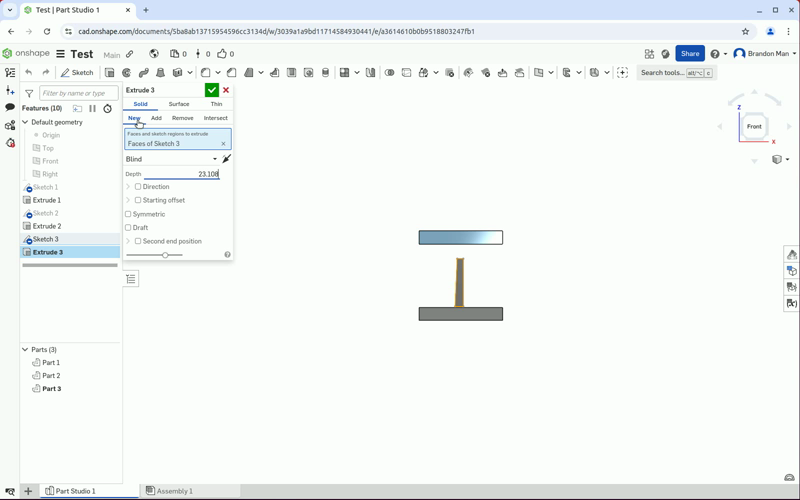
key(enter)
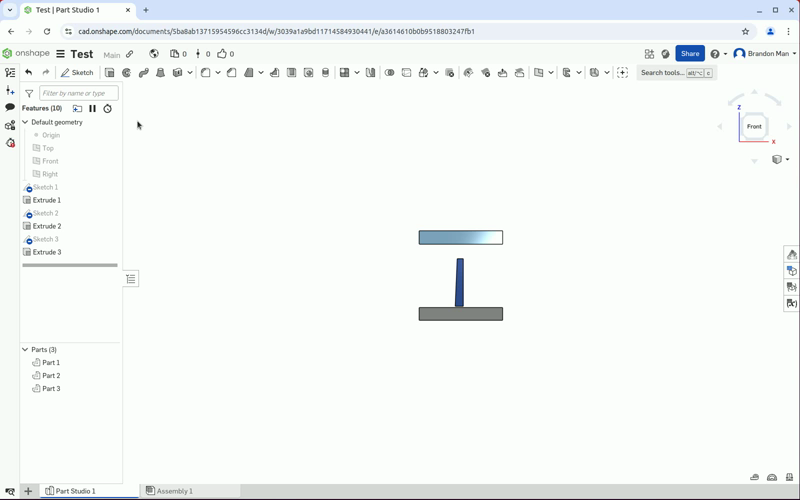
key(shift+h)
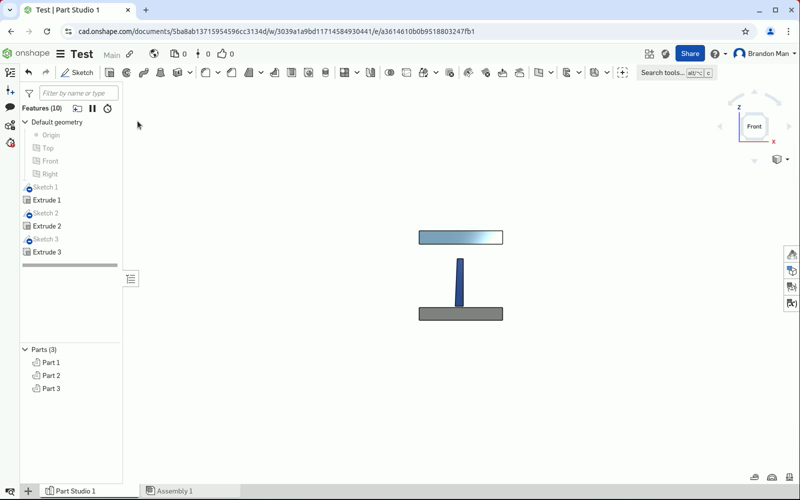
key(shift+h)
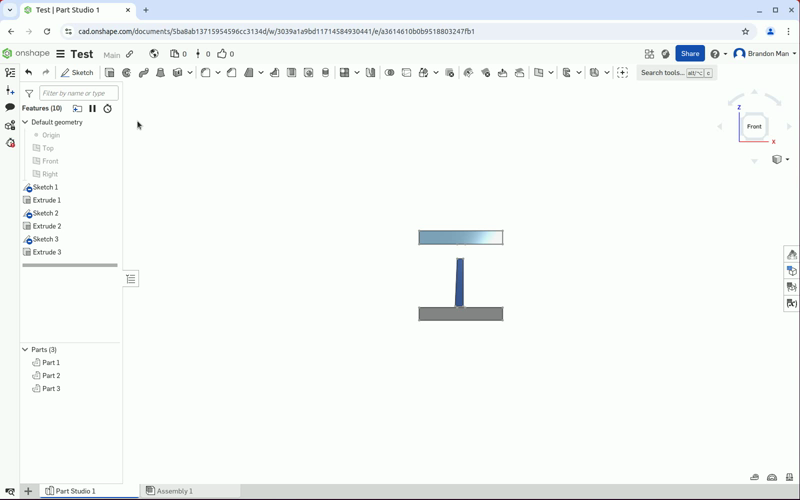
key(shift+7)
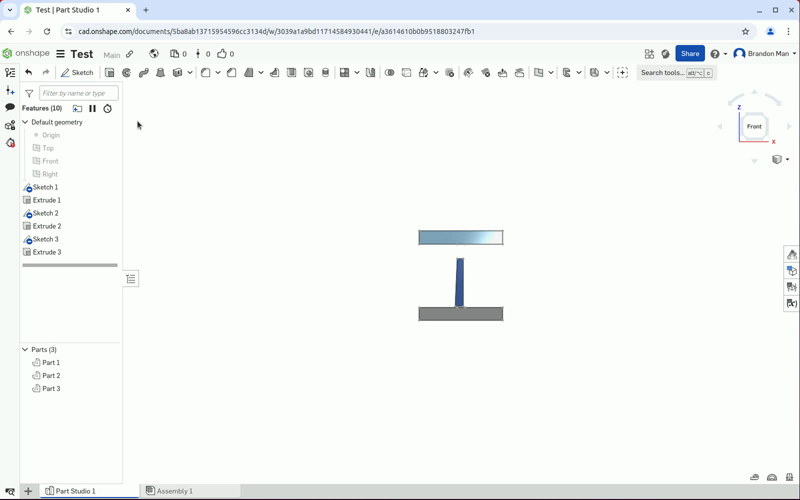
key(left, 2)
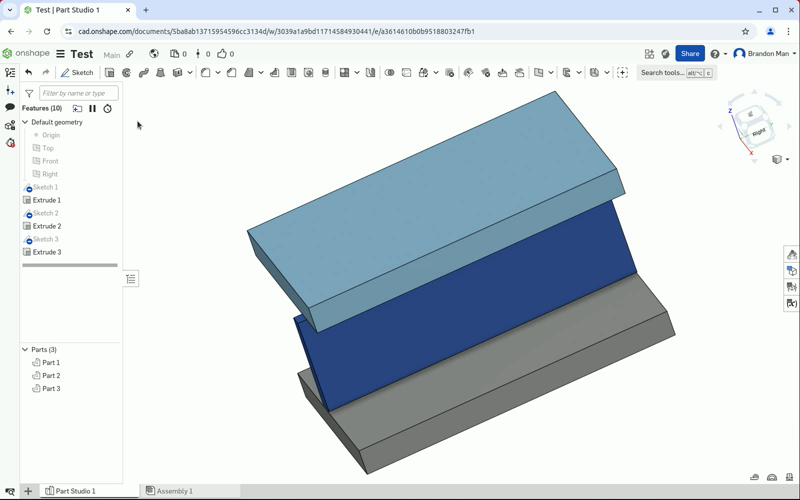
key(down, 2)
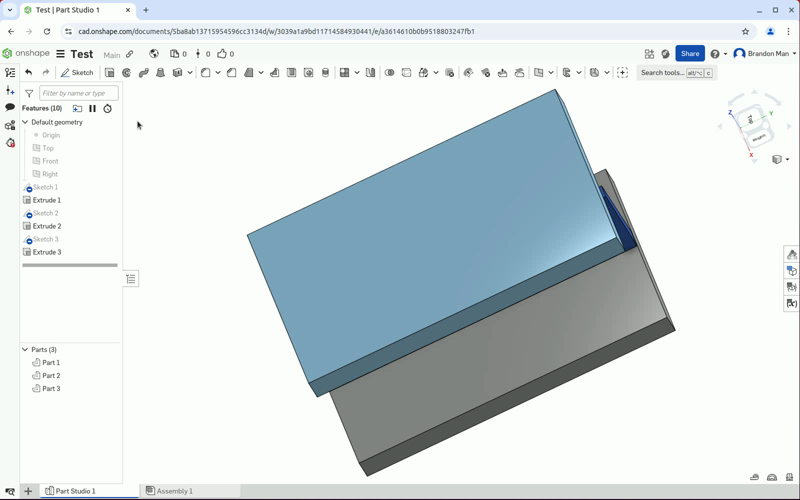
key(up, 2)
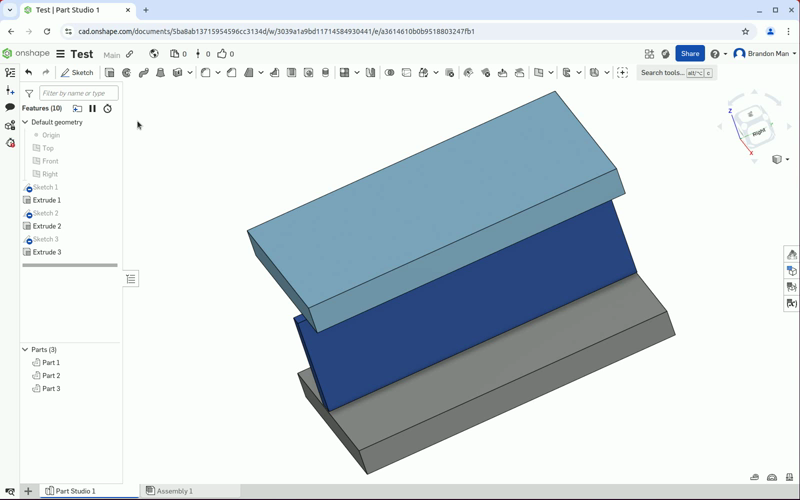
key(right, 2)
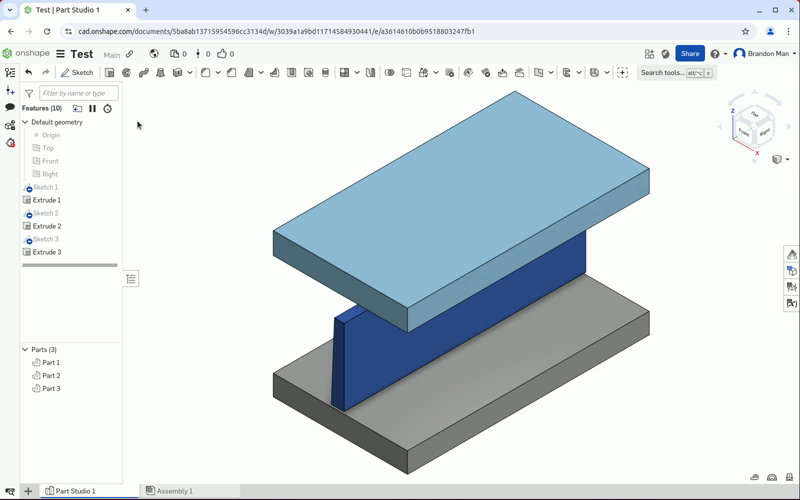
mouse_move(73, 189)
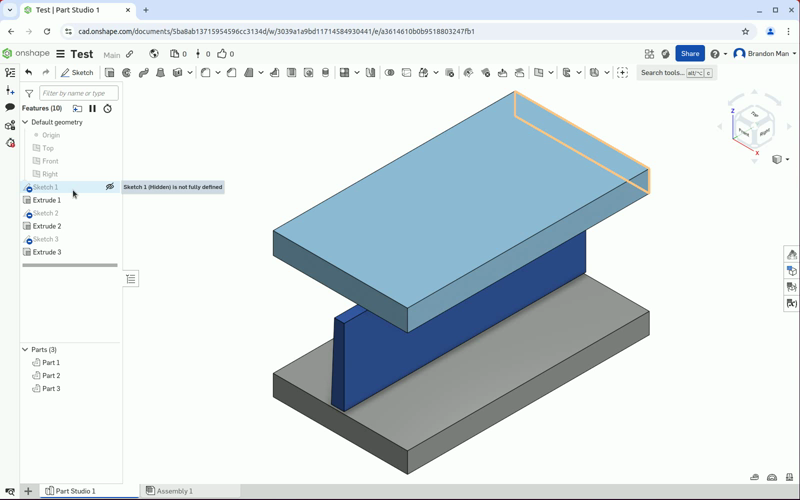
click(73, 189)